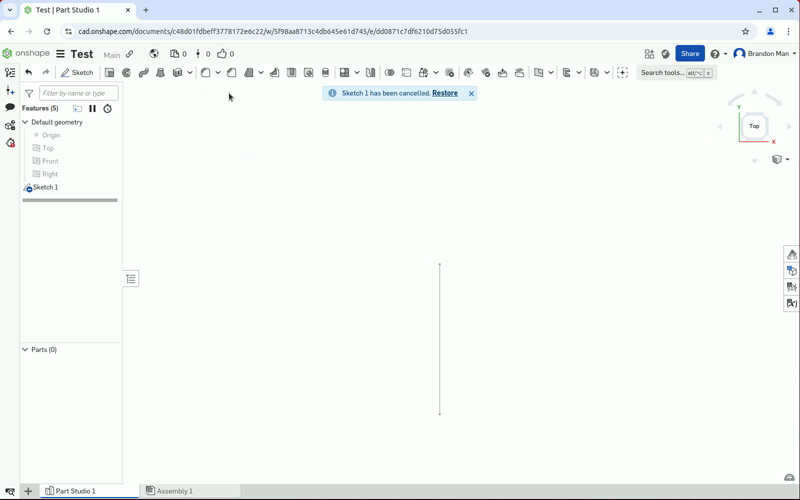
key(shift+h)
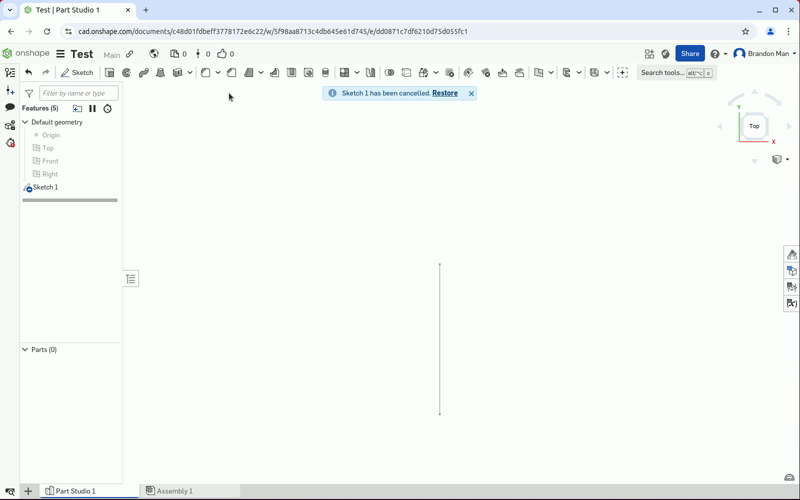
key(shift+s)
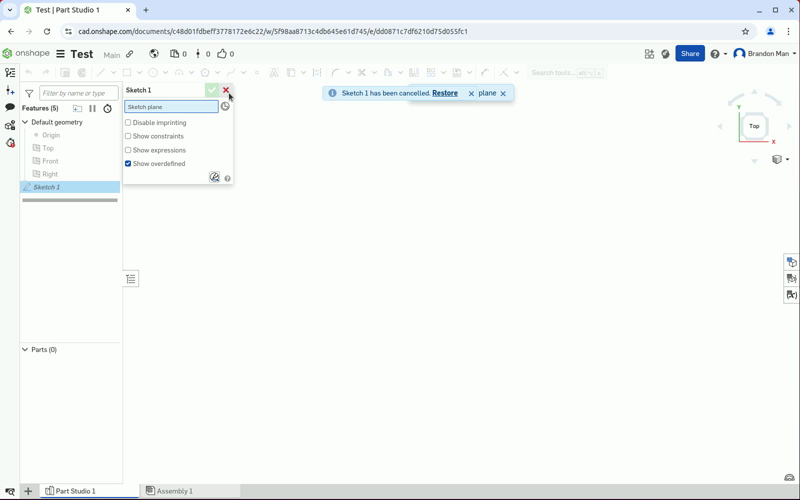
mouse_move(73, 150)
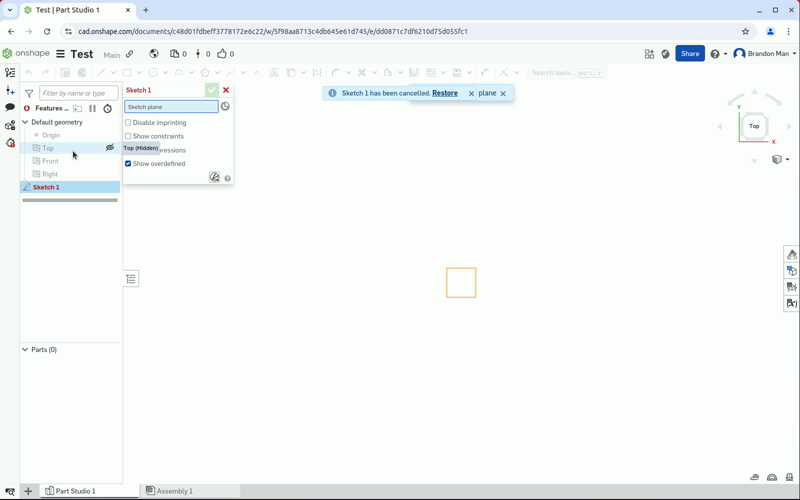
click(73, 150)
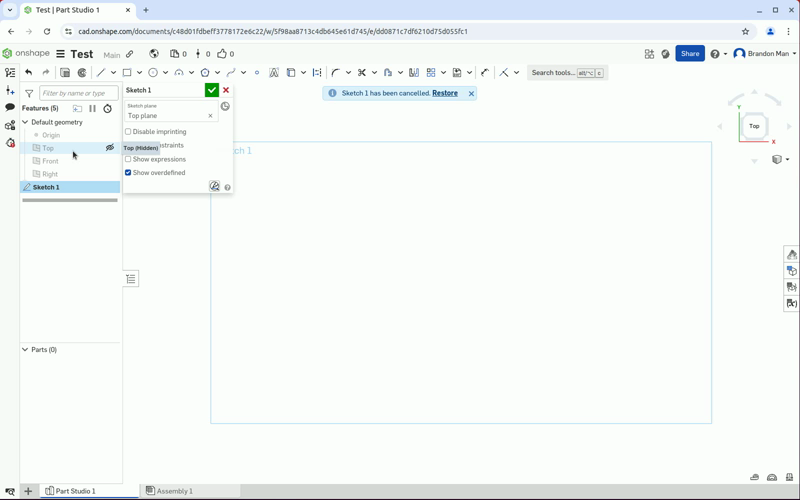
mouse_move(73, 352)
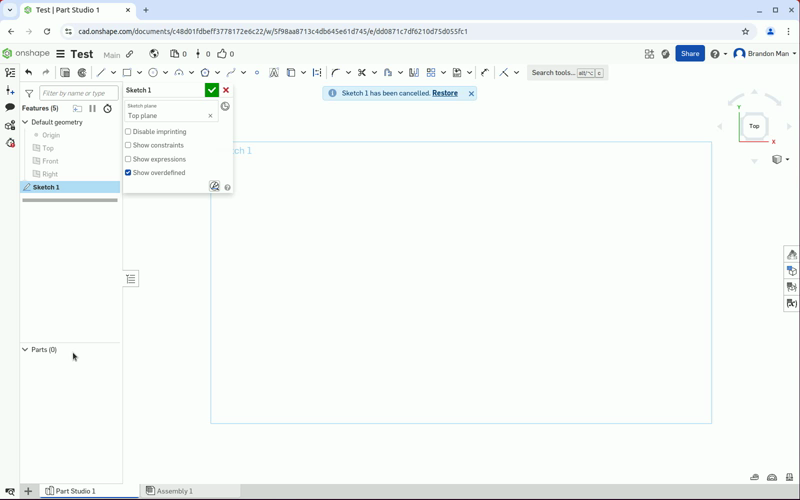
key(y)
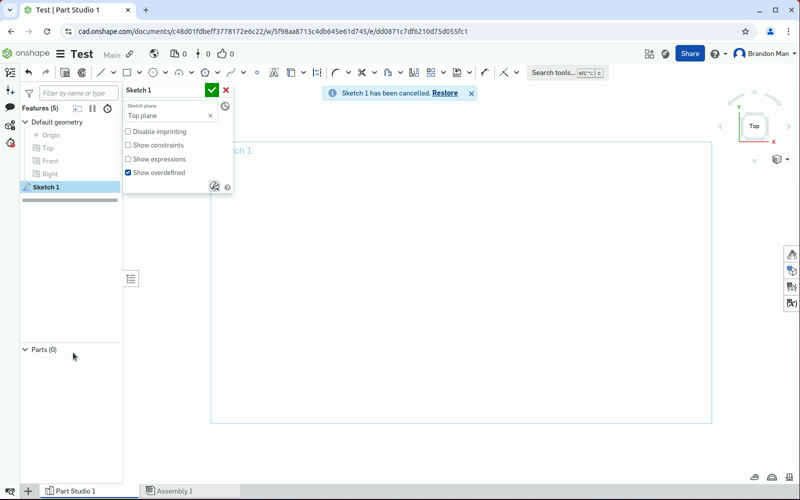
key(c)
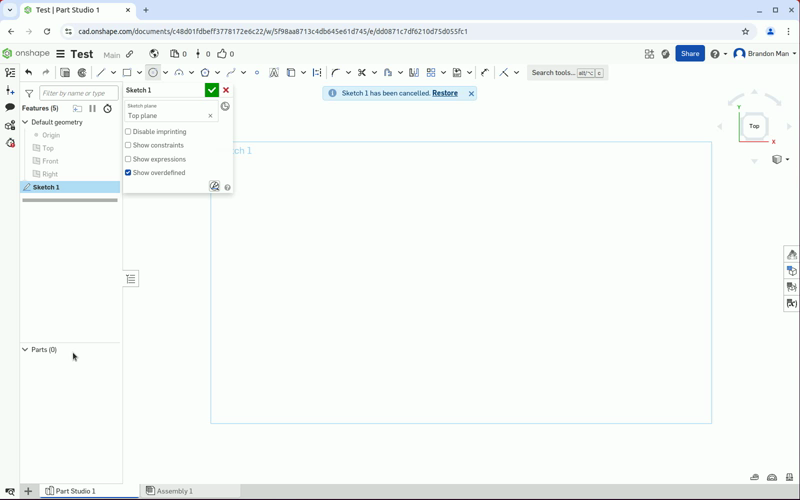
key_down(shift)
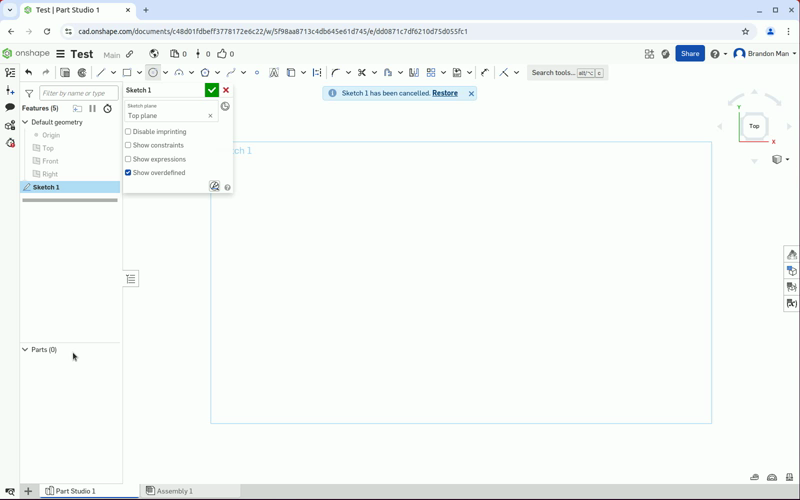
mouse_move(381, 282)
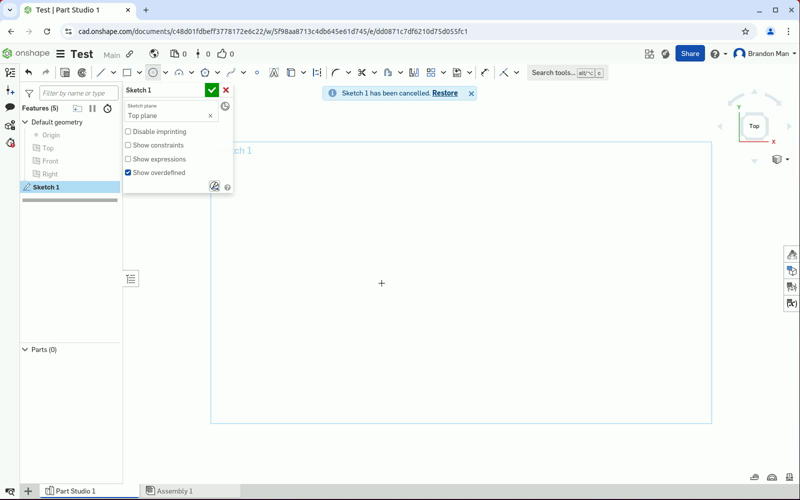
click(381, 282)
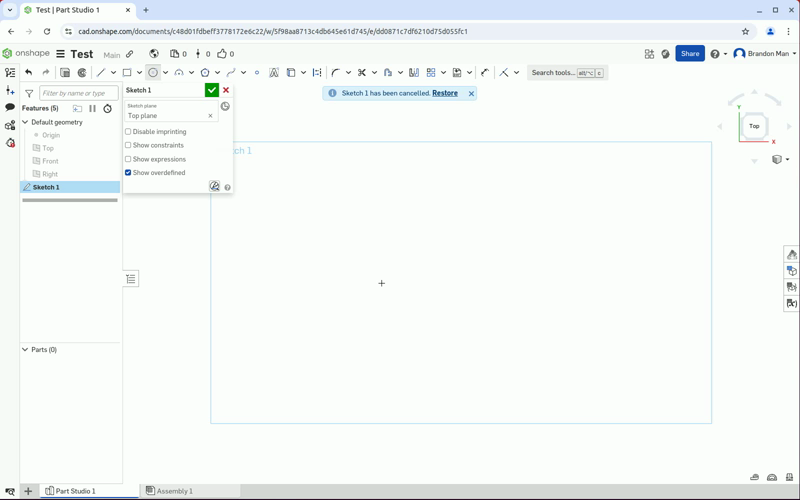
key_up(shift)
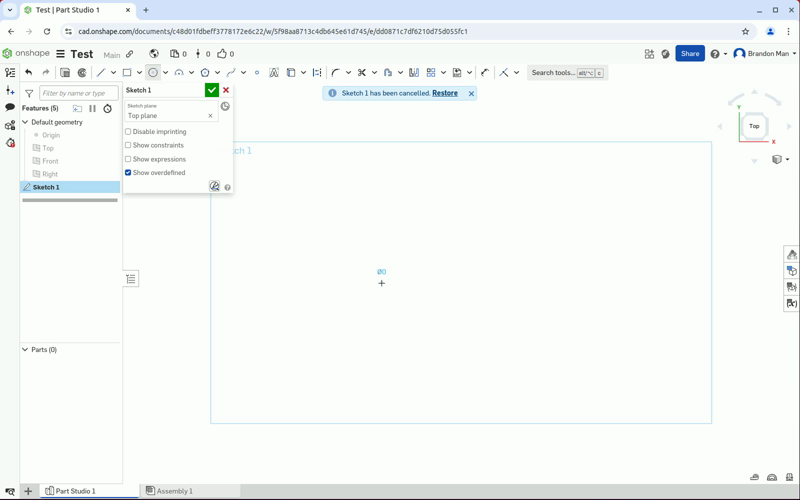
mouse_move(414, 282)
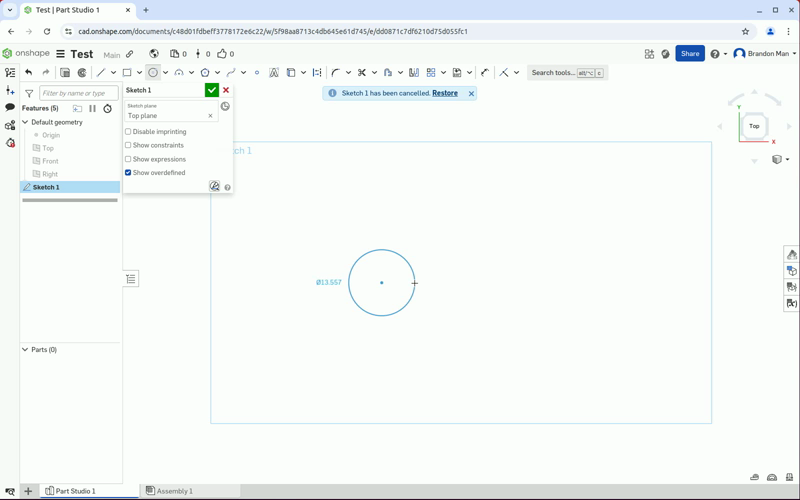
click(414, 282)
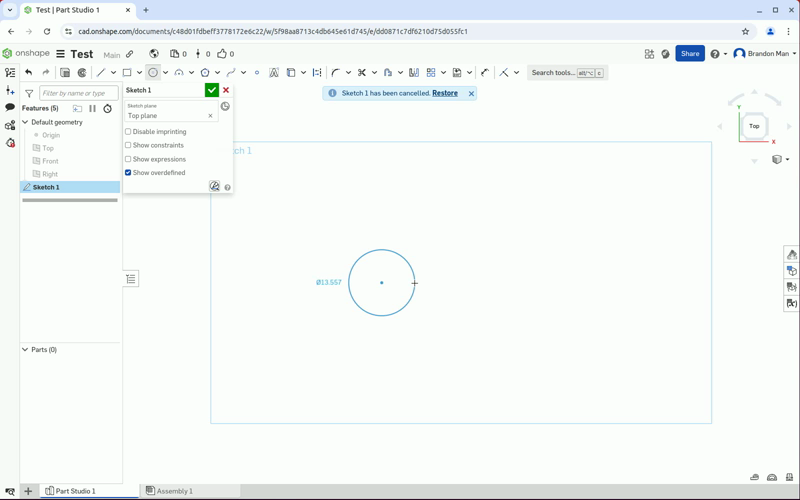
key(esc)
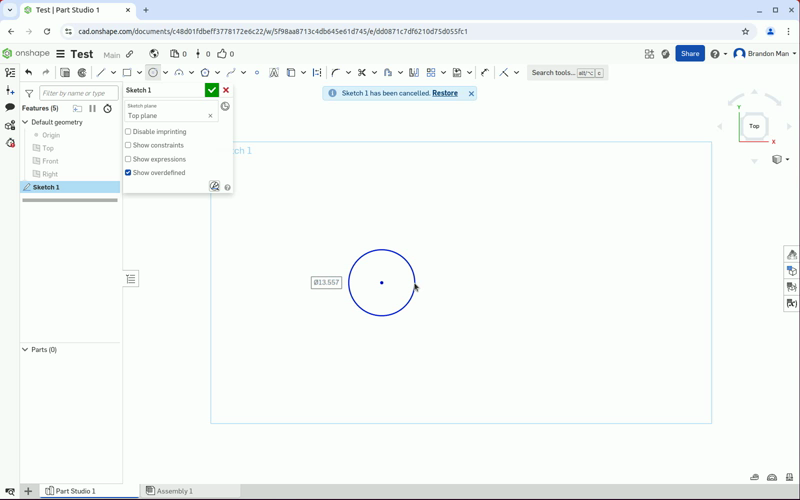
mouse_move(402, 263)
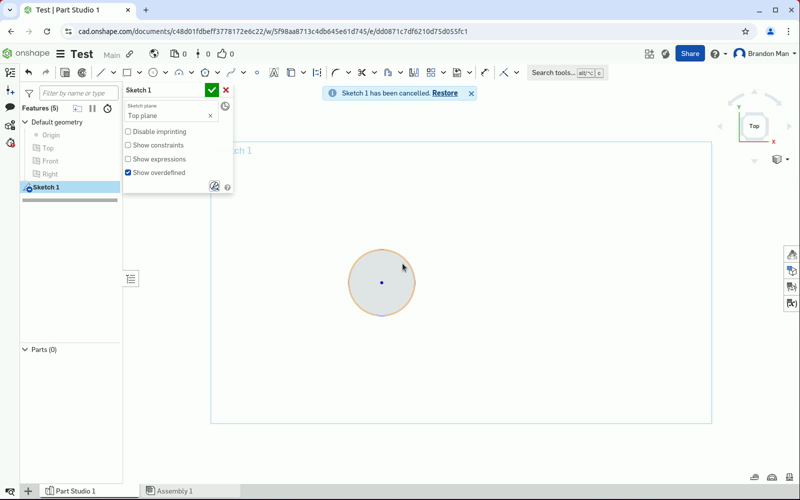
click(402, 263)
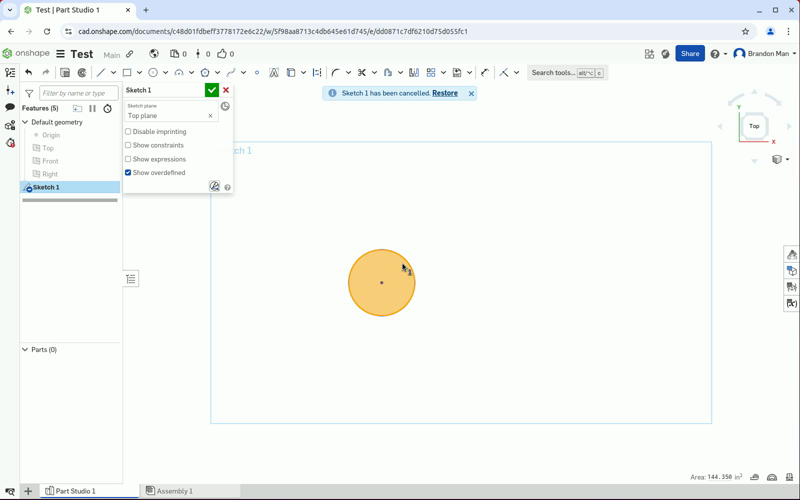
mouse_move(73, 352)
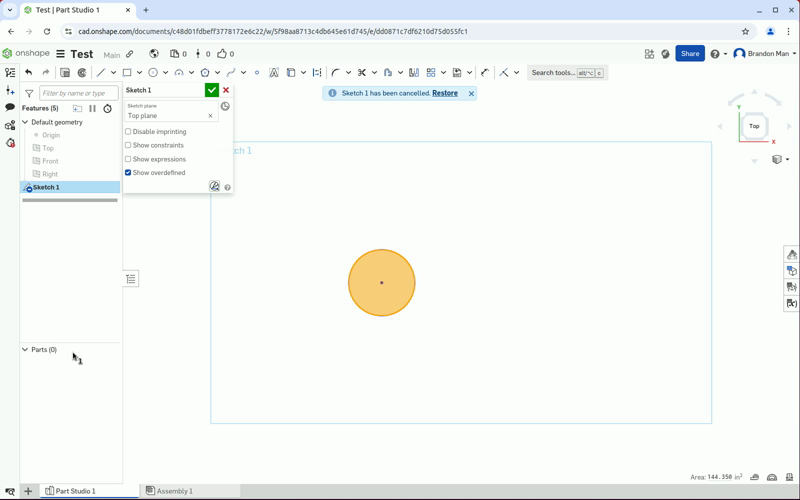
key(shift+y)
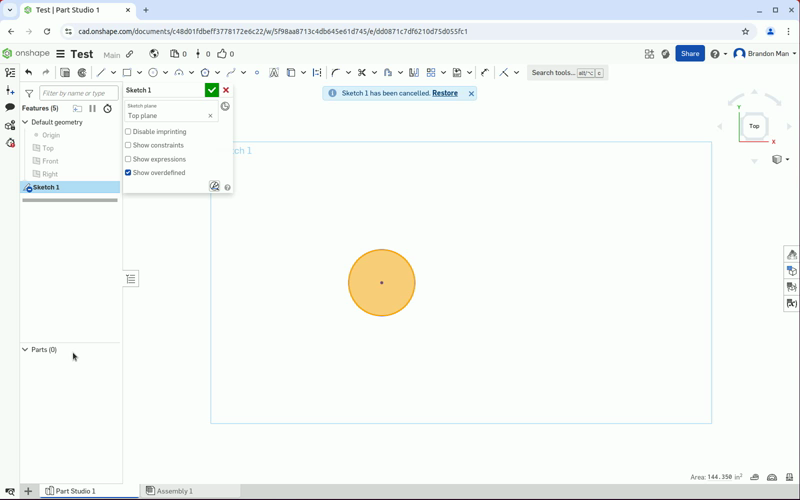
key(shift+e)
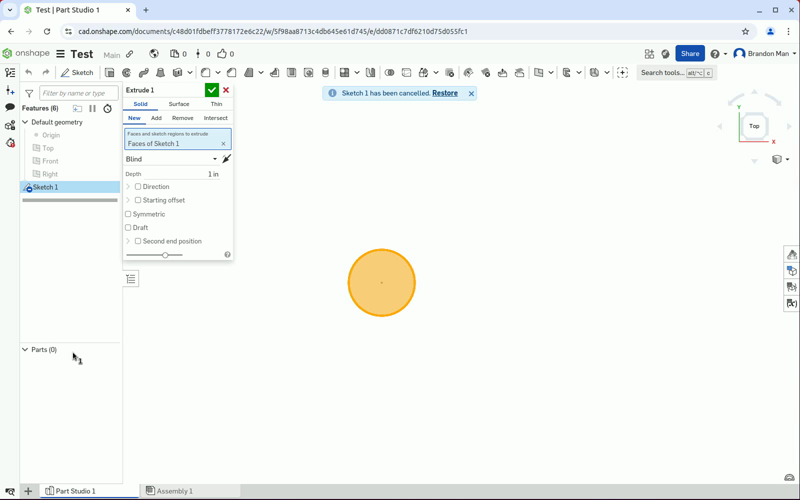
mouse_move(143, 106)
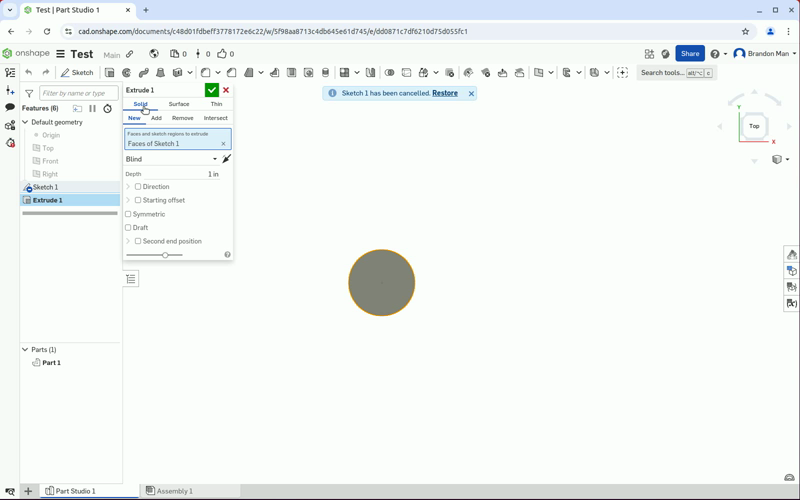
click(143, 106)
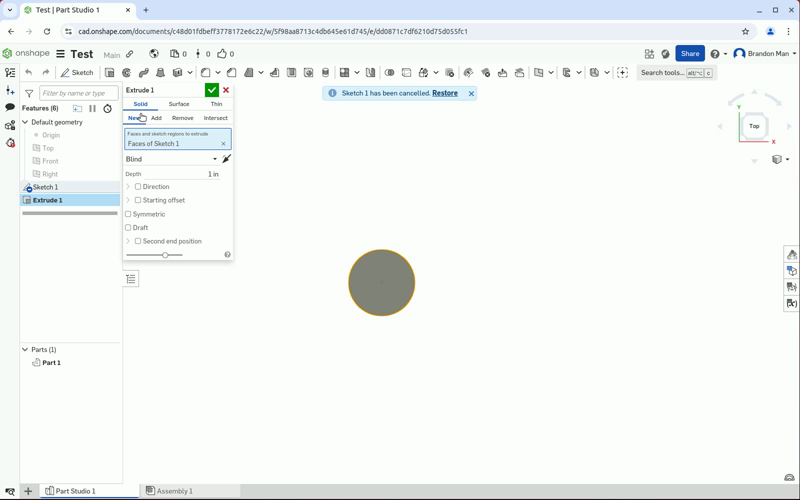
mouse_move(137, 120)
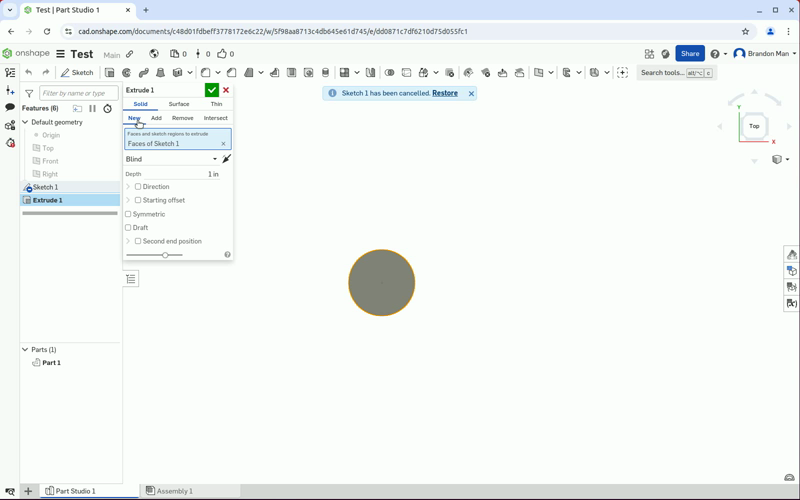
click(137, 120)
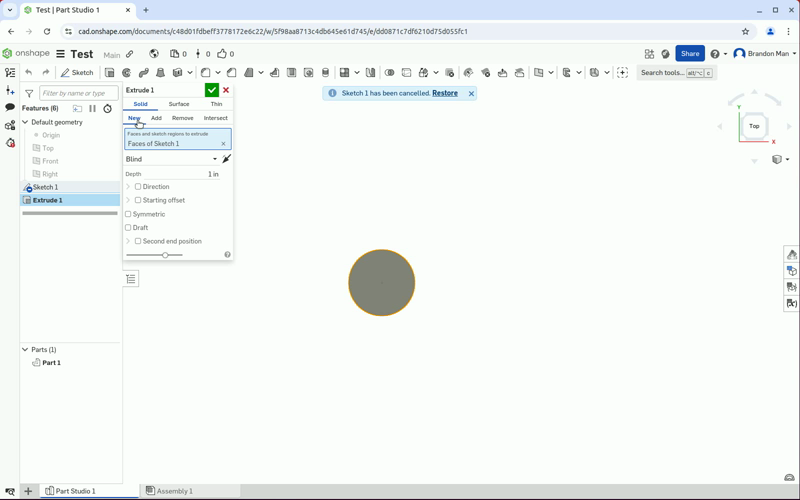
key(tab, 4)
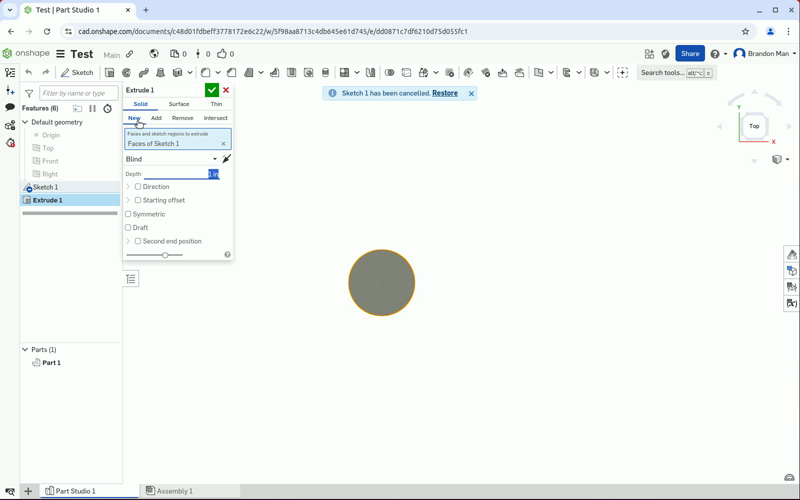
text(4.574)
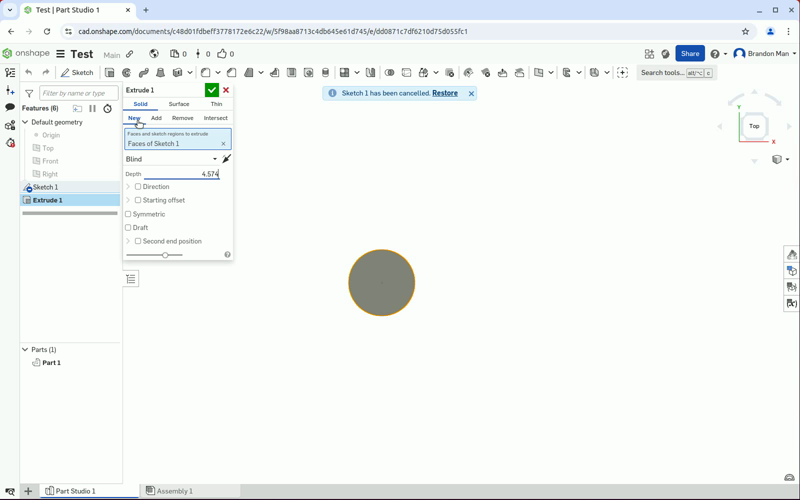
key(enter)
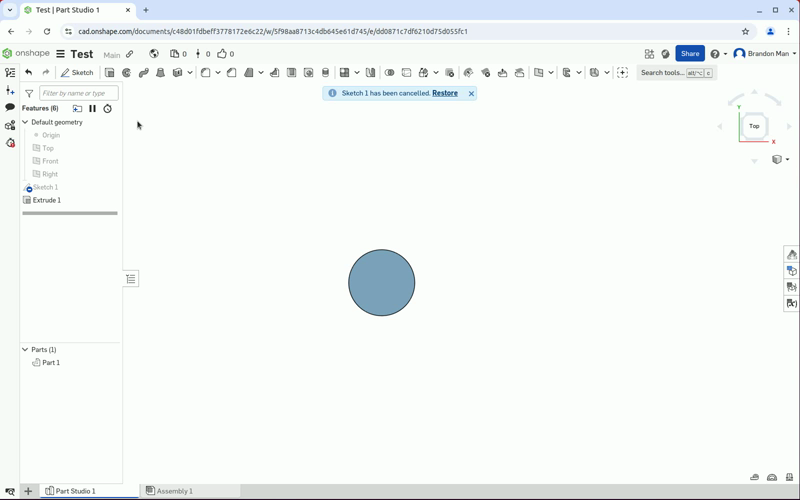
key(shift+h)
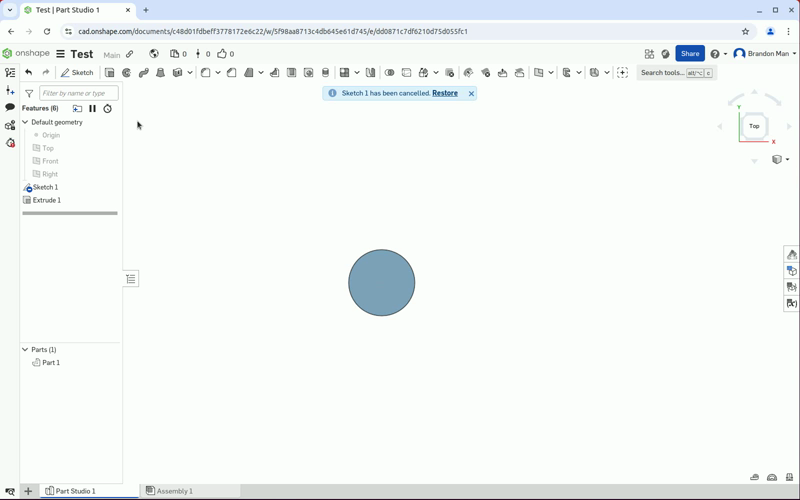
key(shift+h)
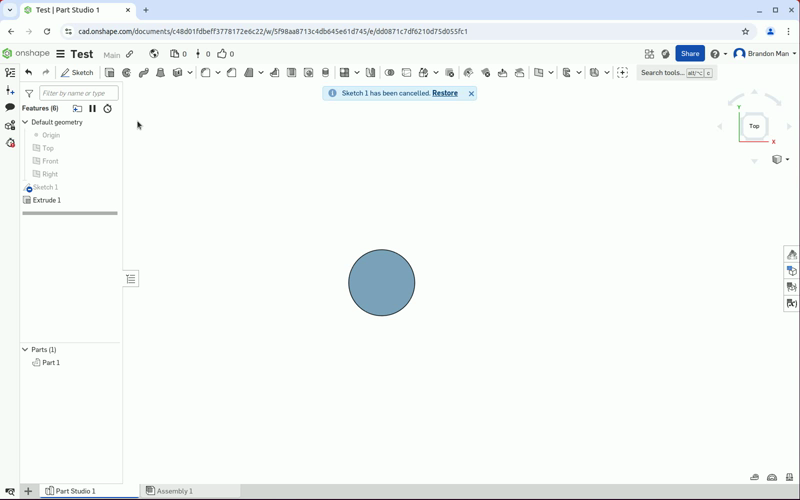
mouse_move(73, 189)
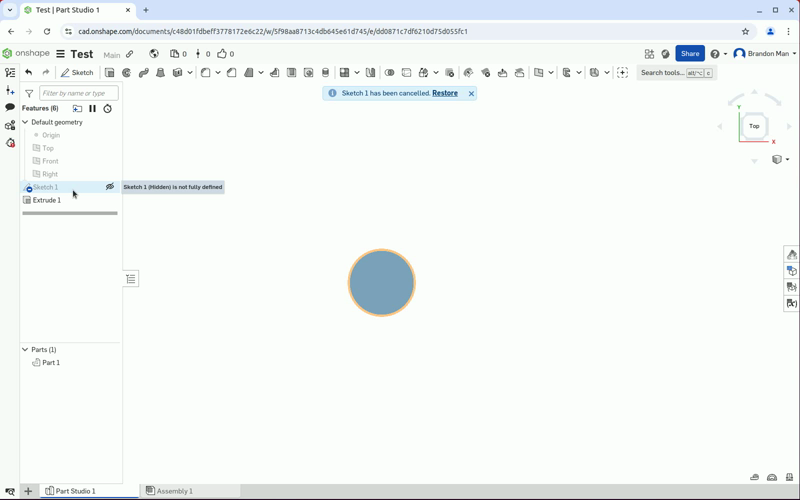
click(73, 189)
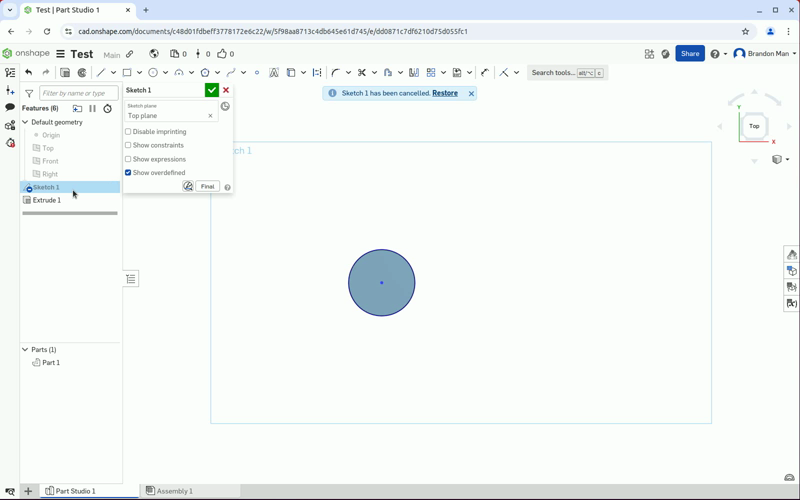
mouse_move(229, 92)
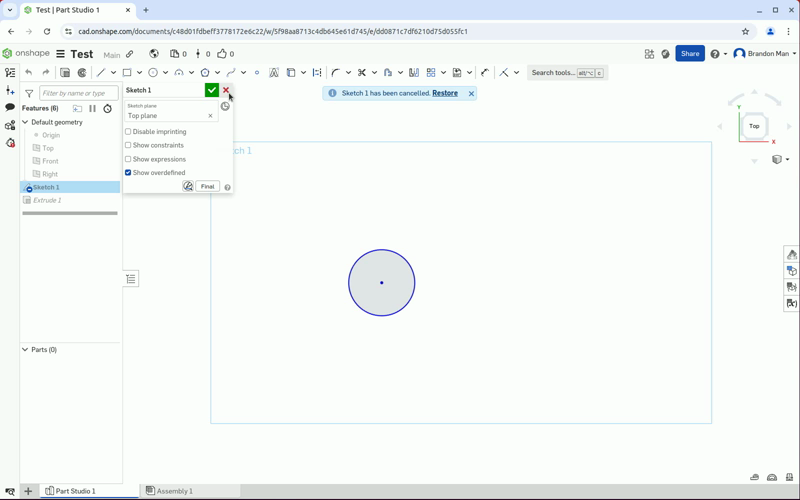
click(229, 92)
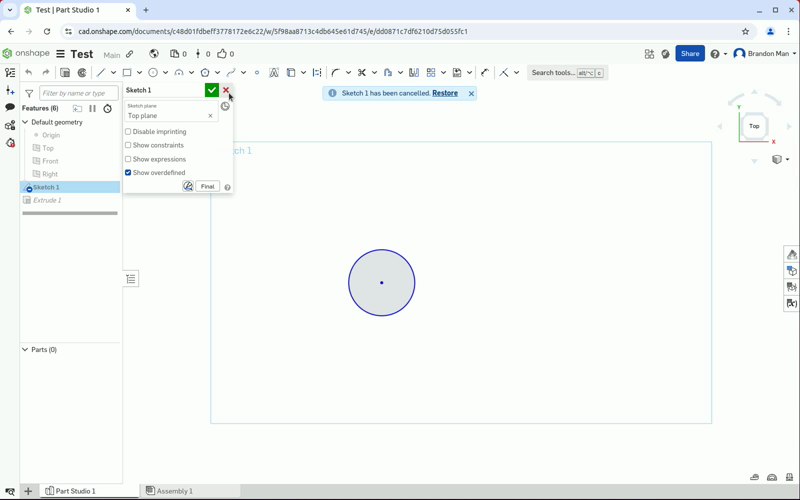
key(shift+s)
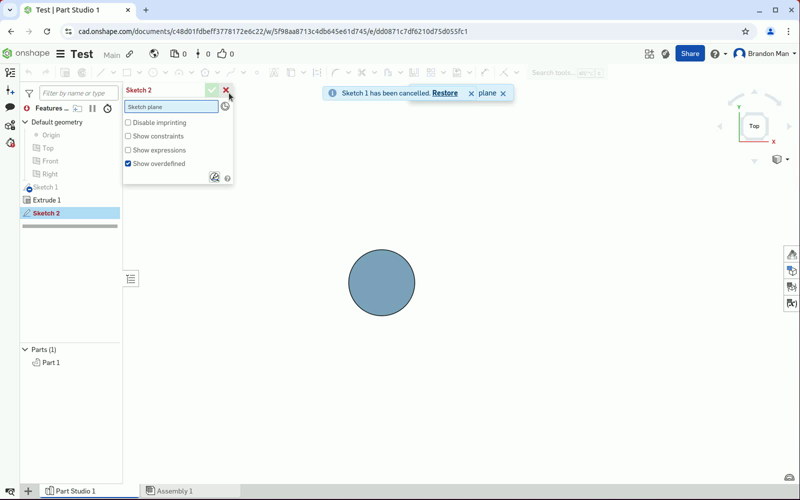
mouse_move(73, 150)
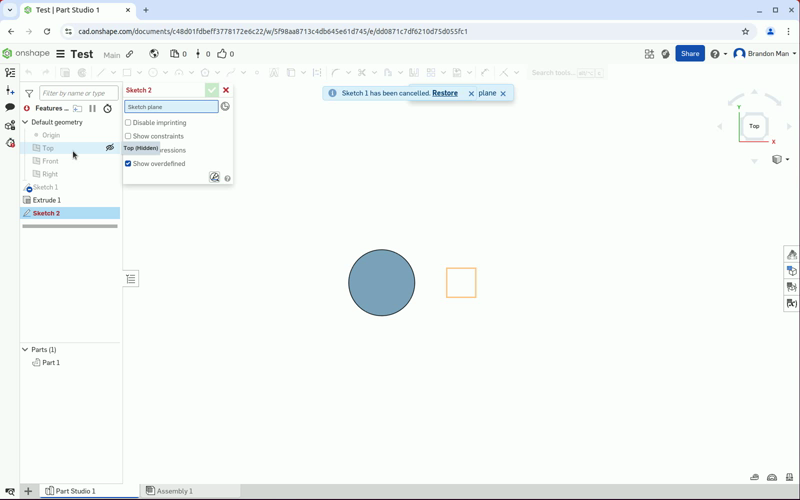
click(73, 150)
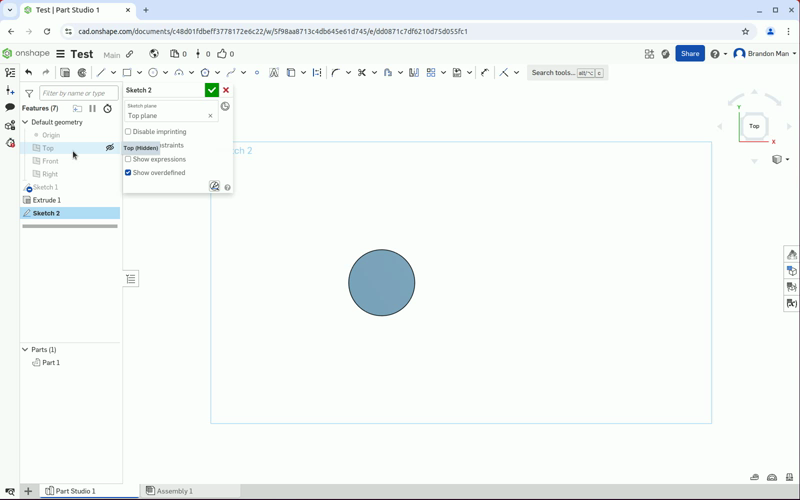
mouse_move(73, 352)
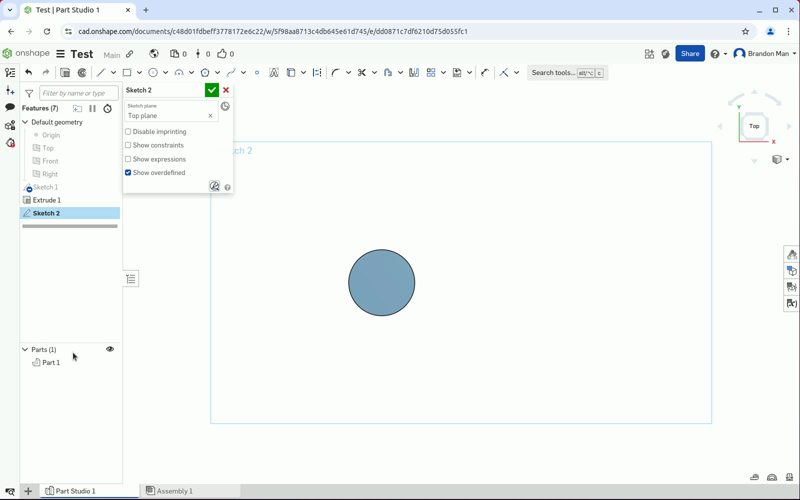
key(y)
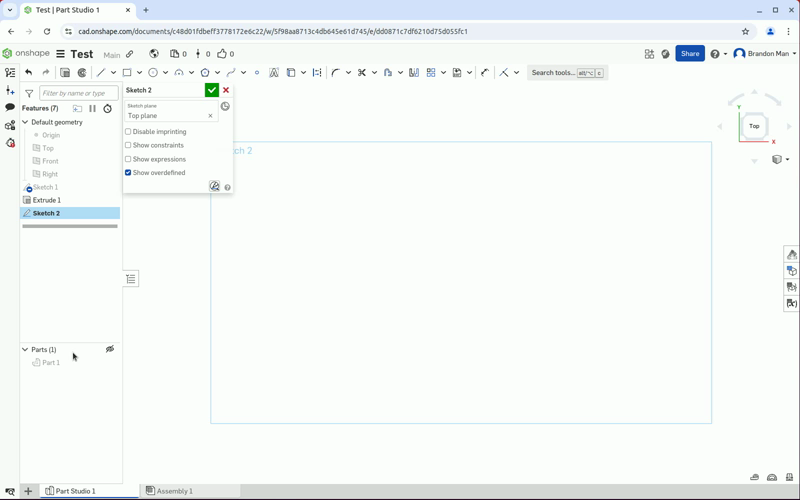
key(c)
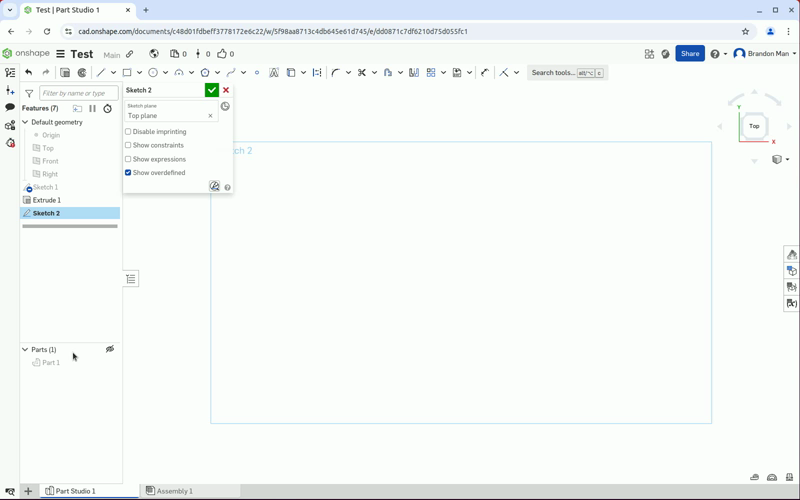
key_down(shift)
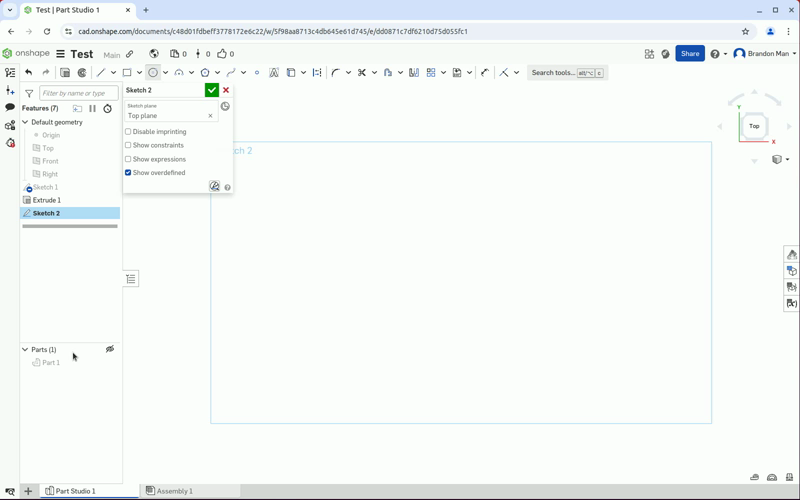
mouse_move(461, 282)
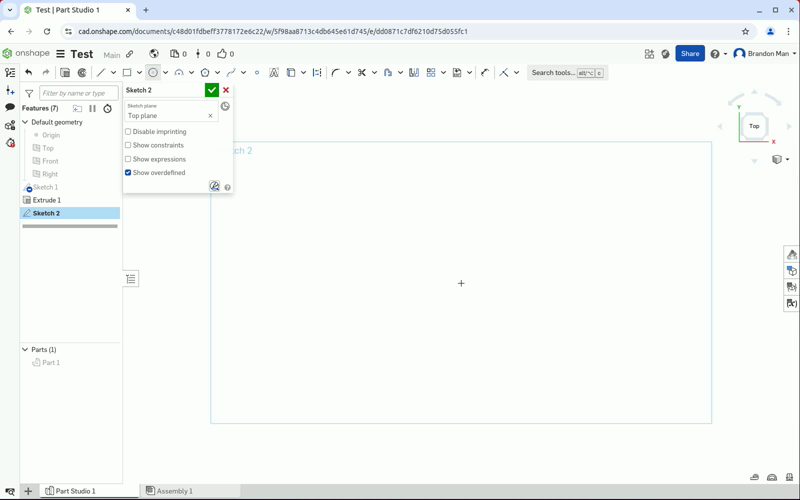
click(461, 282)
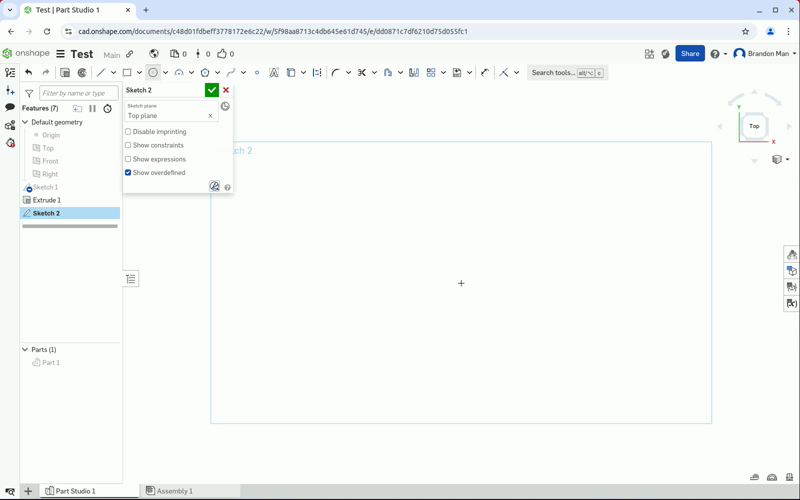
key_up(shift)
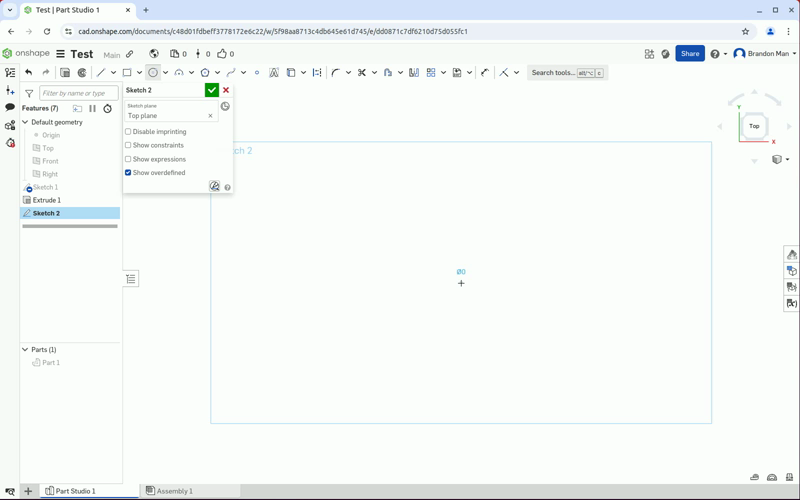
mouse_move(473, 282)
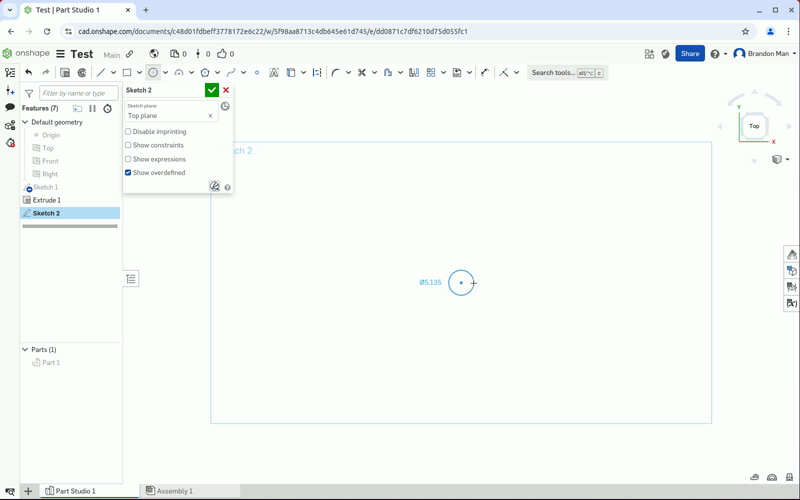
click(473, 282)
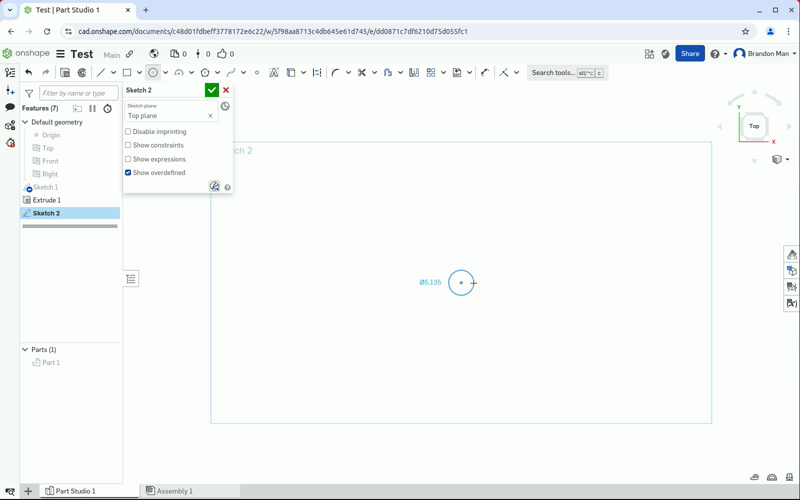
key(esc)
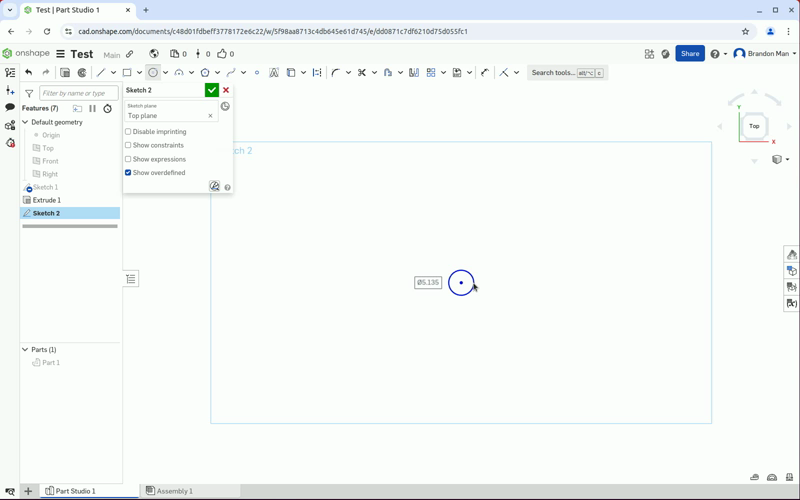
mouse_move(458, 293)
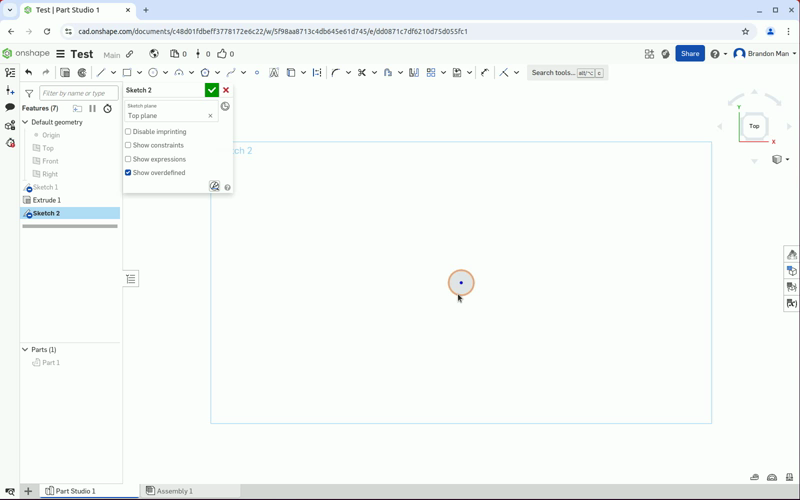
scroll(6)
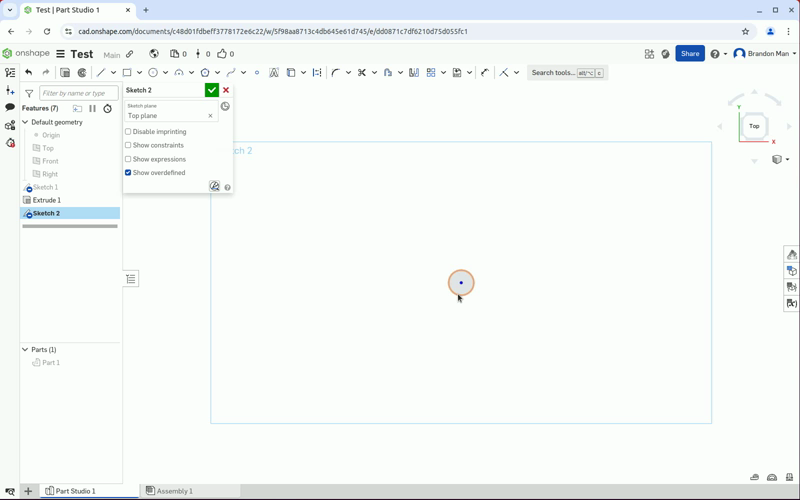
scroll(6)
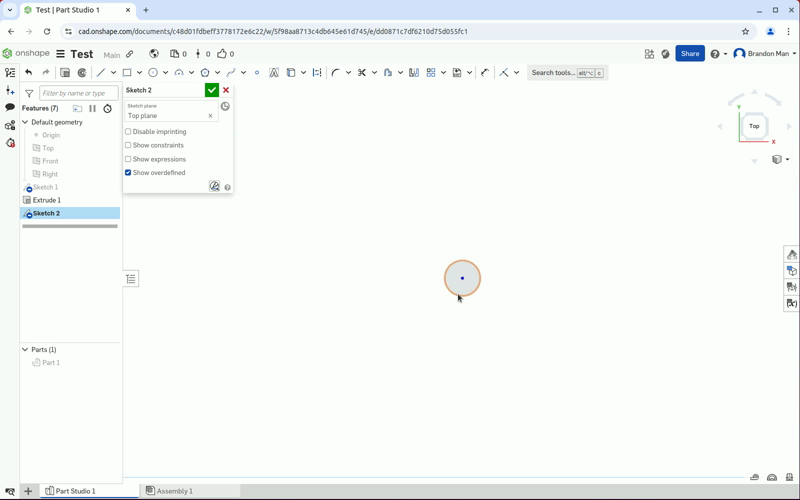
scroll(6)
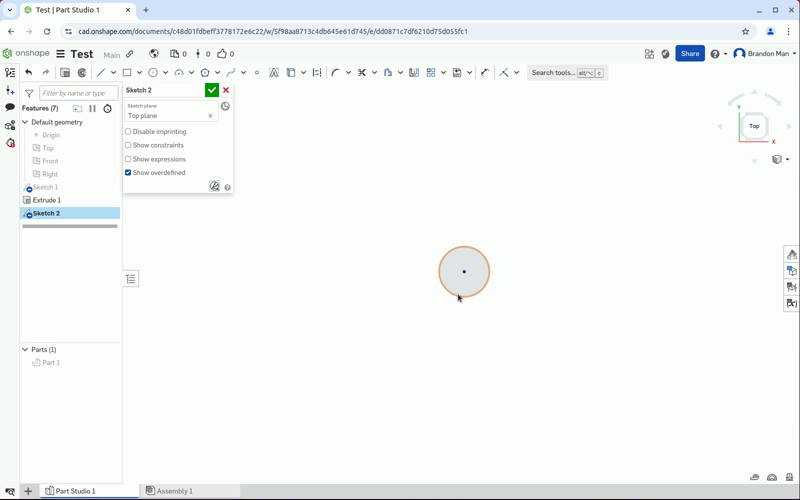
scroll(6)
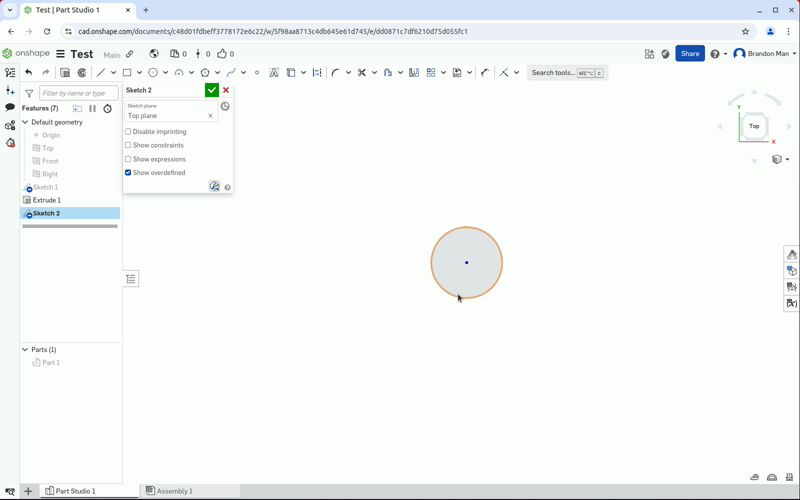
scroll(6)
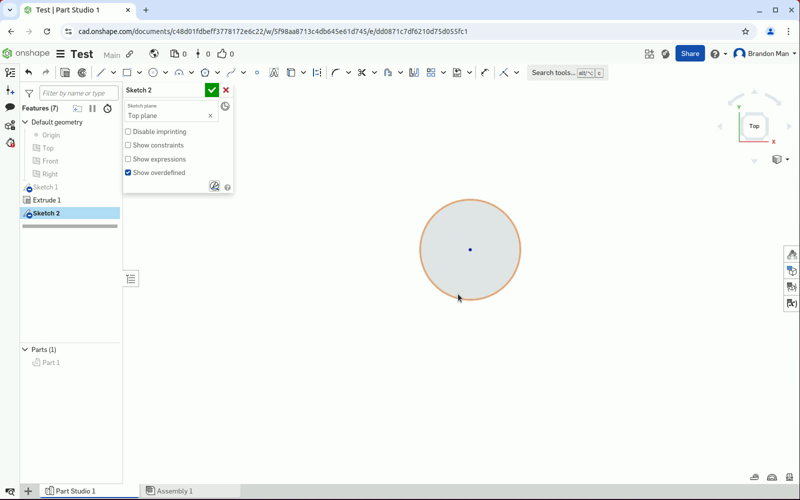
scroll(6)
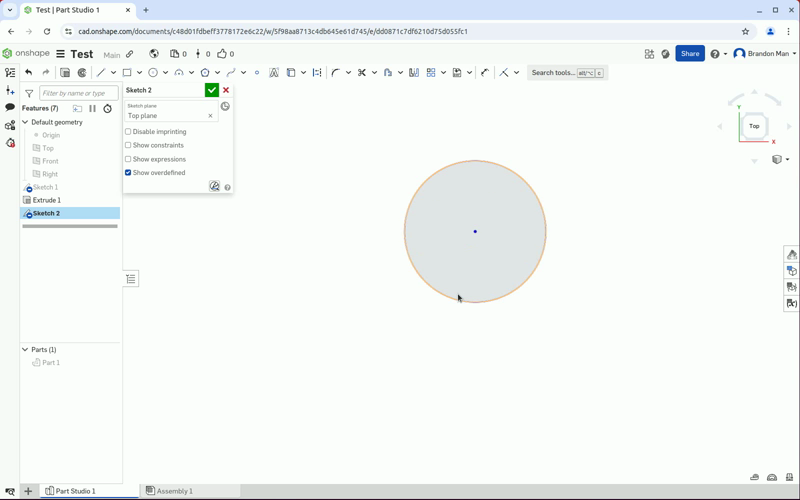
scroll(6)
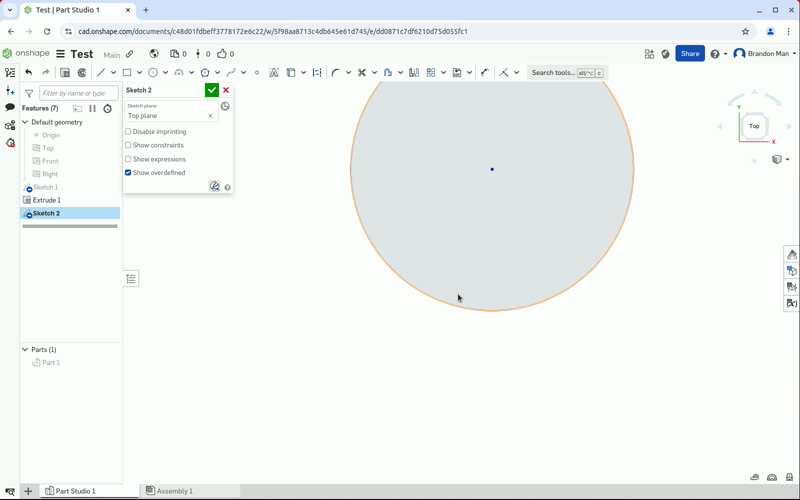
click(458, 293)
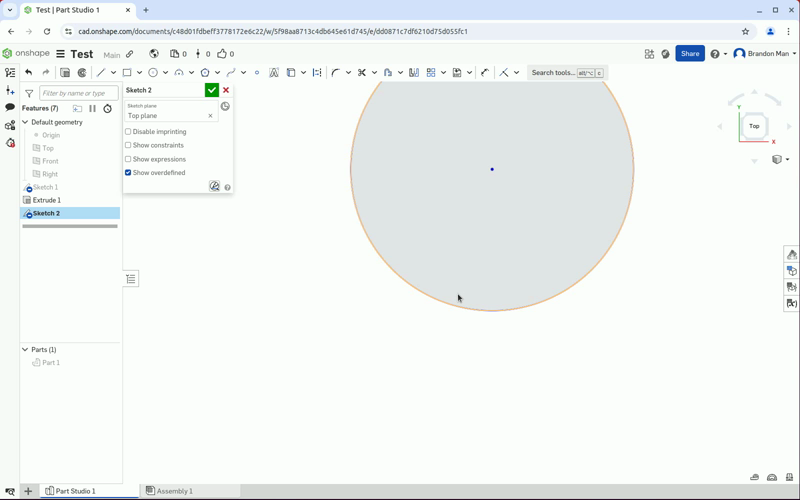
scroll(-6)
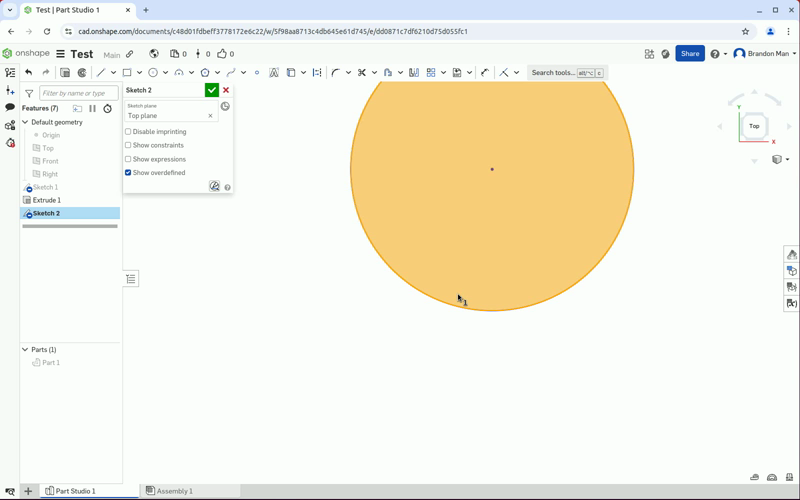
scroll(-6)
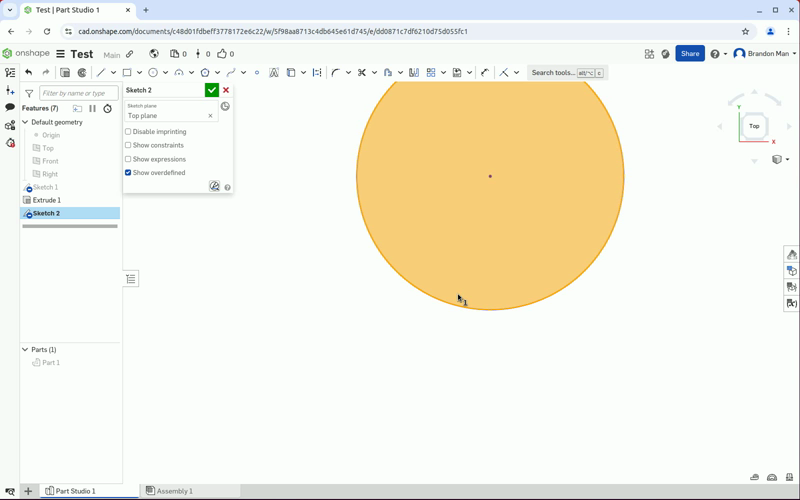
scroll(-6)
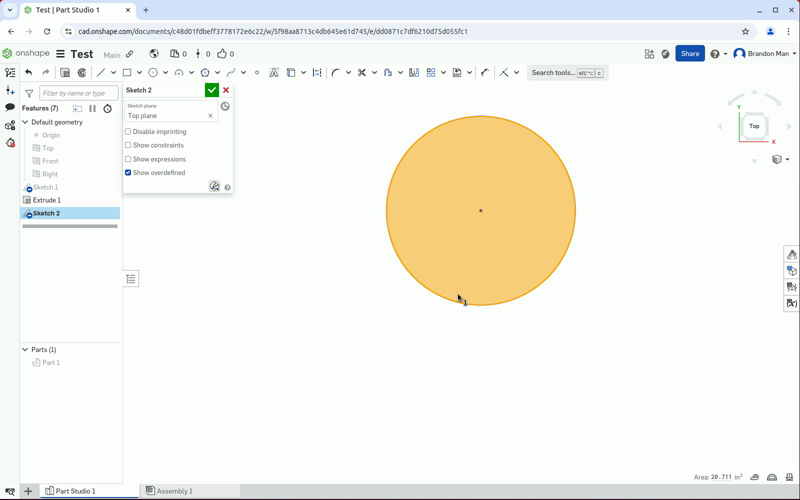
scroll(-6)
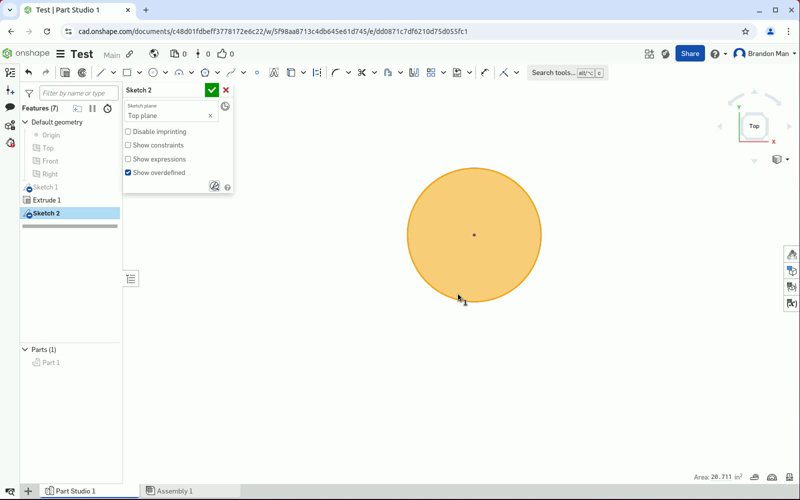
scroll(-6)
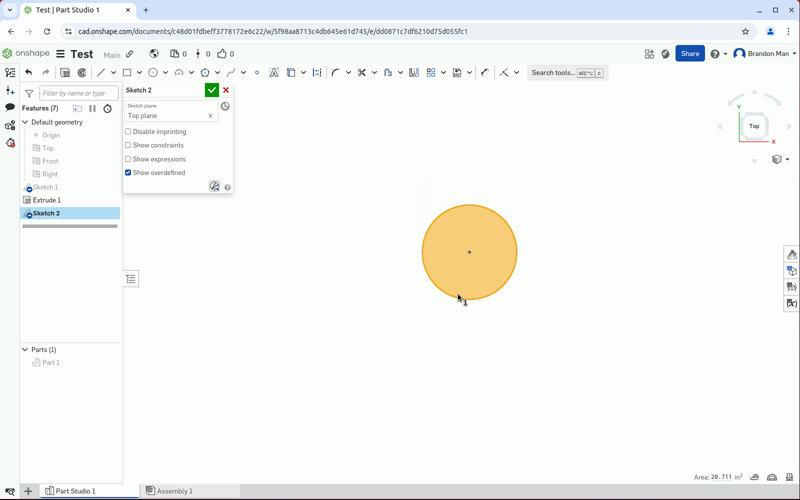
scroll(-6)
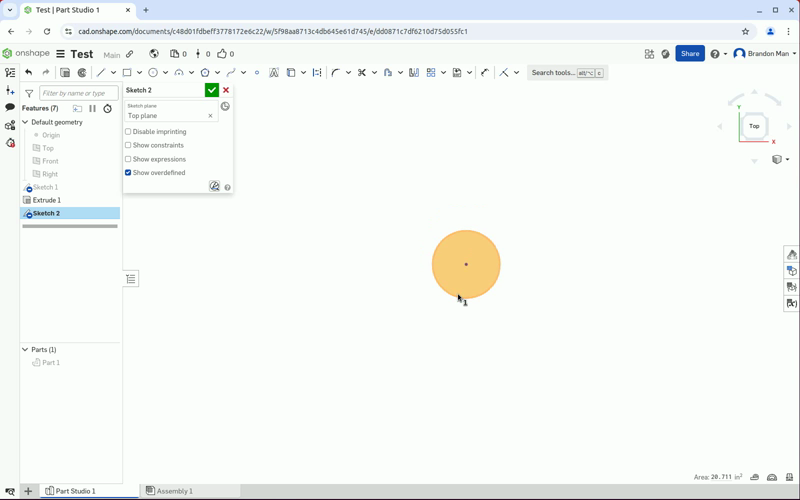
scroll(-6)
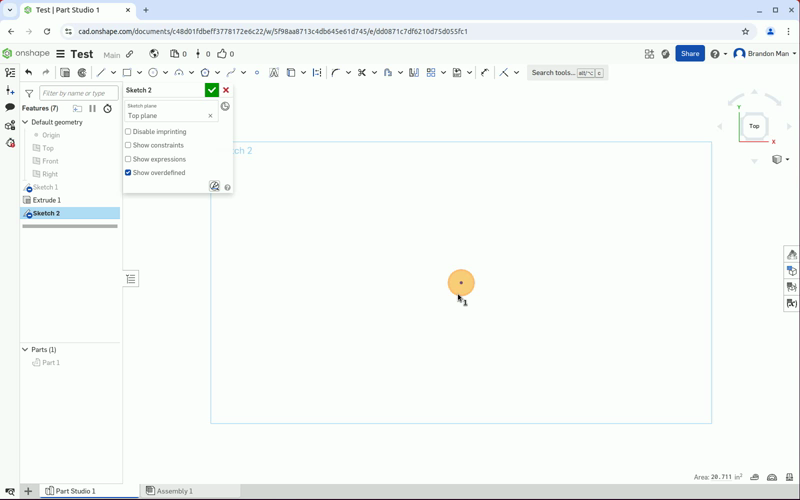
mouse_move(73, 352)
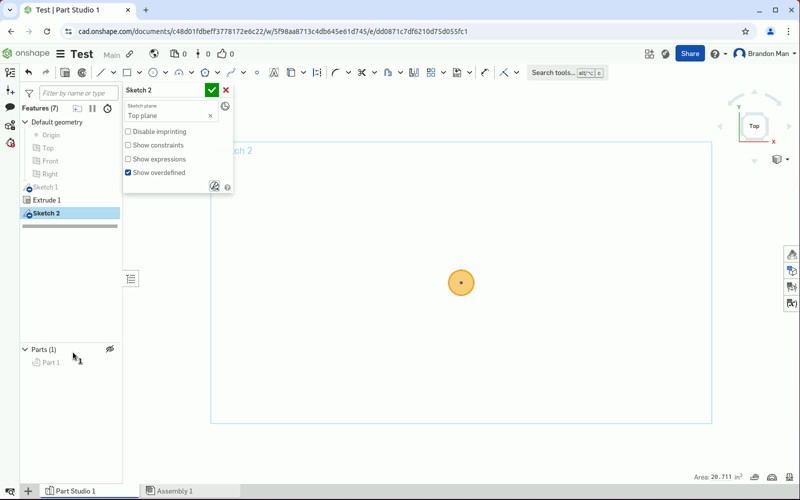
key(shift+y)
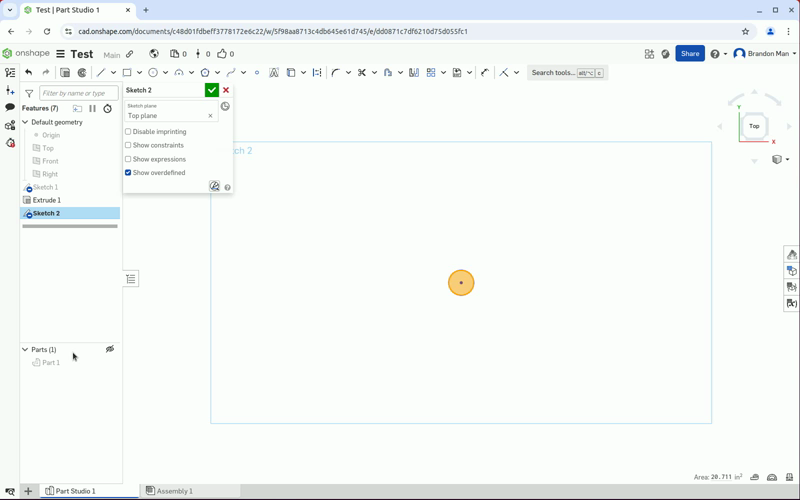
key(shift+e)
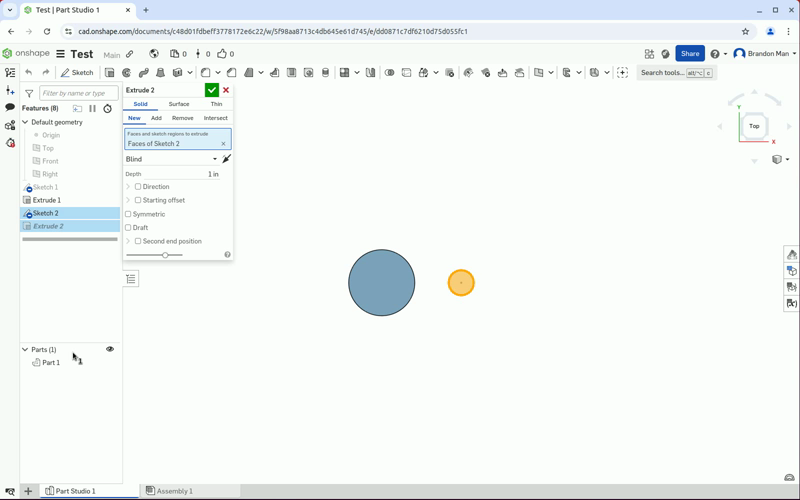
mouse_move(143, 106)
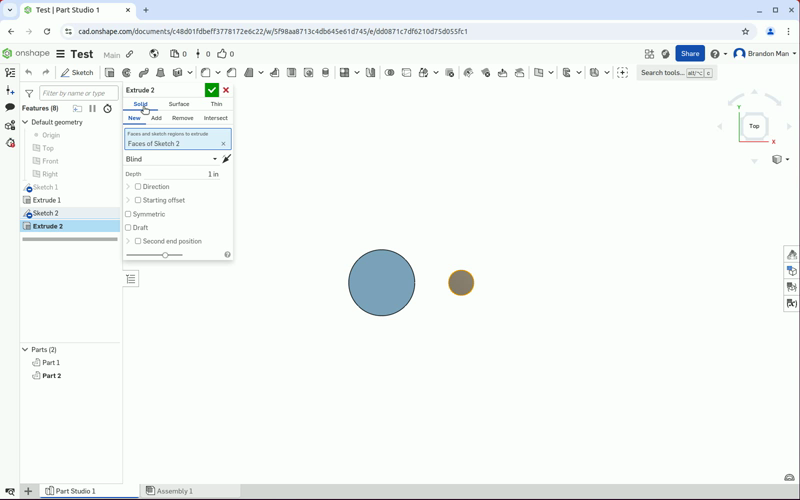
click(143, 106)
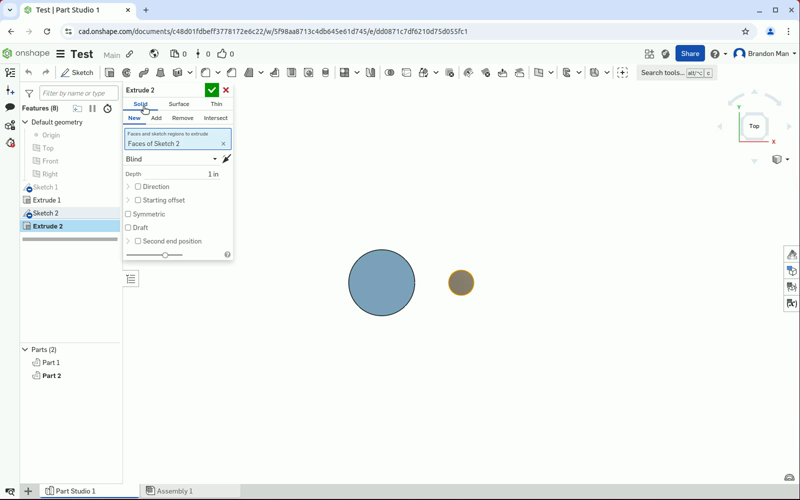
mouse_move(137, 120)
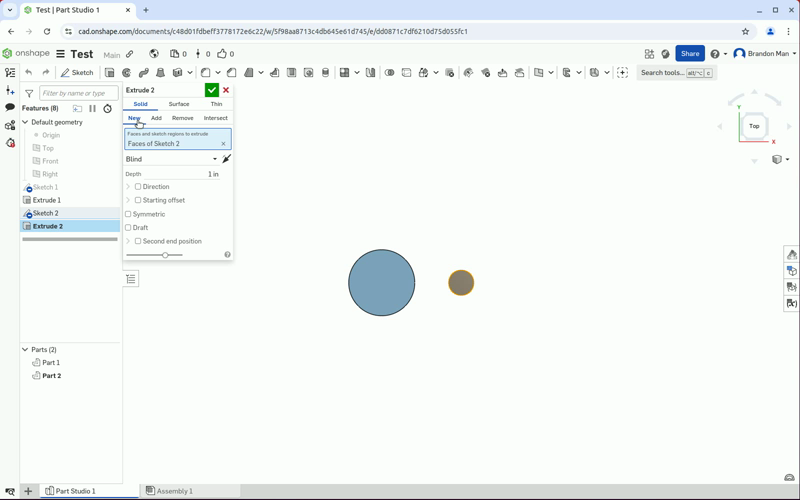
click(137, 120)
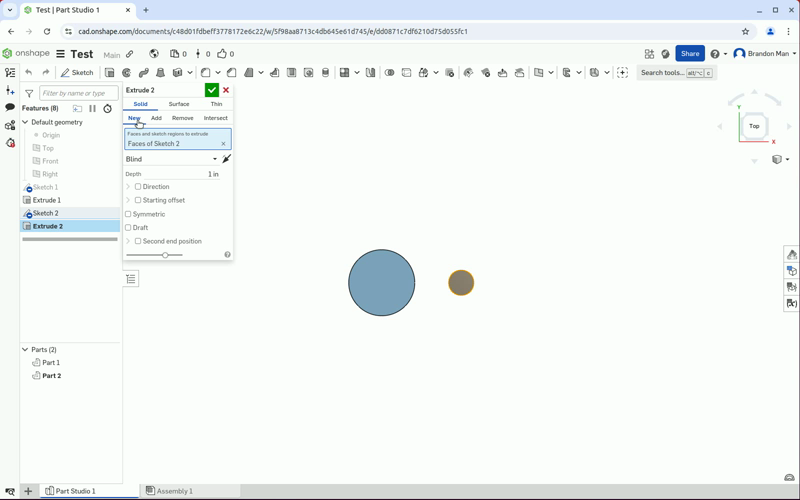
key(tab, 4)
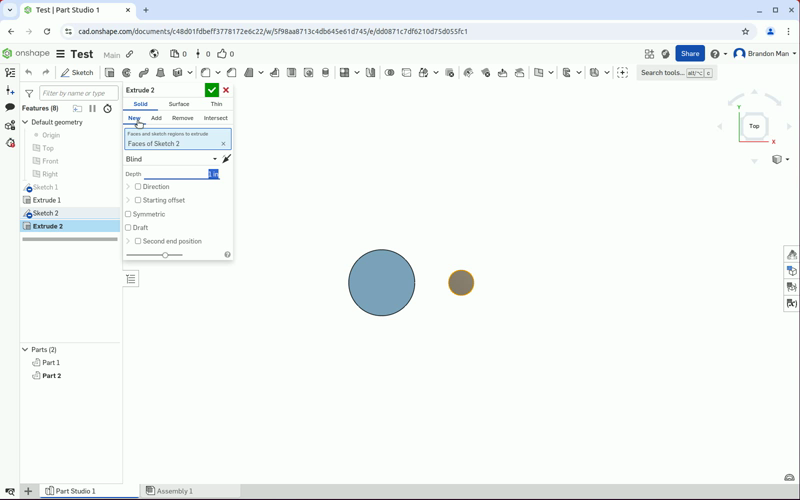
text(4.574)
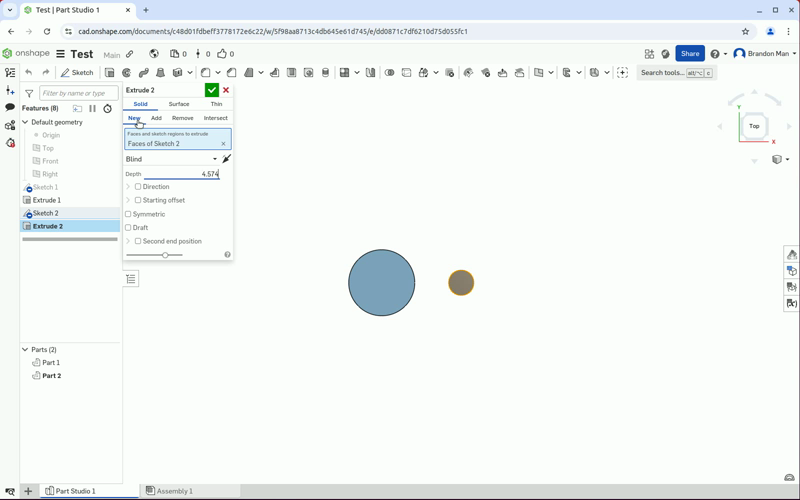
key(enter)
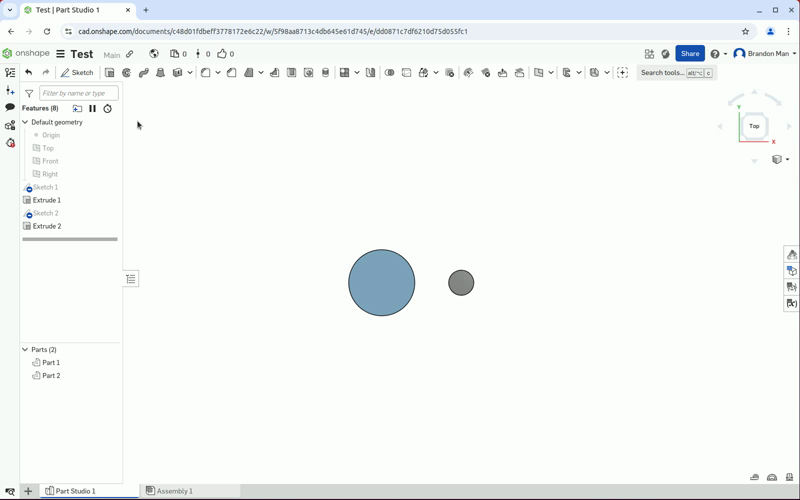
key(shift+h)
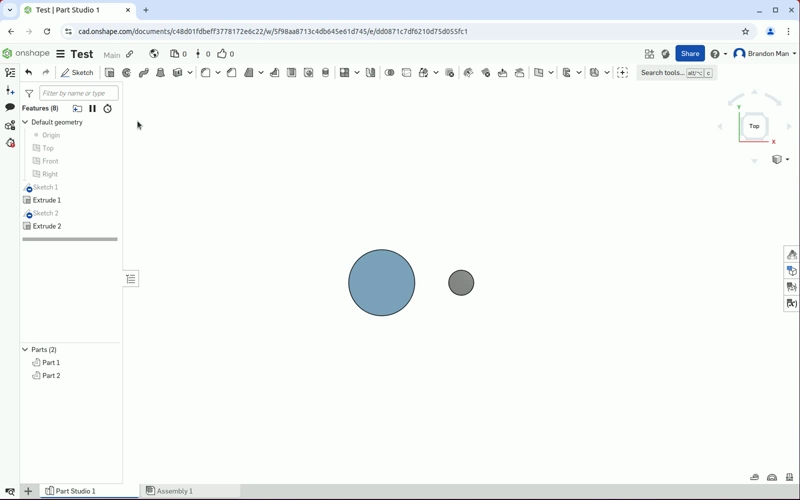
key(shift+h)
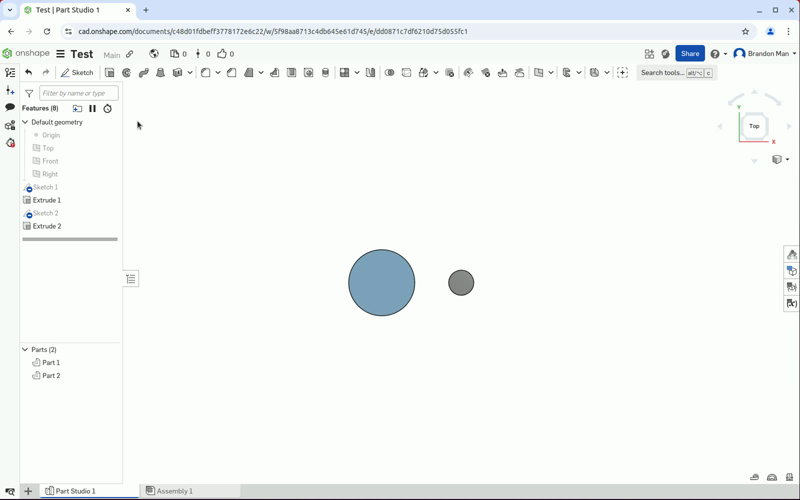
mouse_move(73, 189)
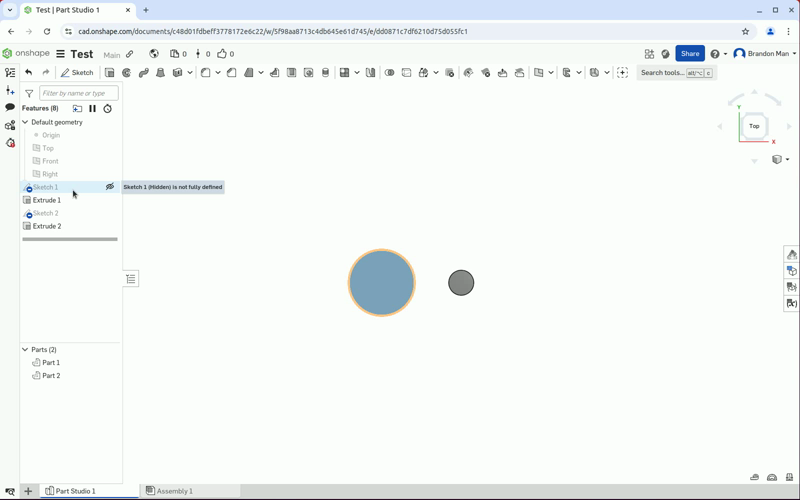
click(73, 189)
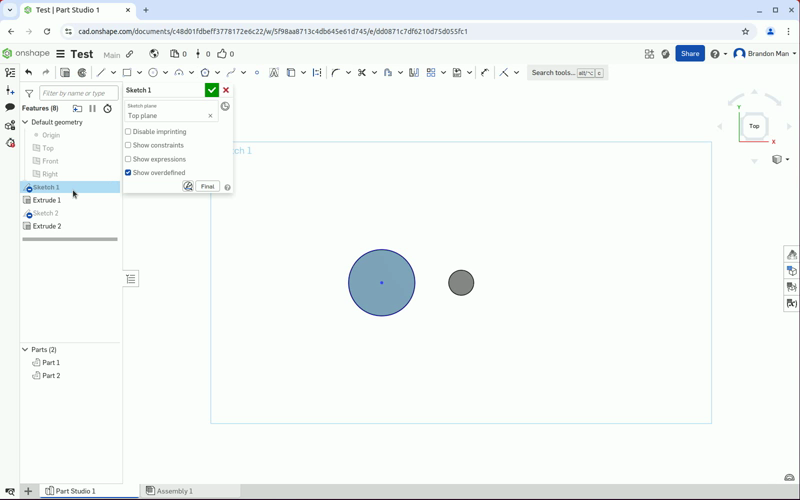
mouse_move(229, 92)
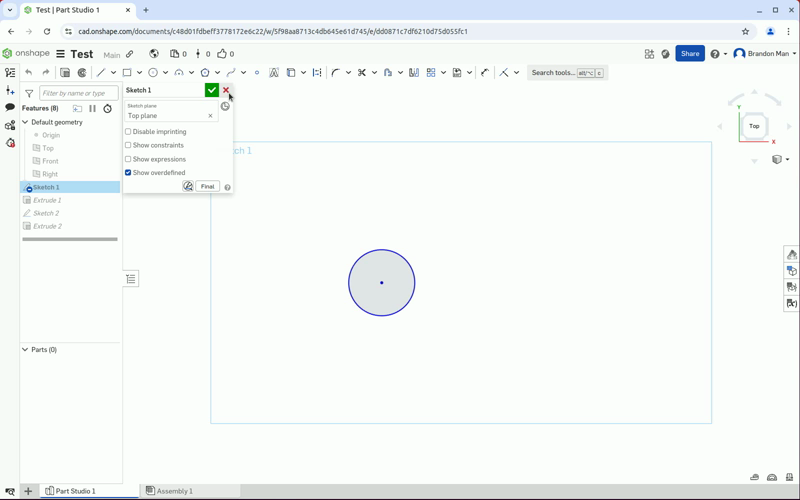
click(229, 92)
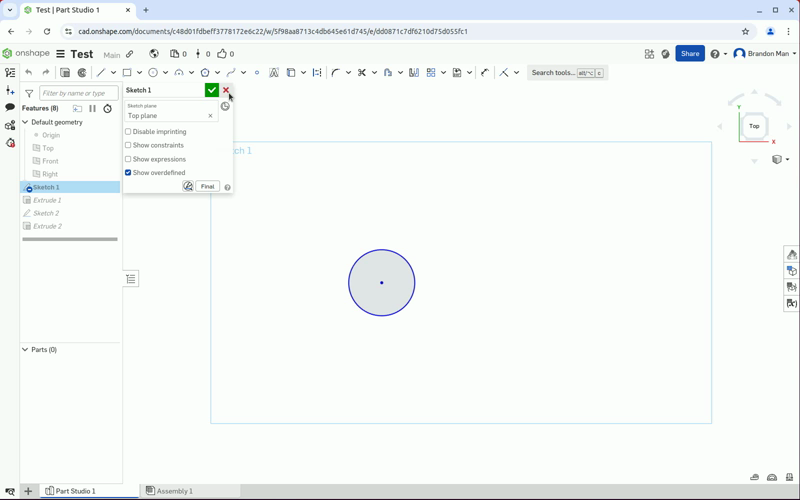
key(shift+s)
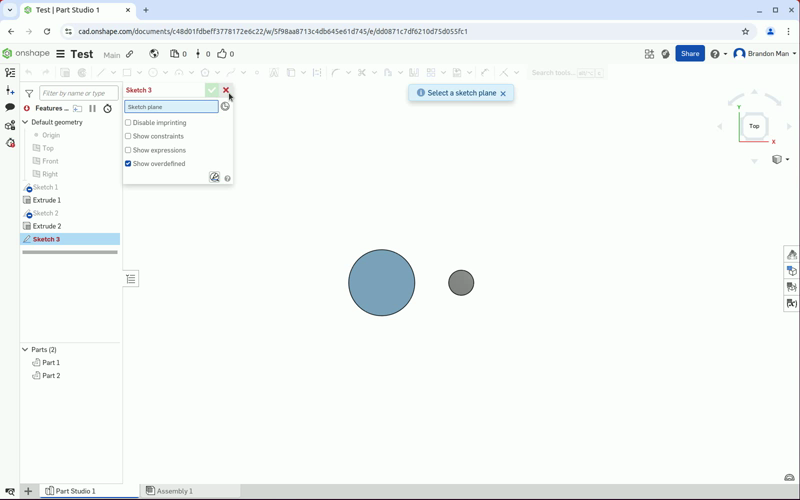
mouse_move(73, 150)
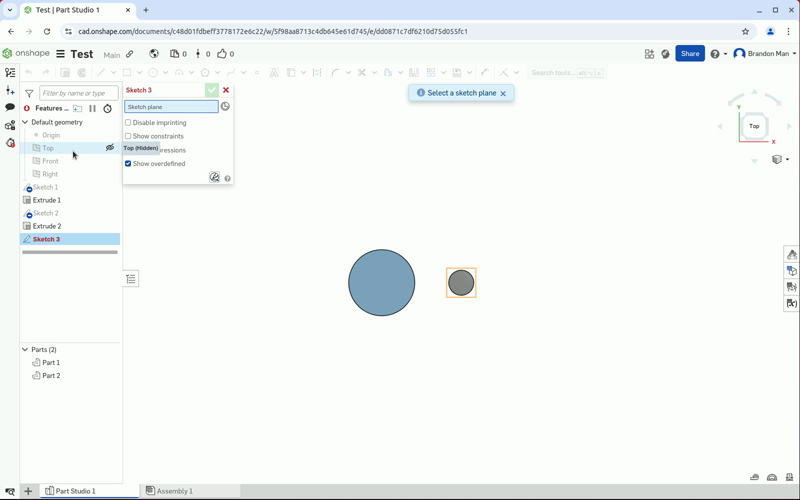
click(73, 150)
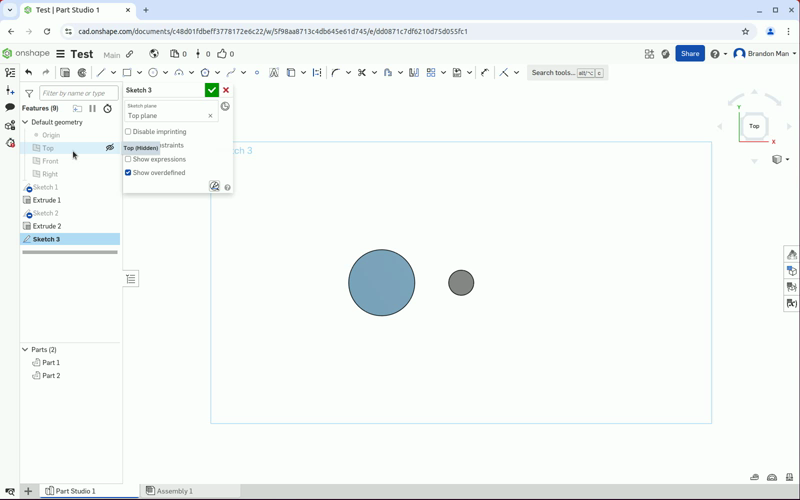
mouse_move(73, 352)
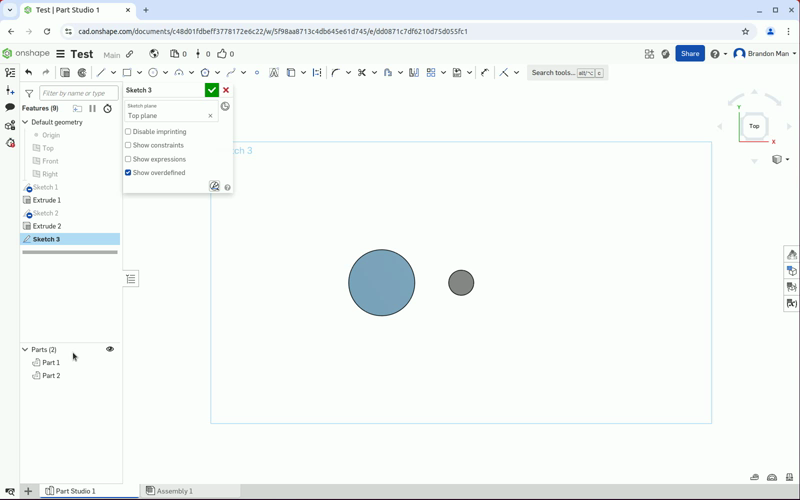
key(y)
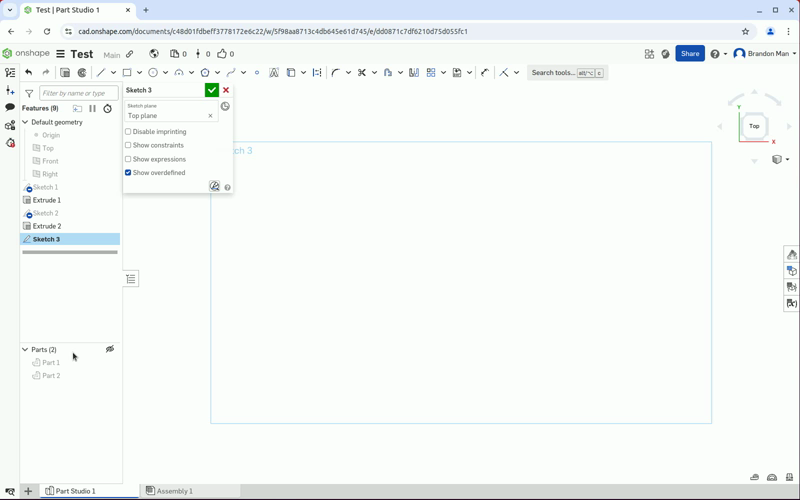
key(l)
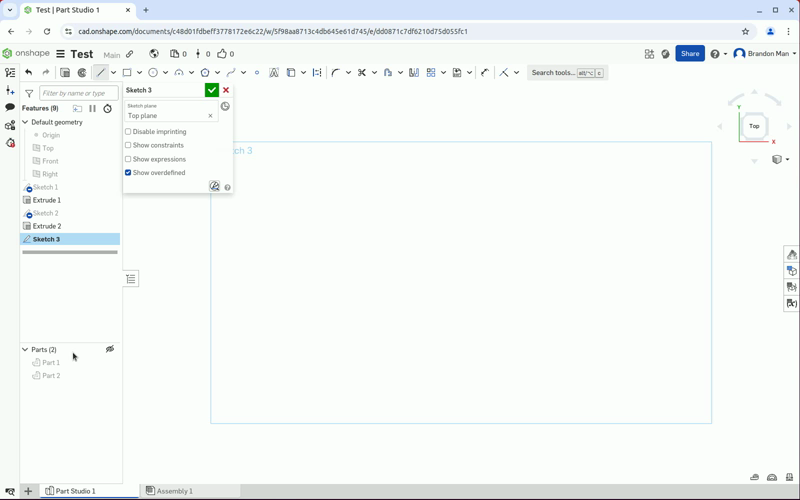
key_down(shift)
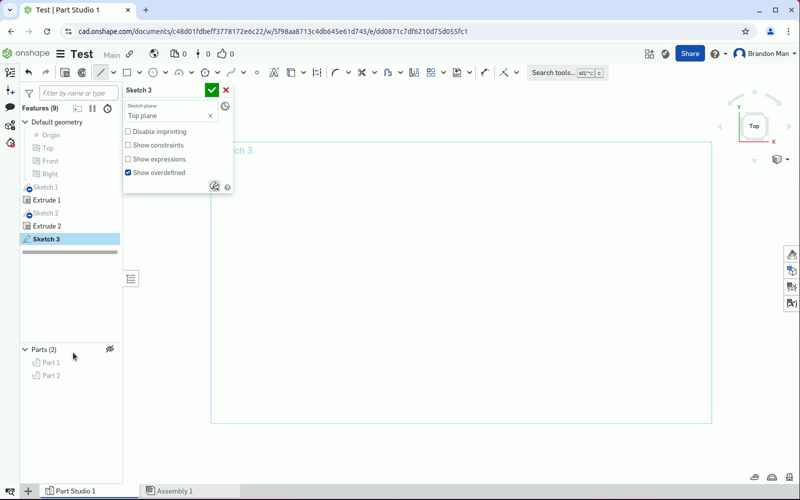
mouse_move(397, 311)
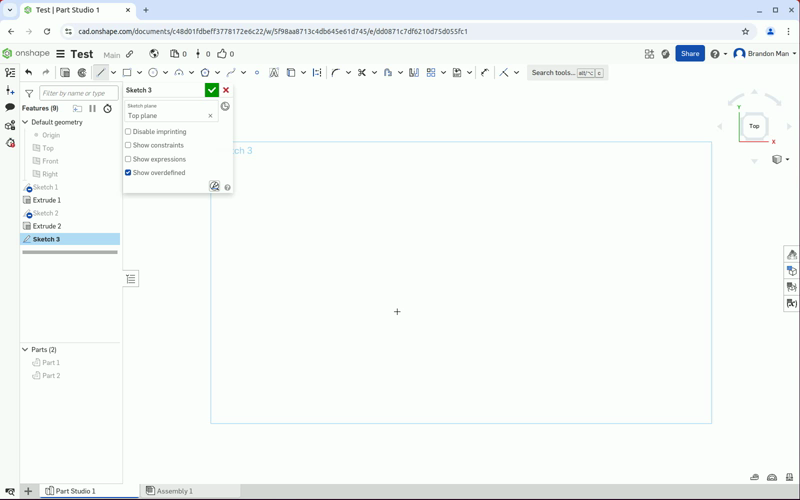
click(397, 311)
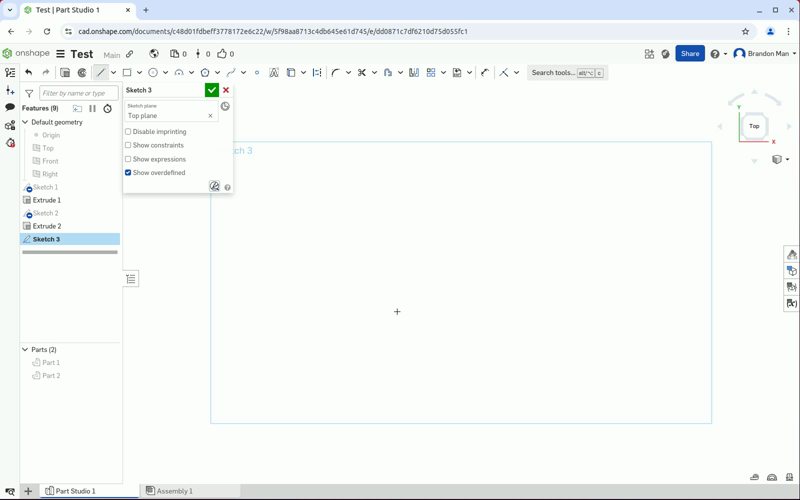
key_up(shift)
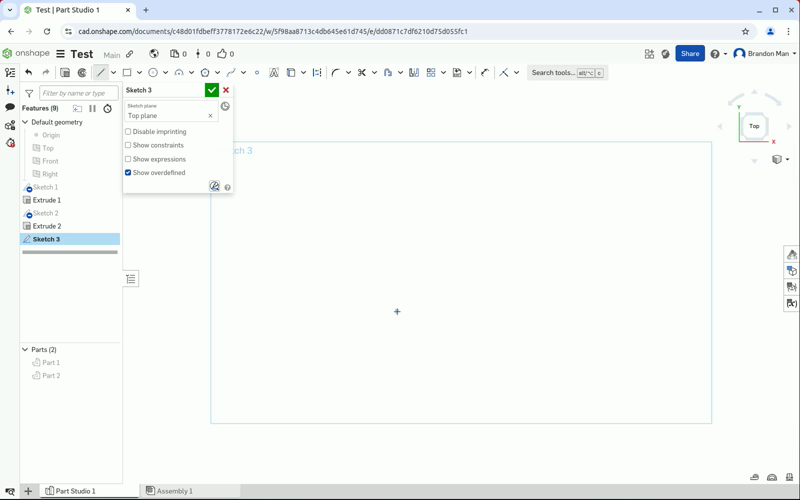
key_down(shift)
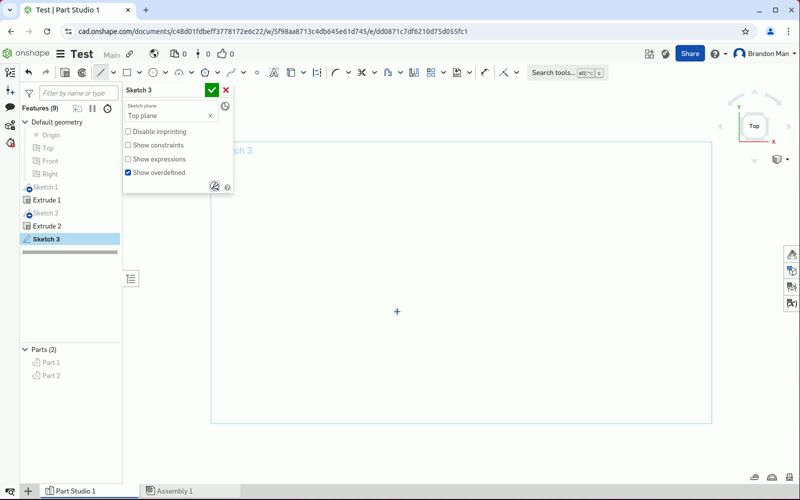
mouse_move(461, 294)
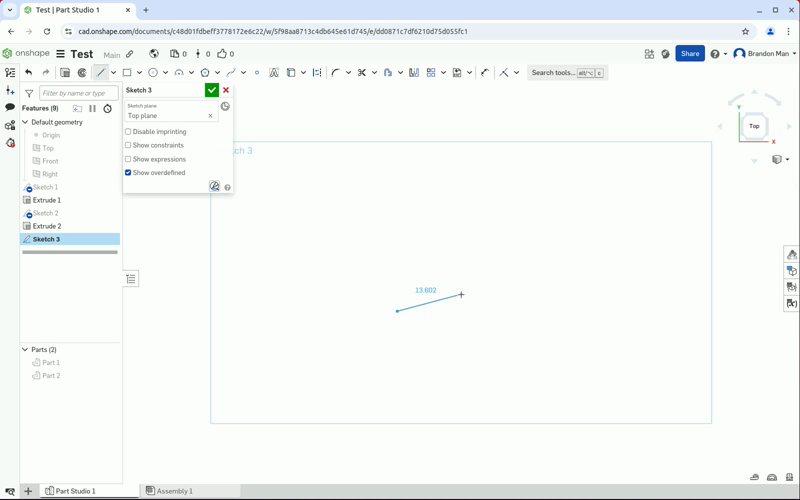
click(461, 294)
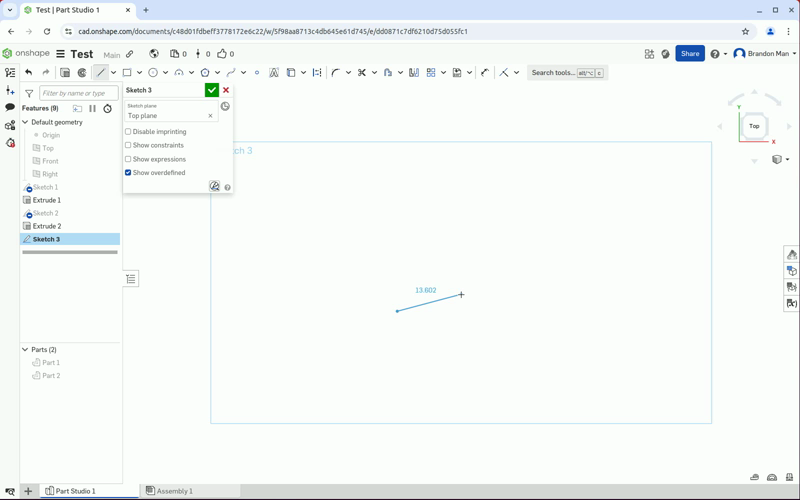
key_up(shift)
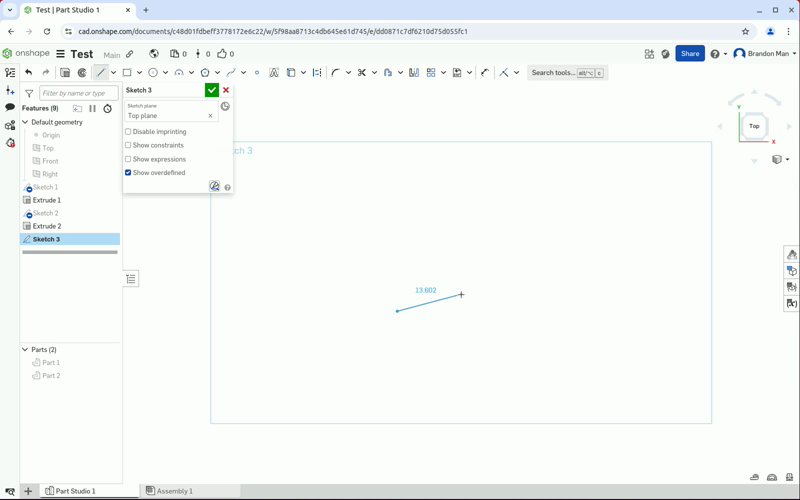
key(esc)
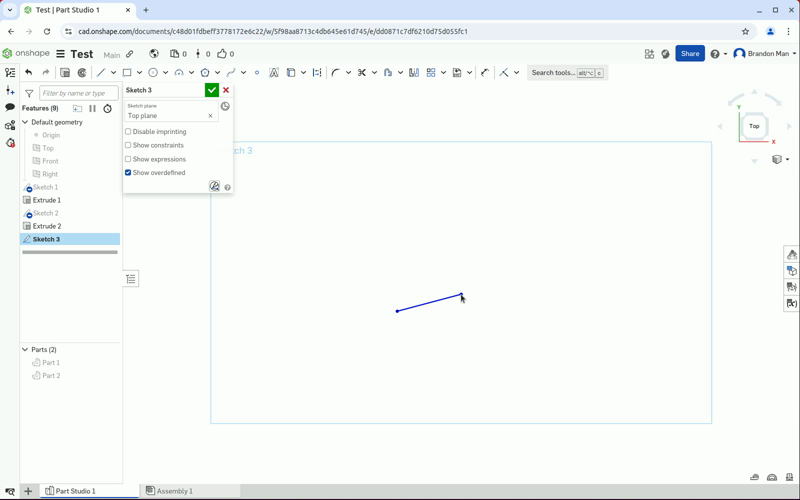
key(a)
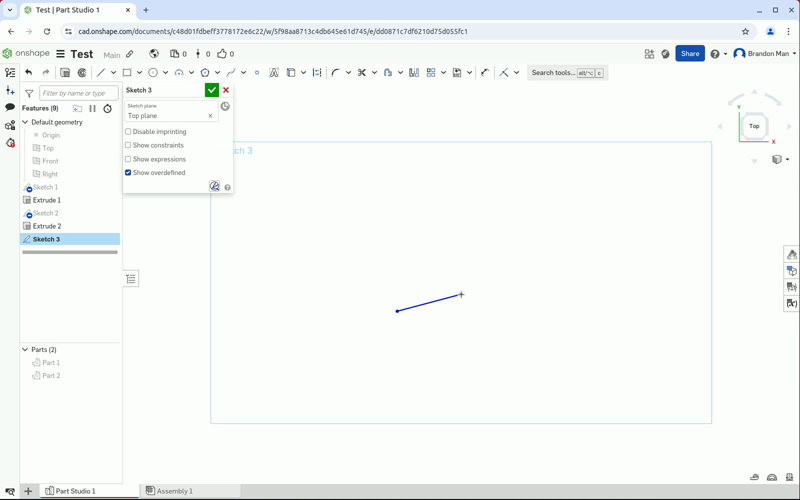
mouse_move(461, 294)
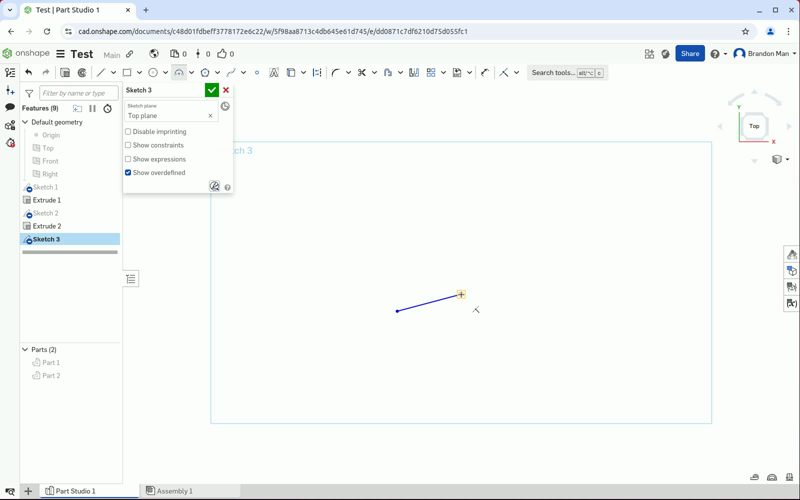
click(461, 294)
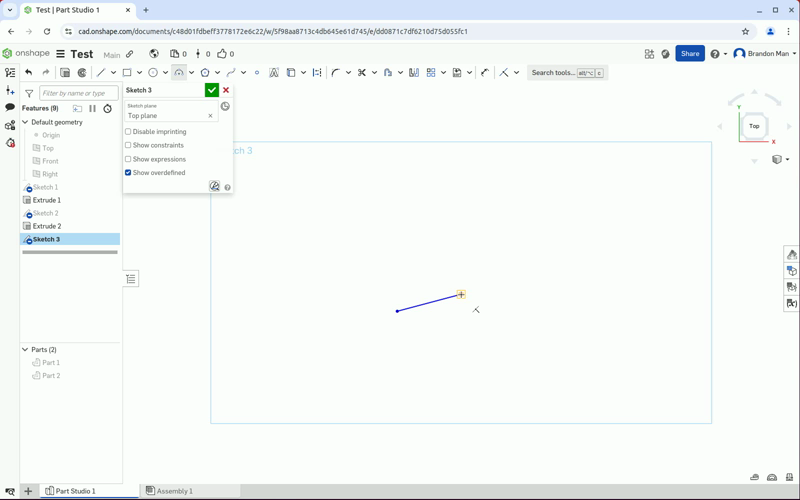
key_down(shift)
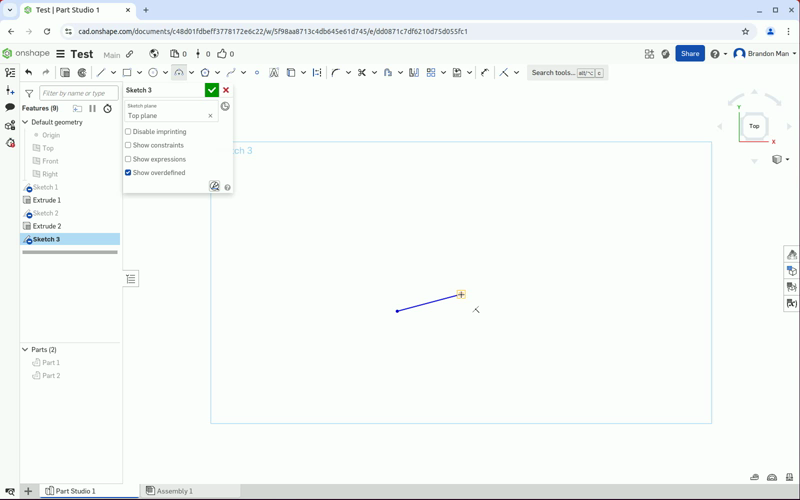
mouse_move(461, 270)
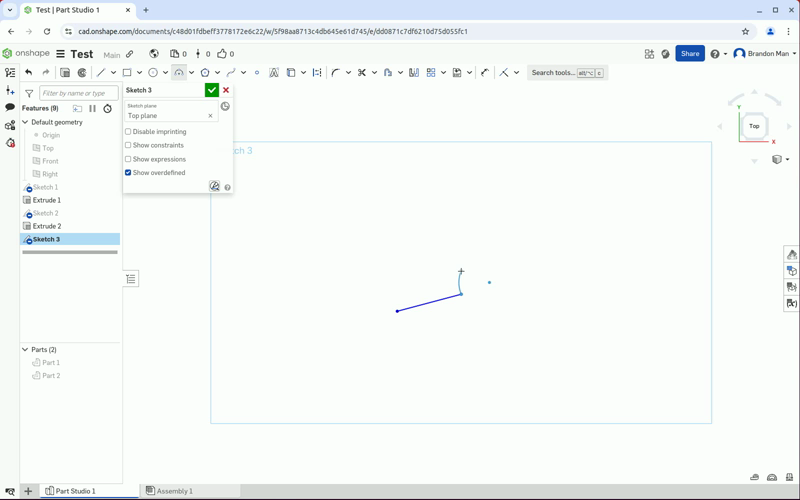
click(461, 270)
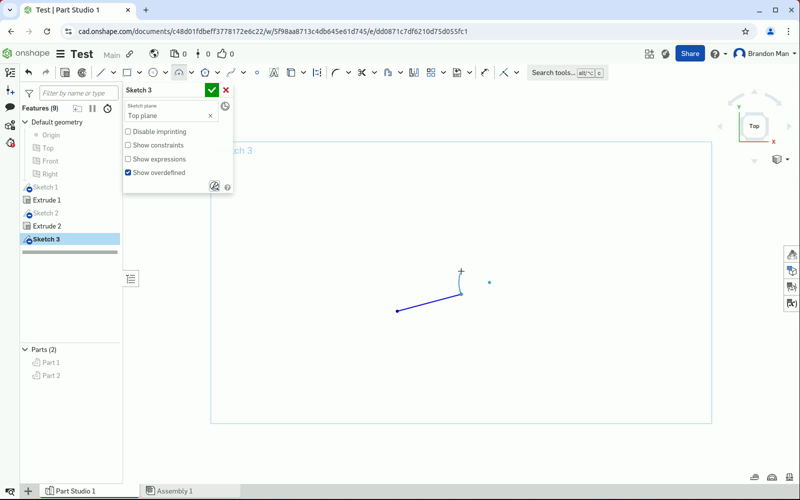
mouse_move(449, 282)
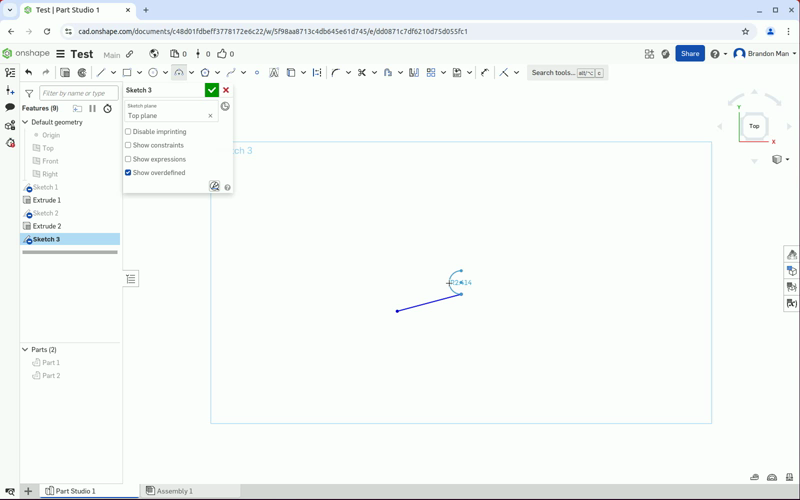
click(449, 282)
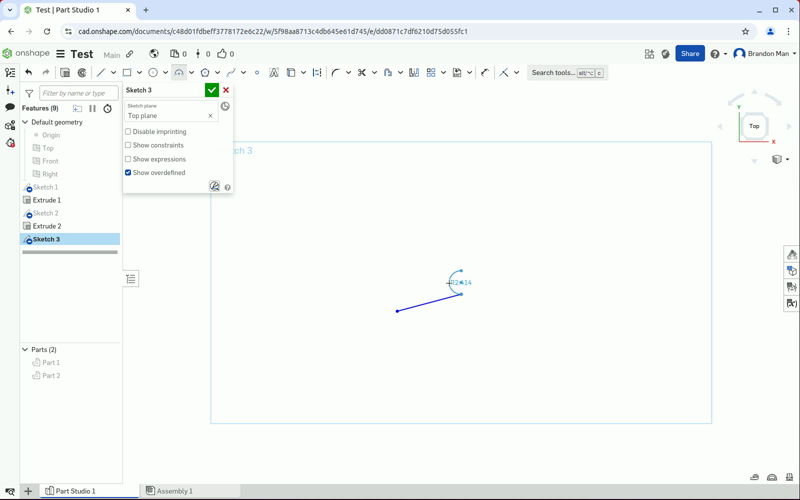
key_up(shift)
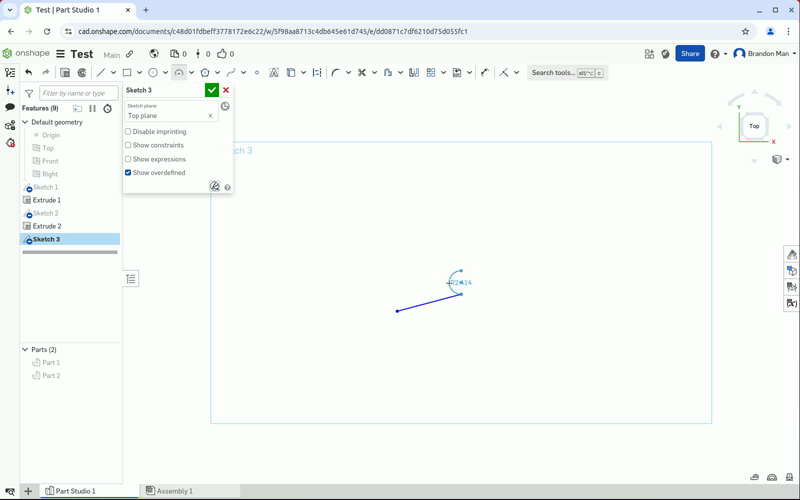
key(esc)
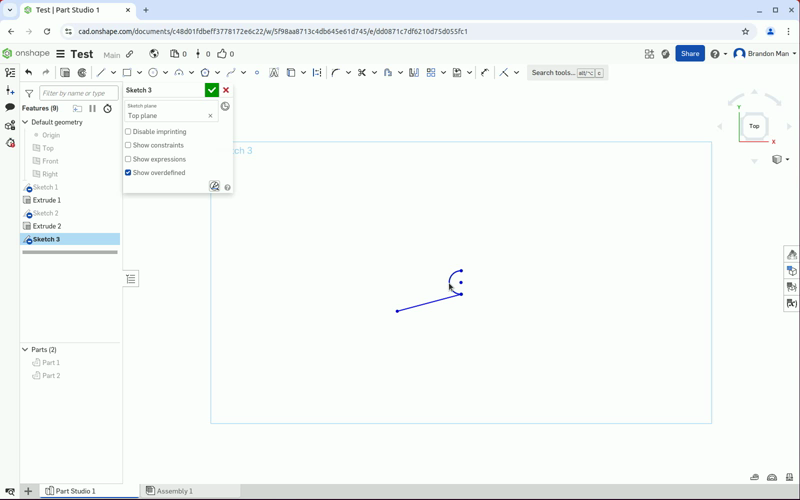
key(l)
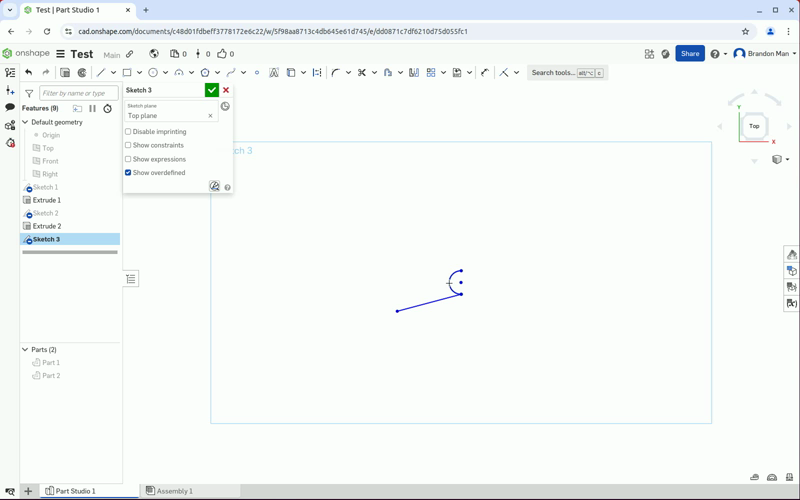
mouse_move(461, 270)
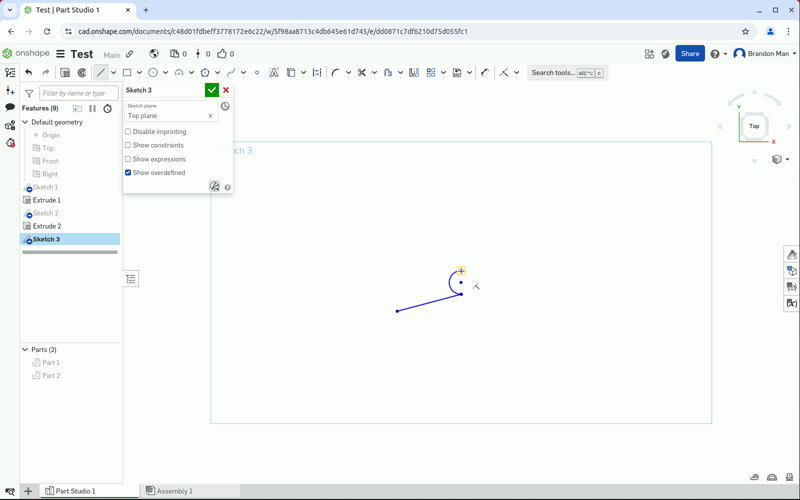
click(461, 270)
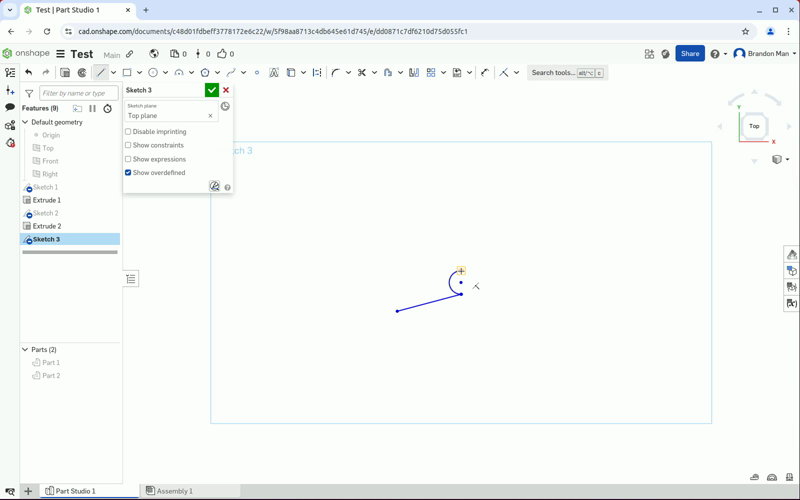
key_down(shift)
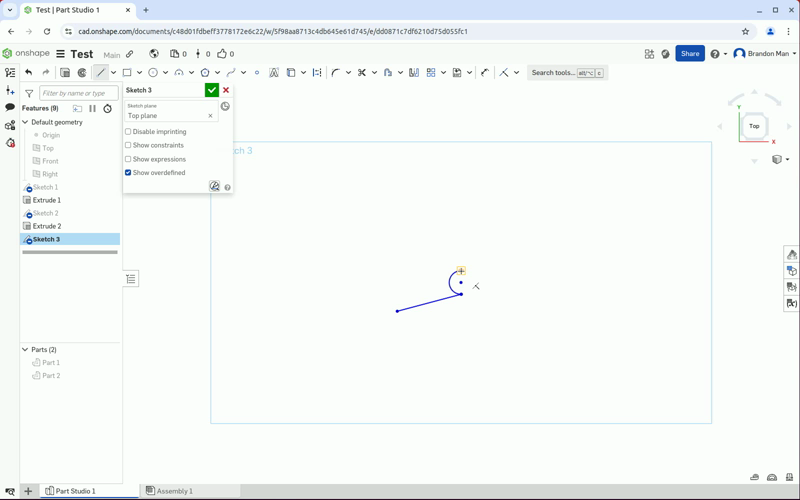
mouse_move(397, 254)
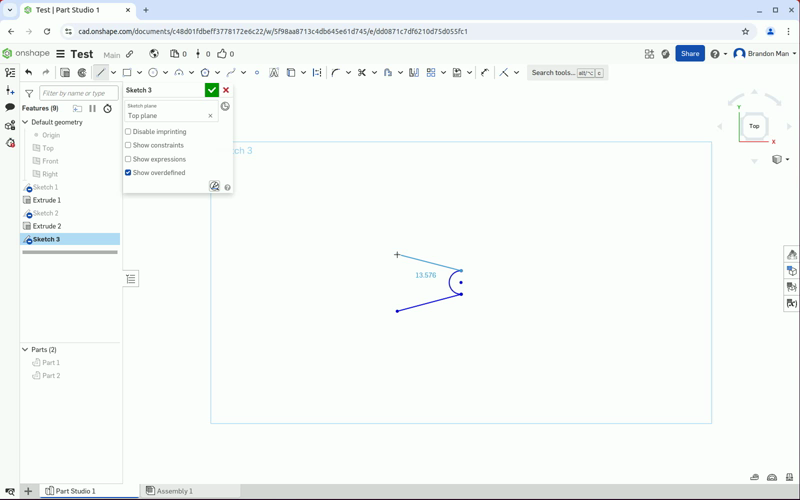
click(397, 254)
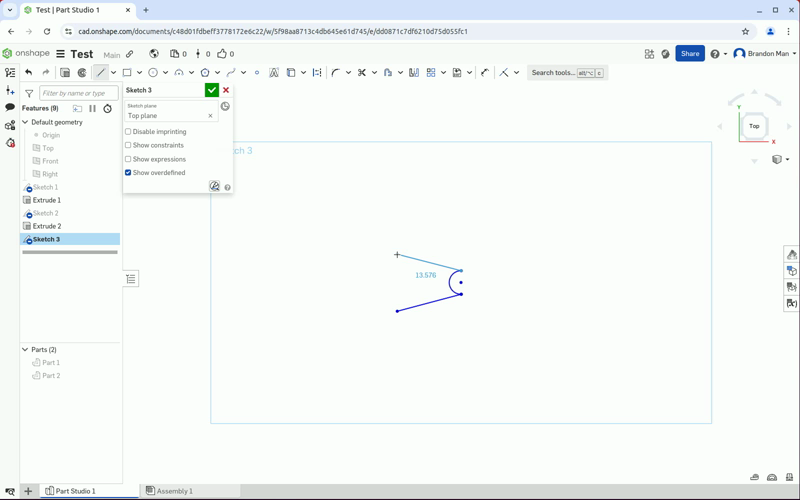
key_up(shift)
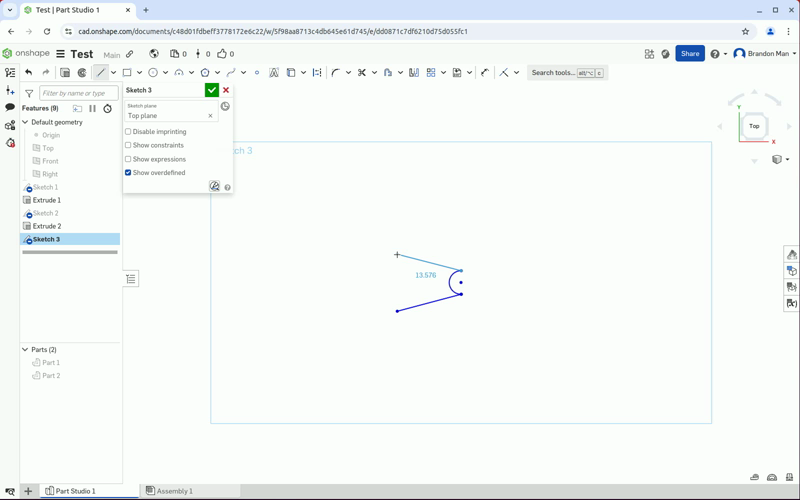
key(esc)
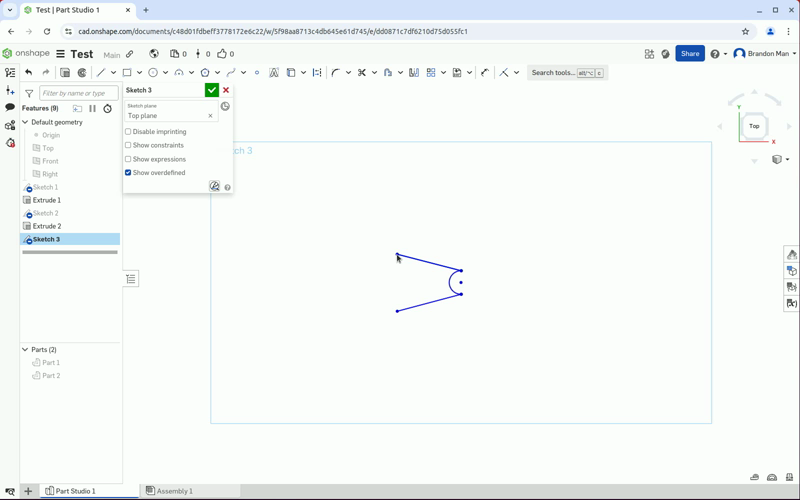
key(a)
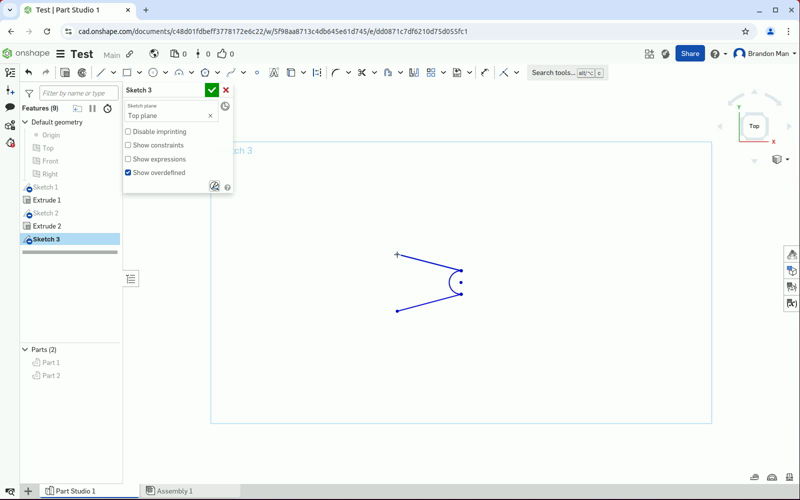
mouse_move(397, 254)
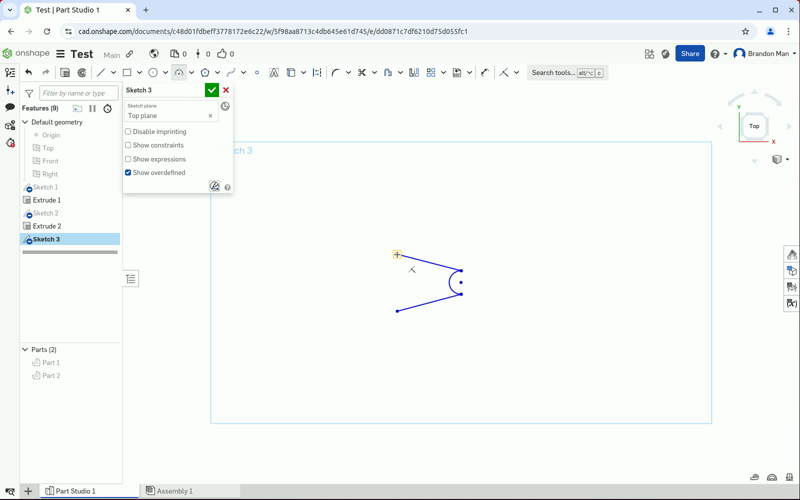
click(397, 254)
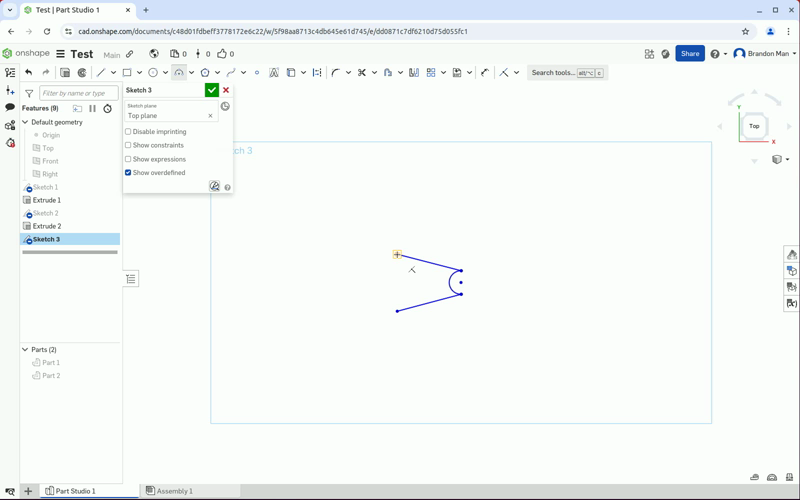
mouse_move(397, 311)
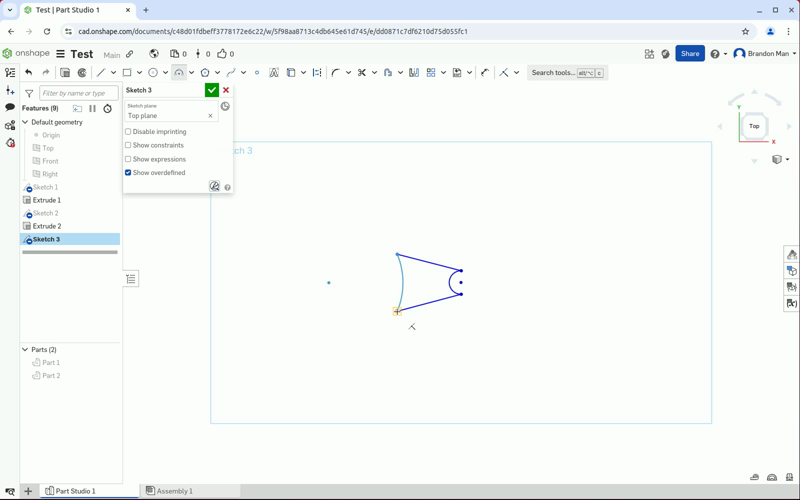
click(397, 311)
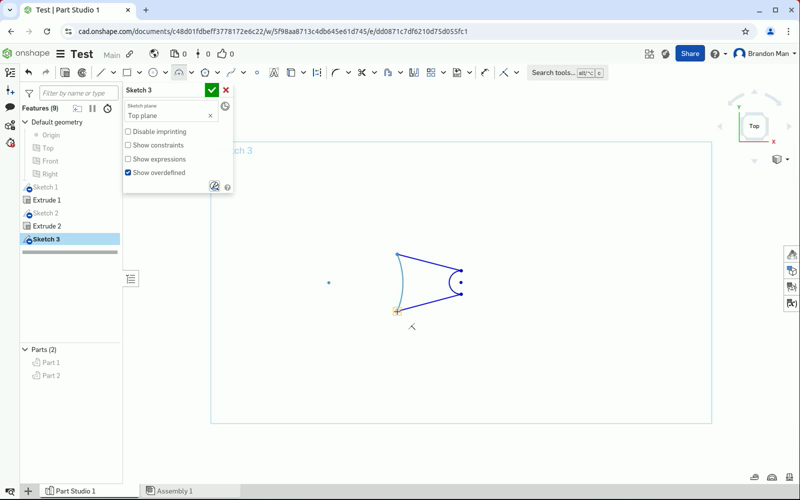
key_down(shift)
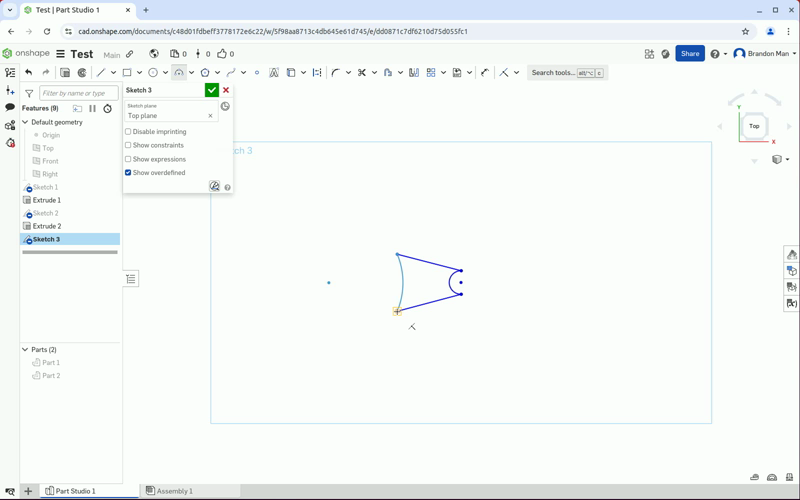
mouse_move(413, 282)
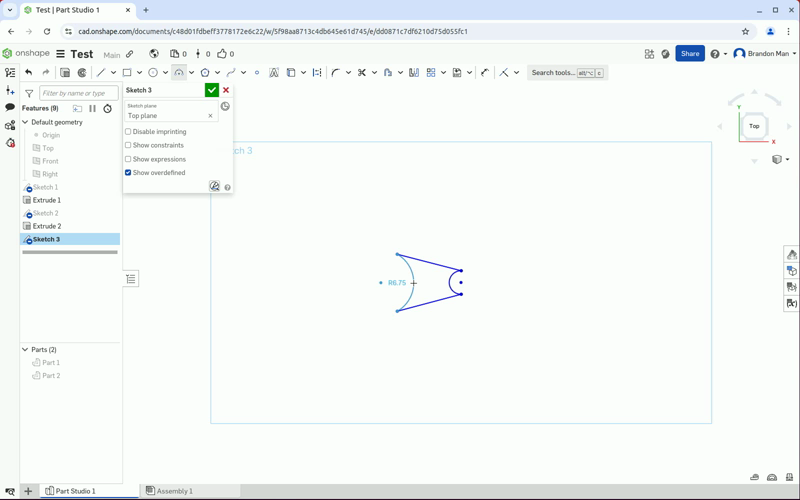
click(413, 282)
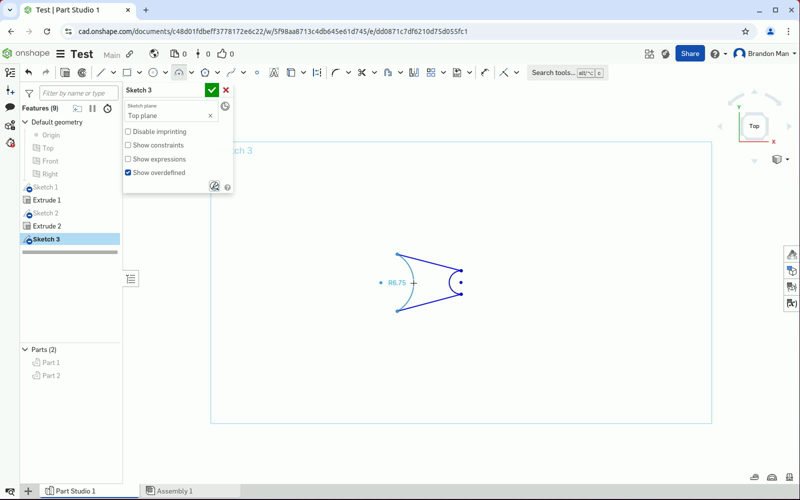
key_up(shift)
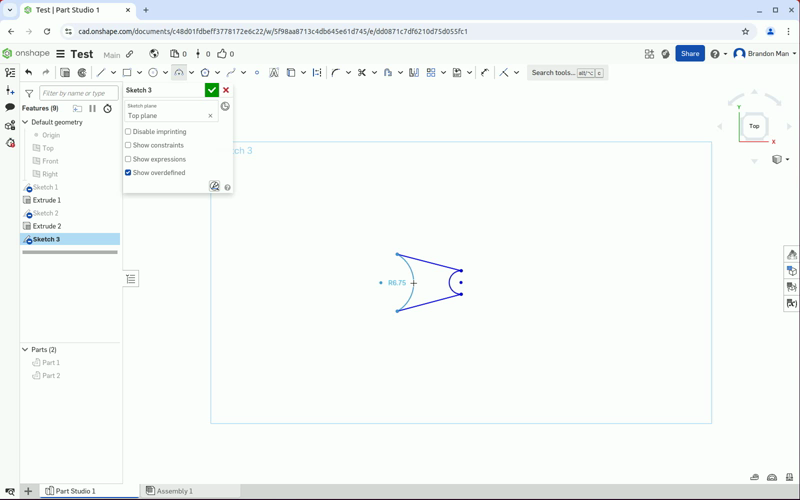
key(esc)
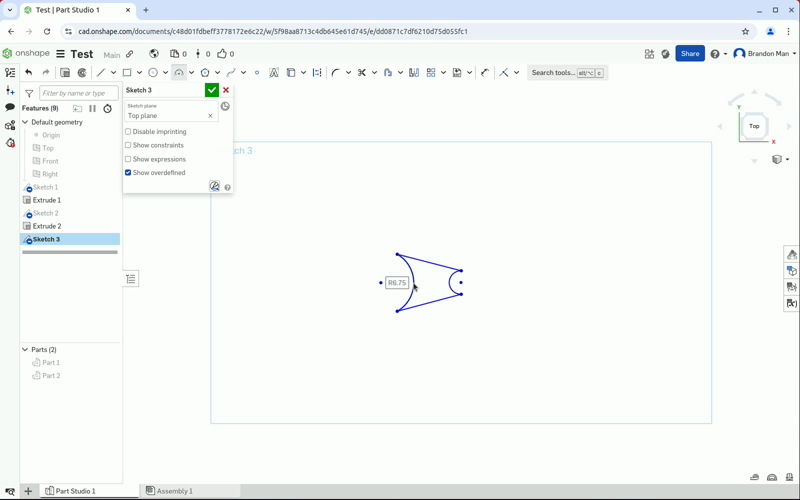
mouse_move(459, 278)
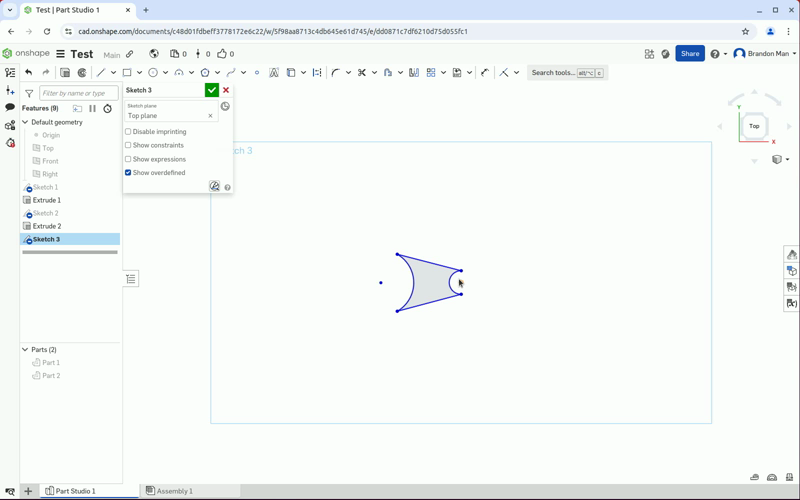
scroll(6)
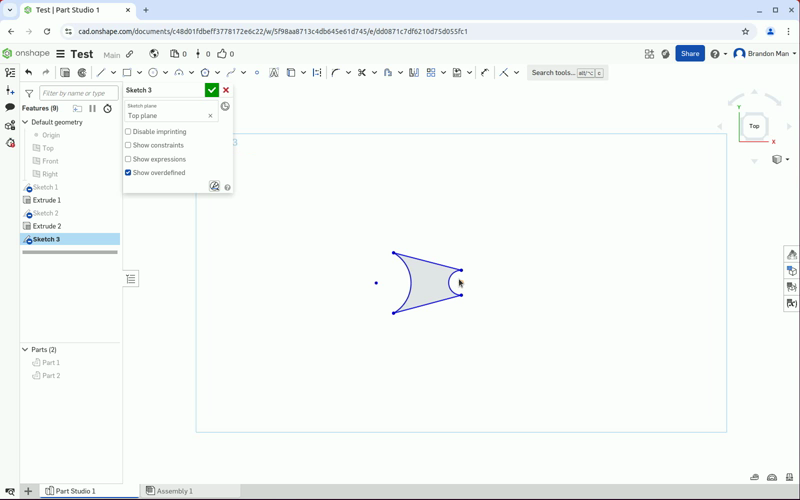
scroll(6)
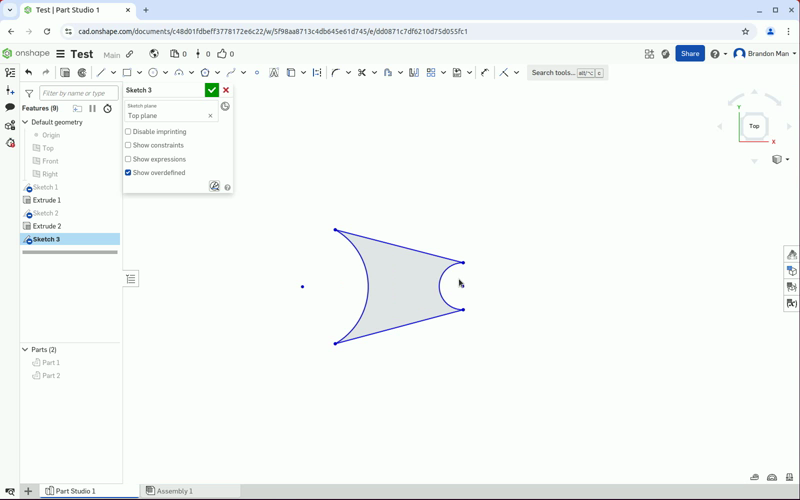
scroll(6)
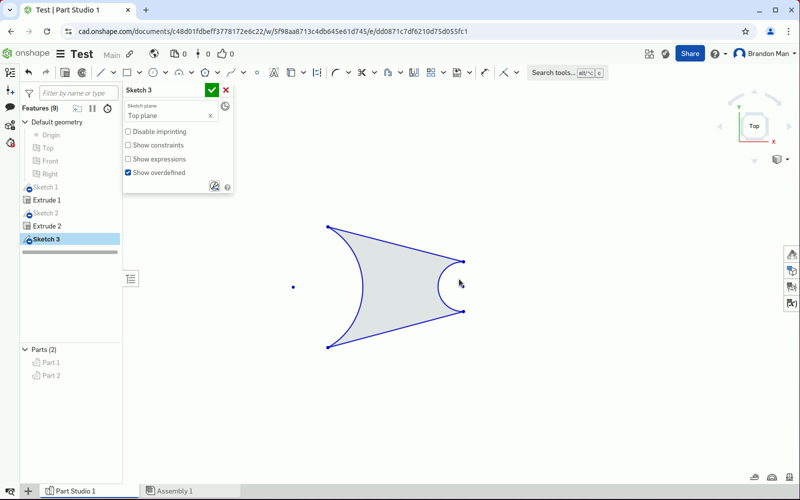
scroll(6)
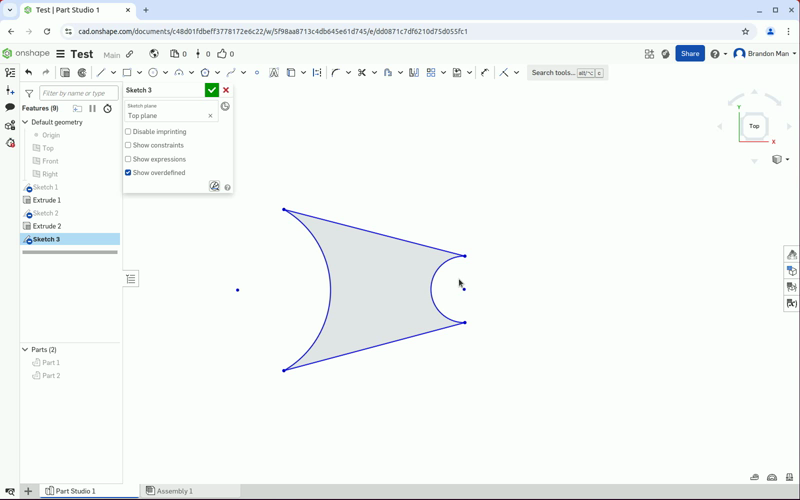
scroll(6)
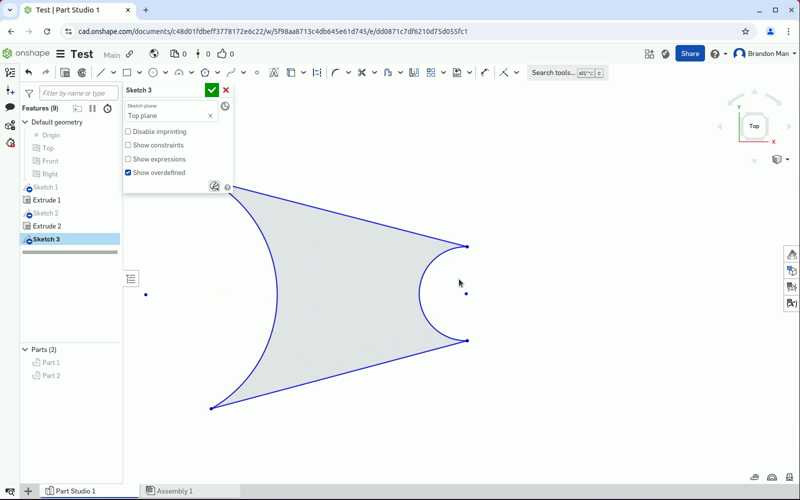
scroll(6)
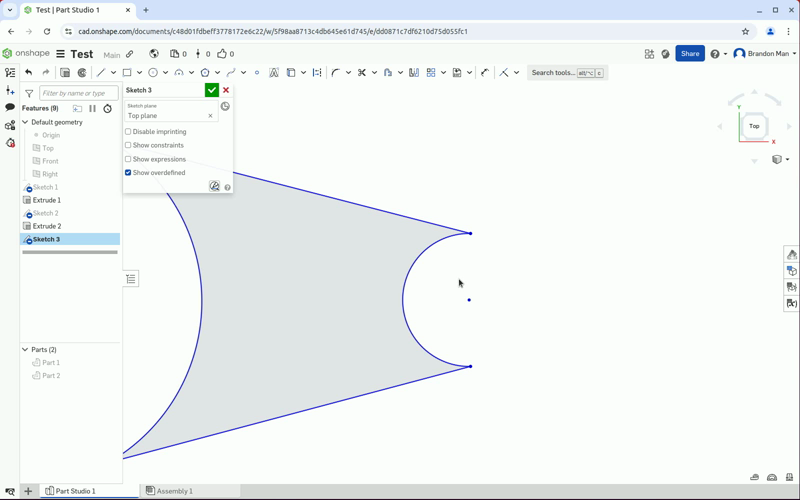
scroll(6)
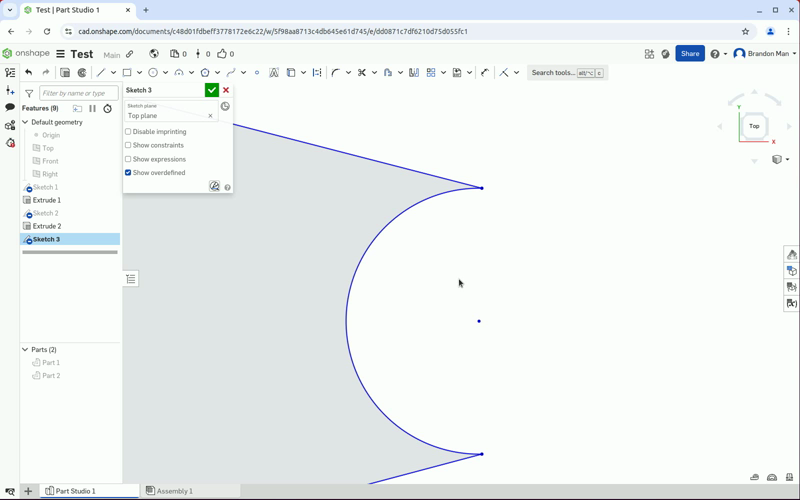
click(459, 278)
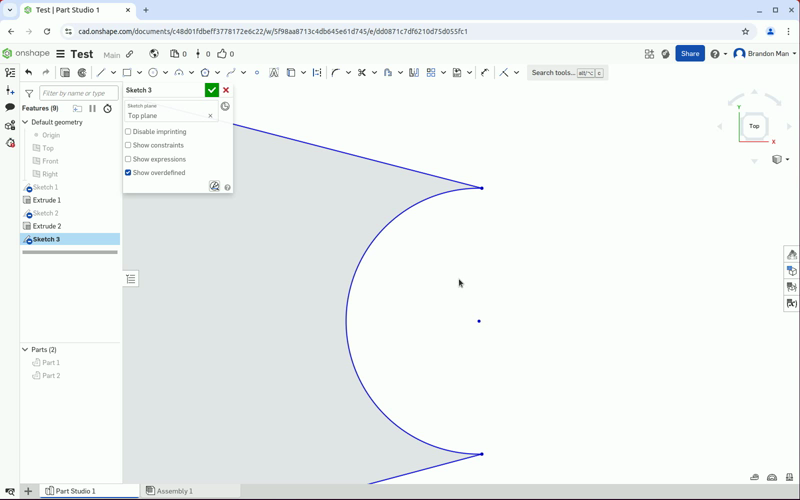
scroll(-6)
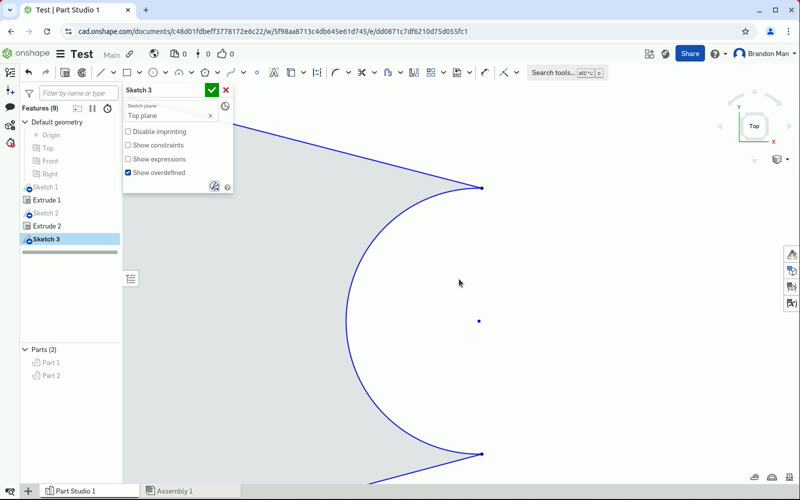
scroll(-6)
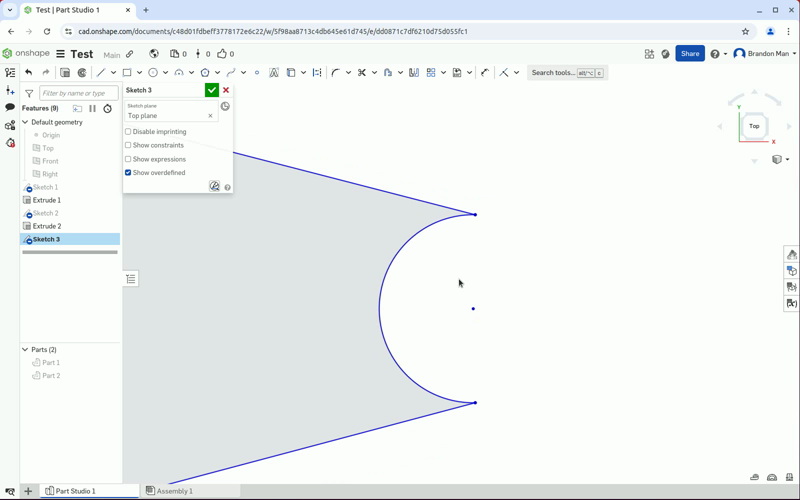
scroll(-6)
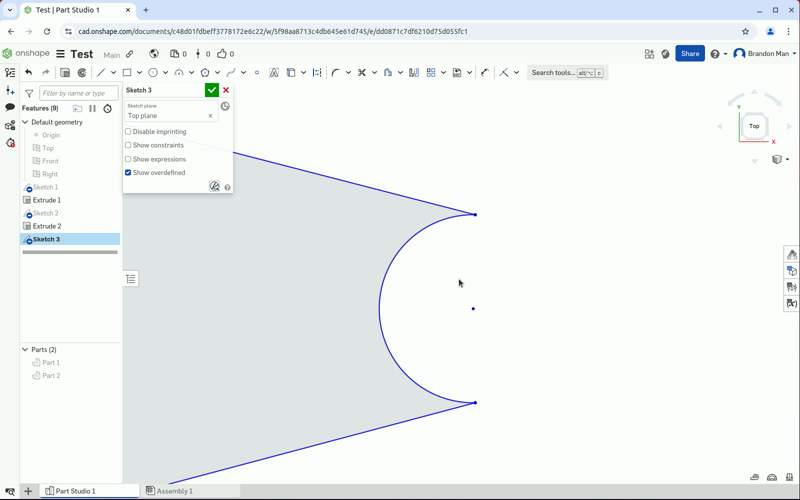
scroll(-6)
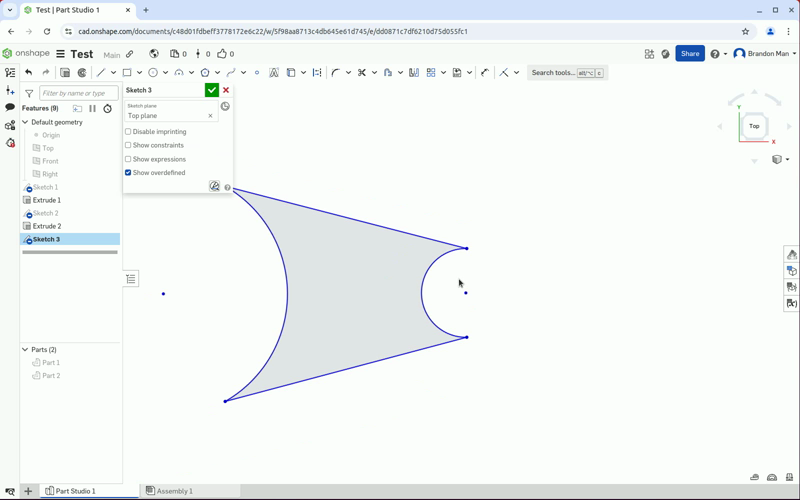
scroll(-6)
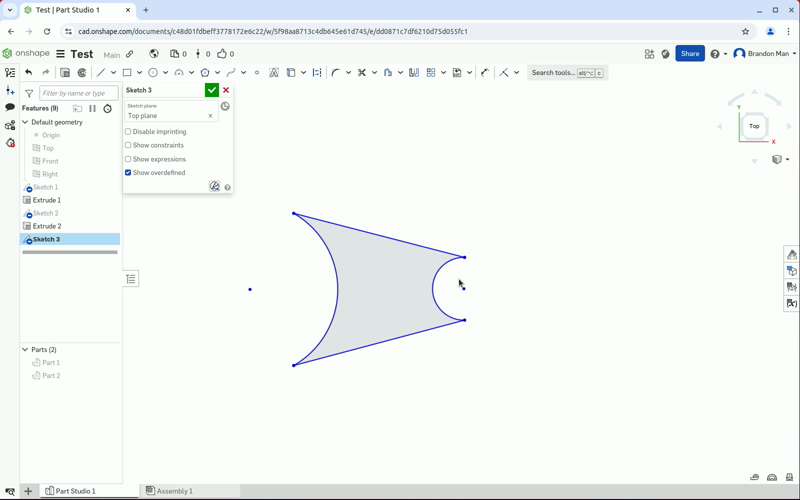
scroll(-6)
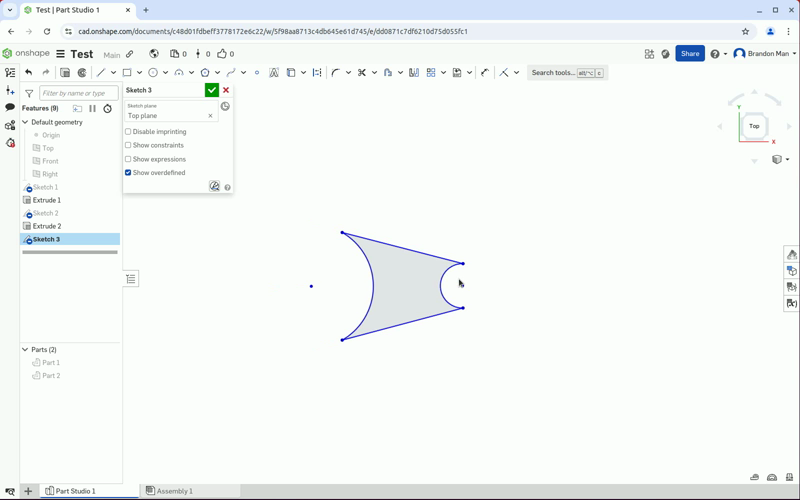
scroll(-6)
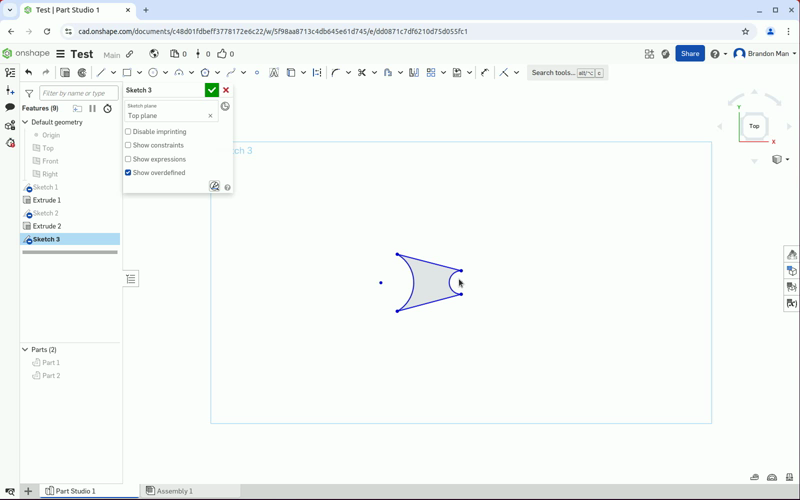
mouse_move(73, 352)
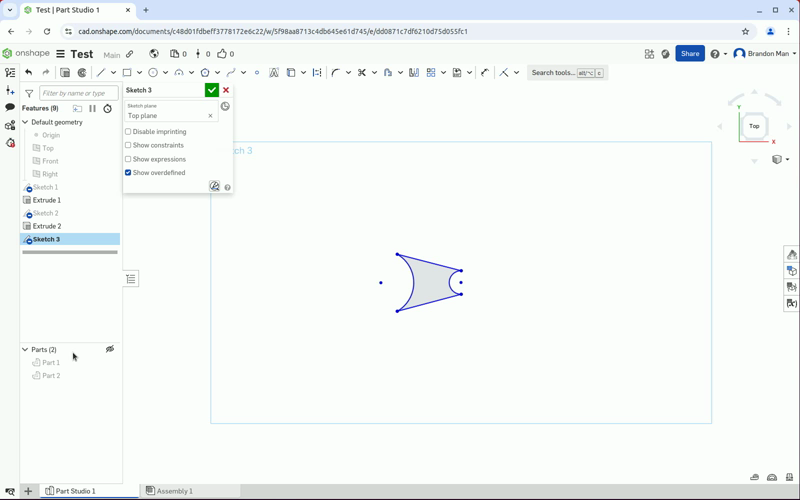
key(shift+y)
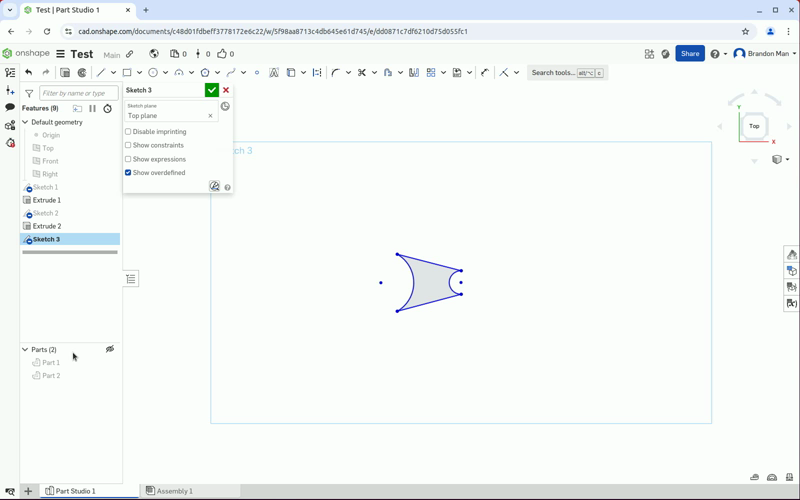
key(shift+e)
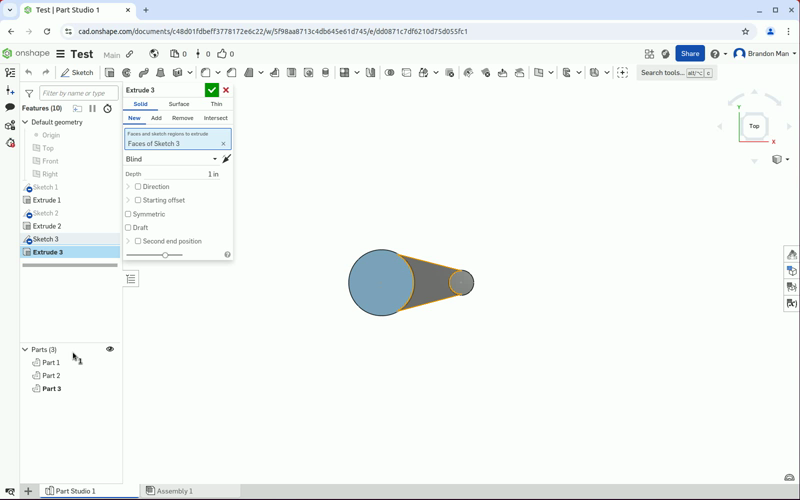
mouse_move(143, 106)
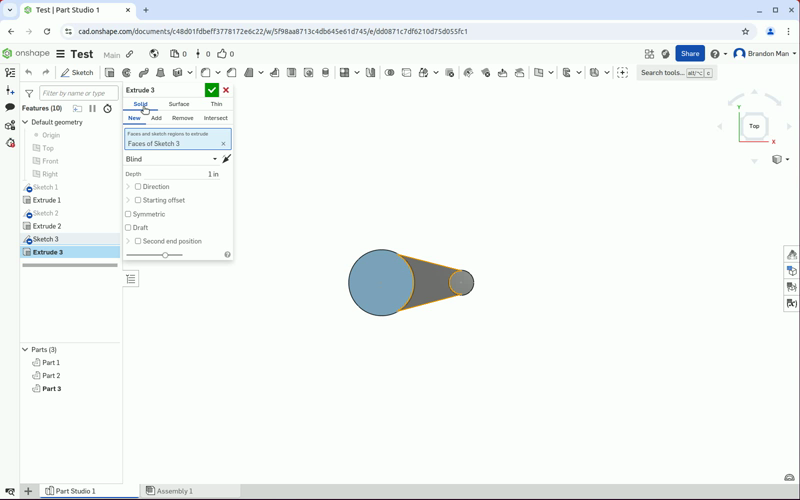
click(143, 106)
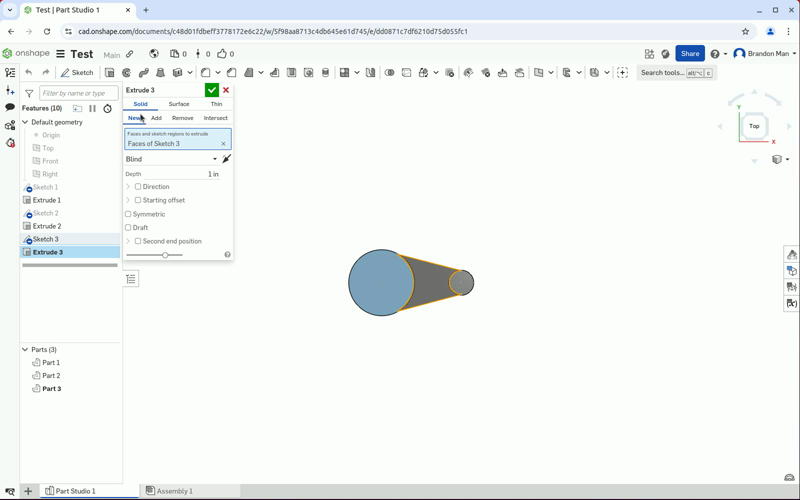
mouse_move(137, 120)
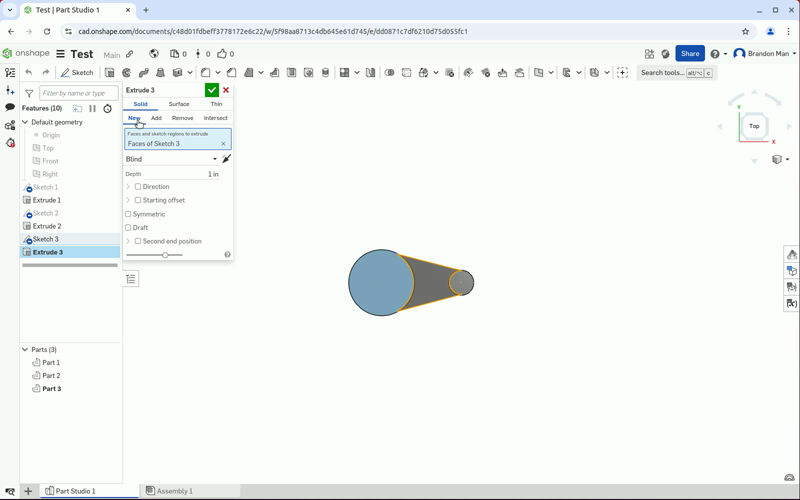
click(137, 120)
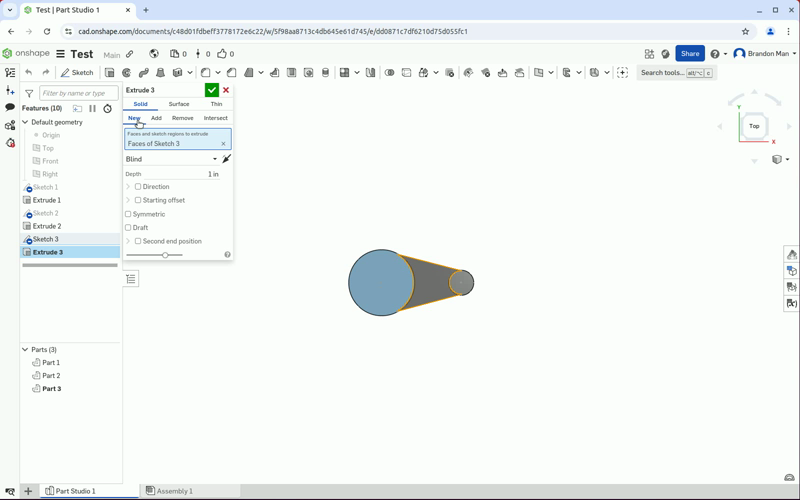
key(tab, 4)
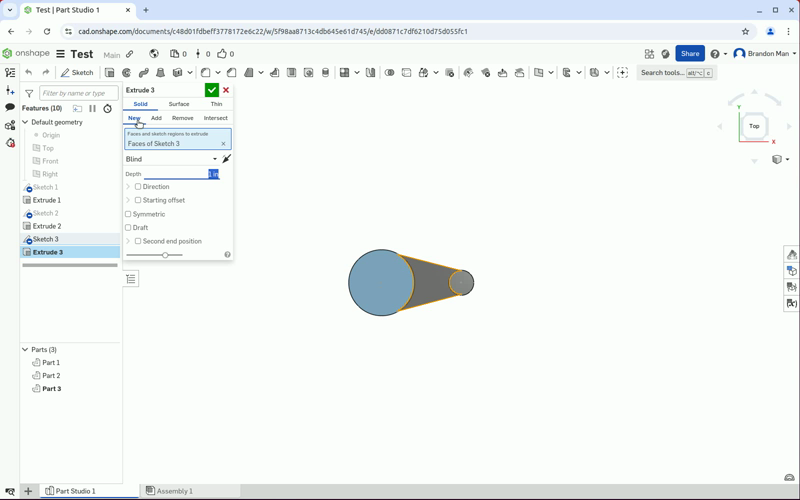
text(4.574)
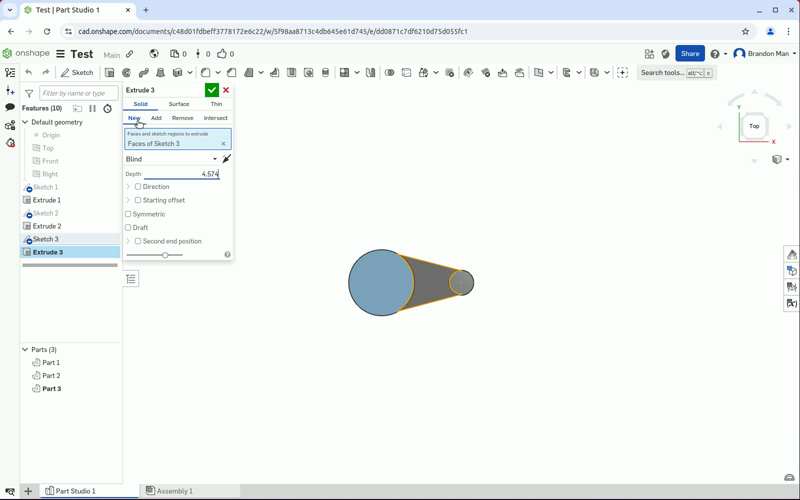
key(enter)
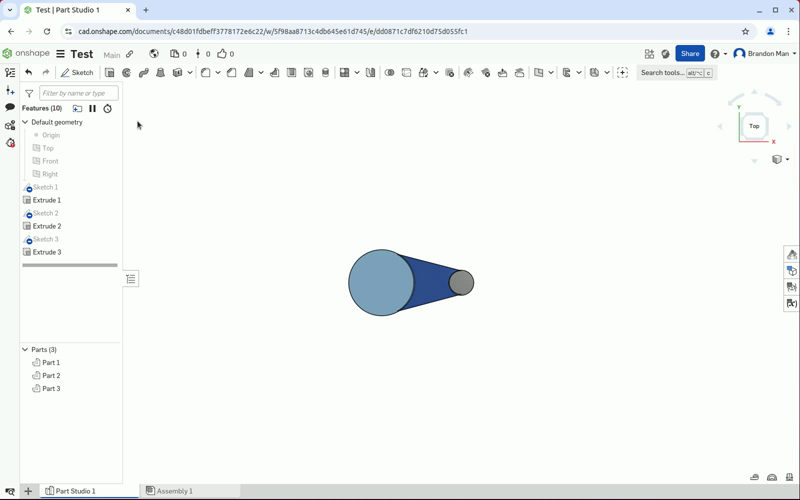
key(shift+h)
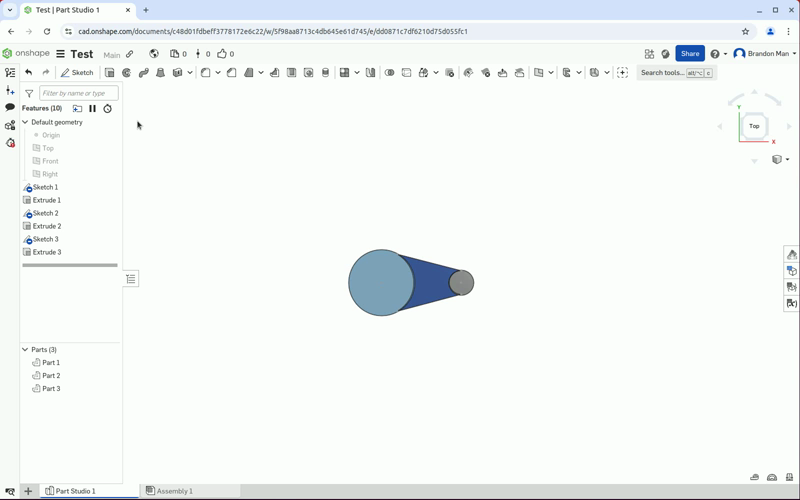
key(shift+h)
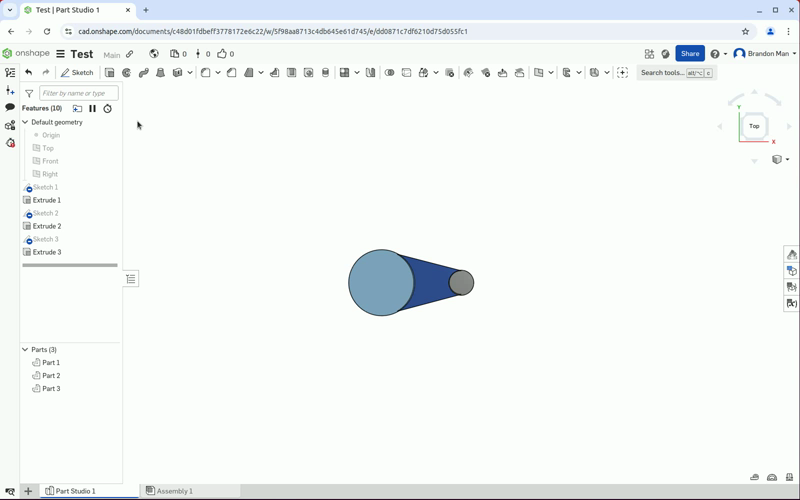
mouse_move(73, 189)
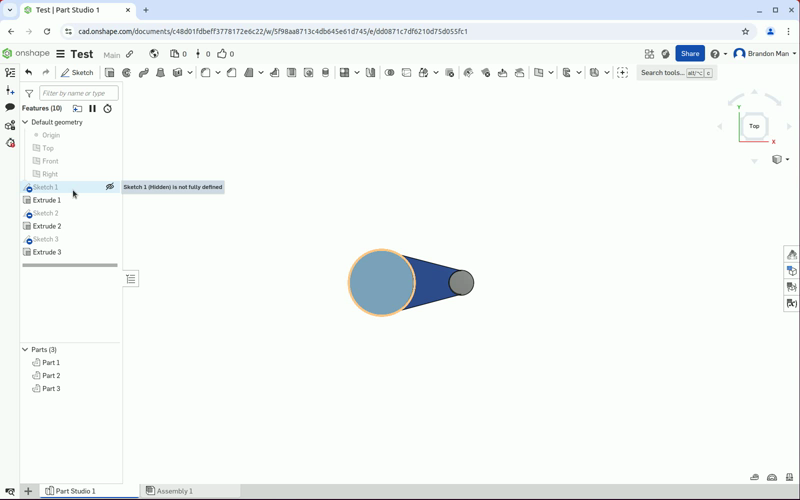
click(73, 189)
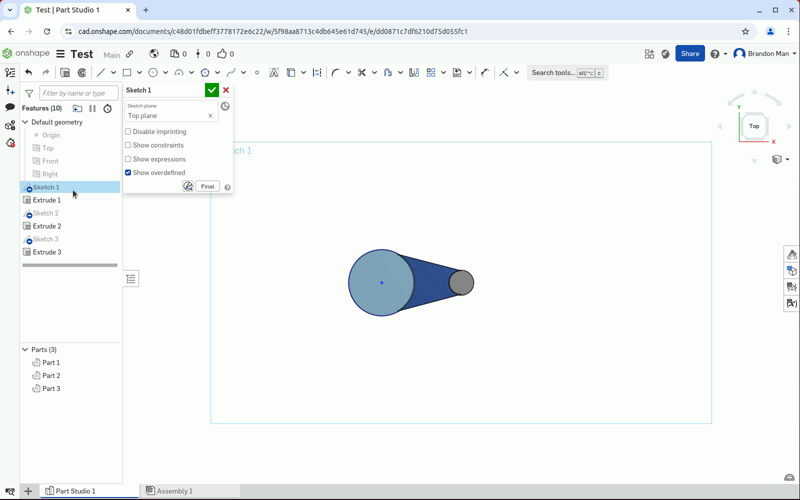
mouse_move(229, 92)
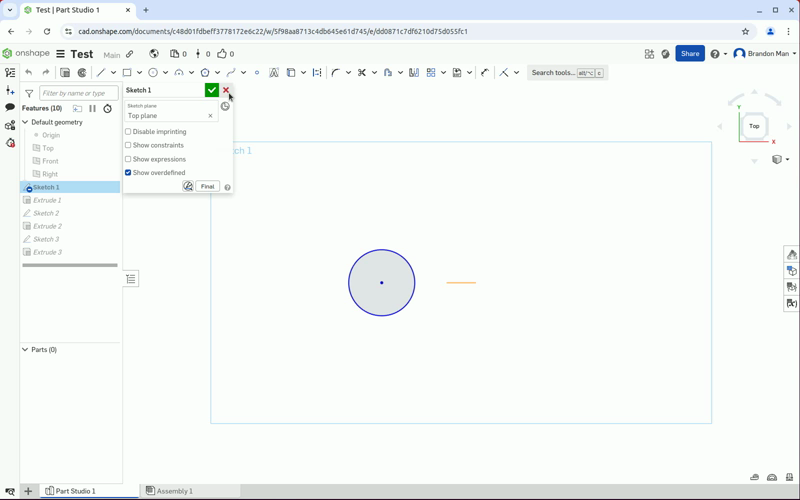
click(229, 92)
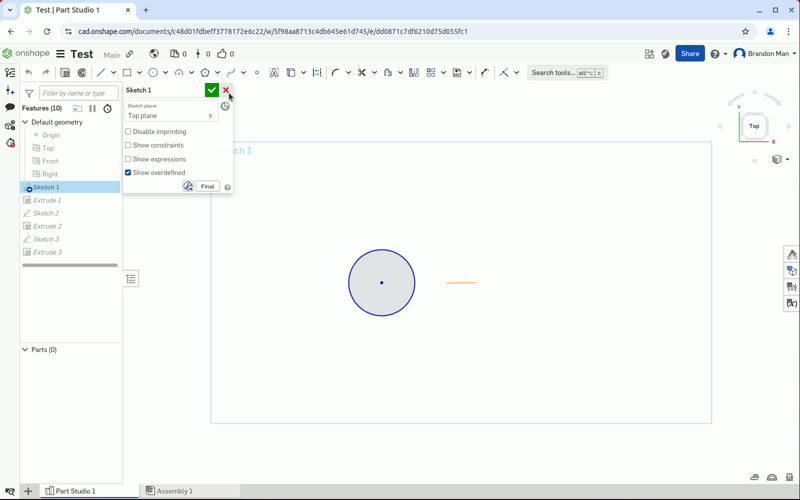
key(shift+s)
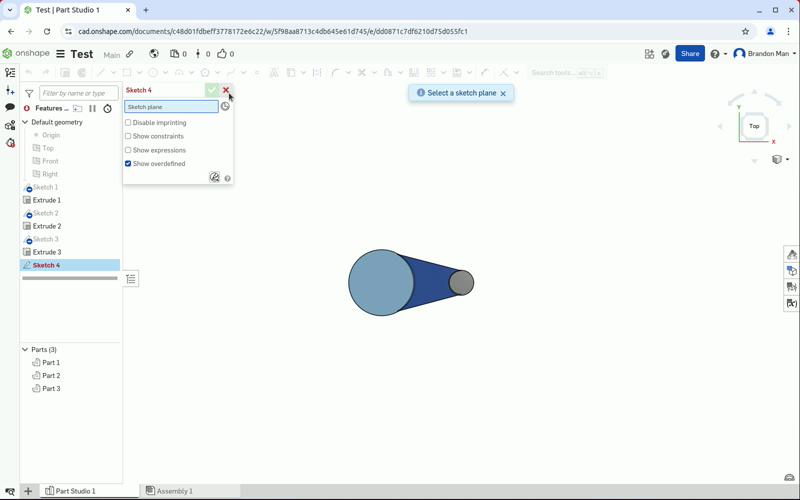
mouse_move(73, 150)
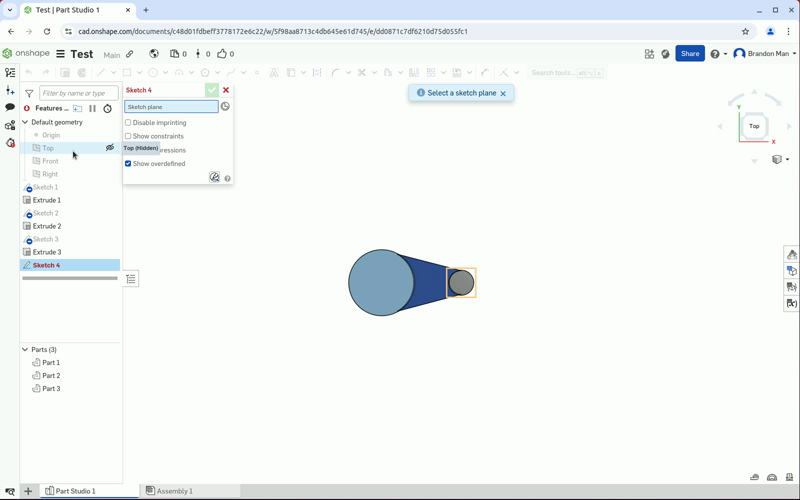
click(73, 150)
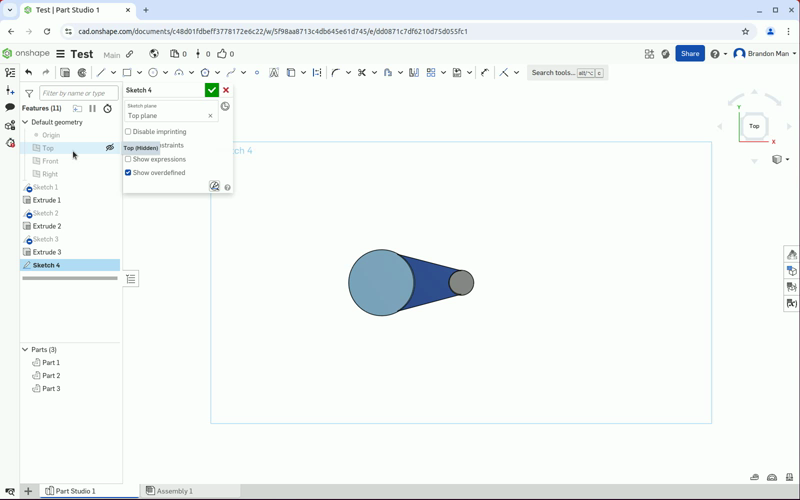
mouse_move(73, 352)
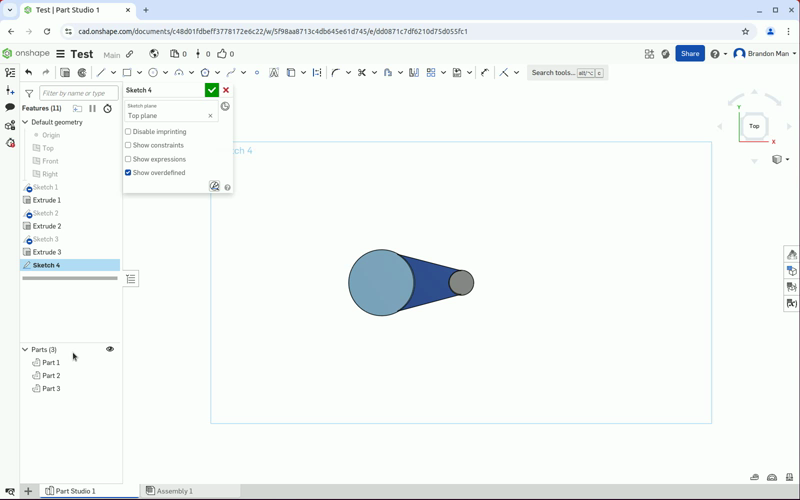
key(y)
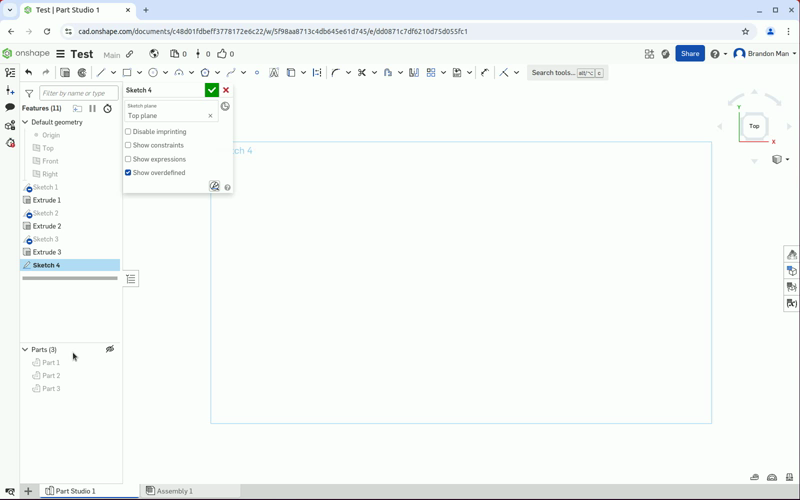
key(c)
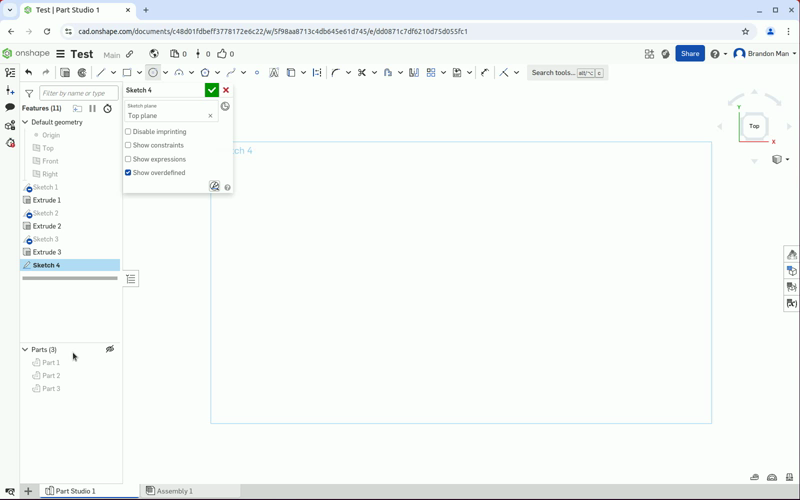
key_down(shift)
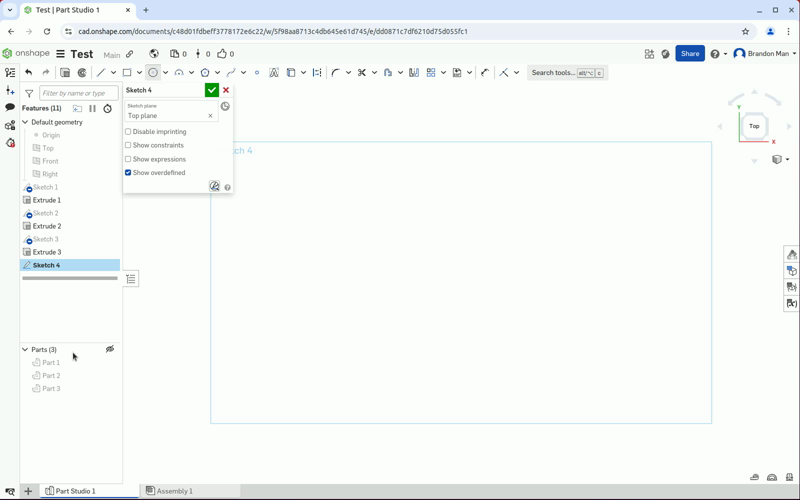
mouse_move(380, 282)
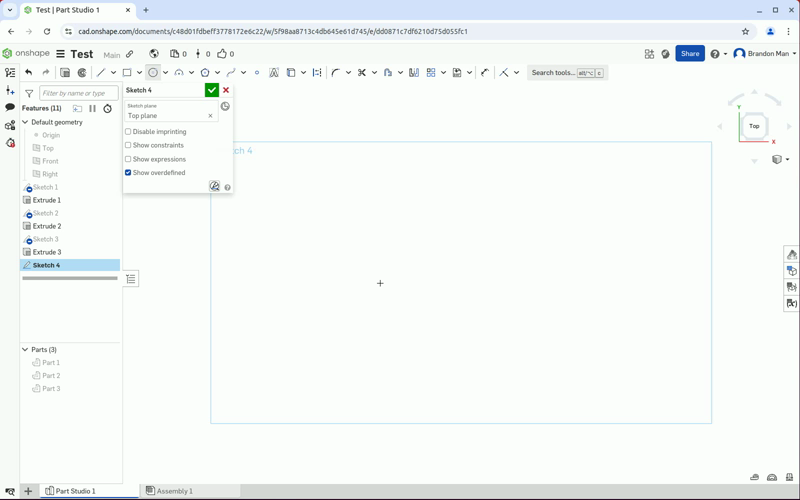
click(380, 282)
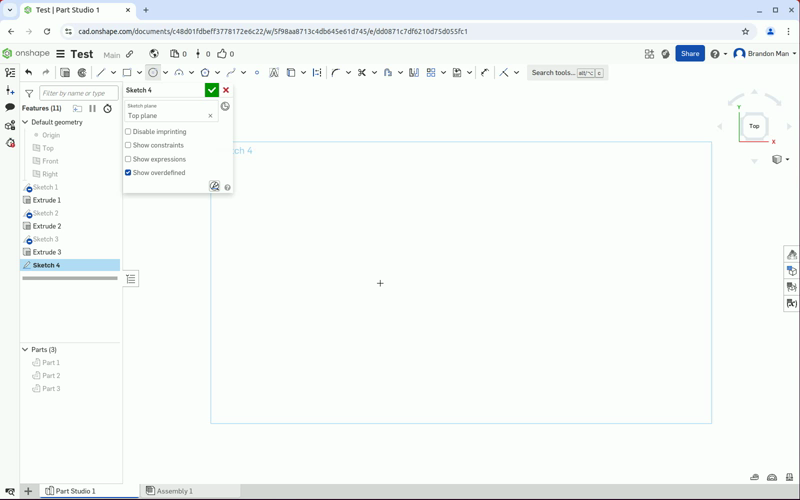
key_up(shift)
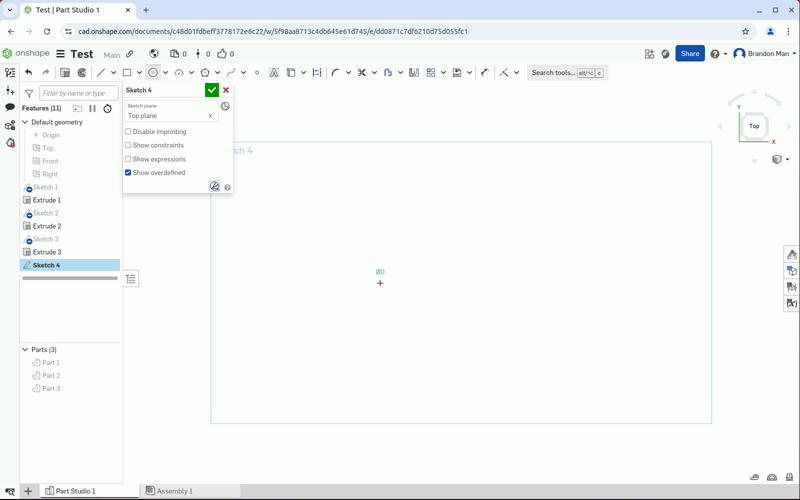
mouse_move(407, 282)
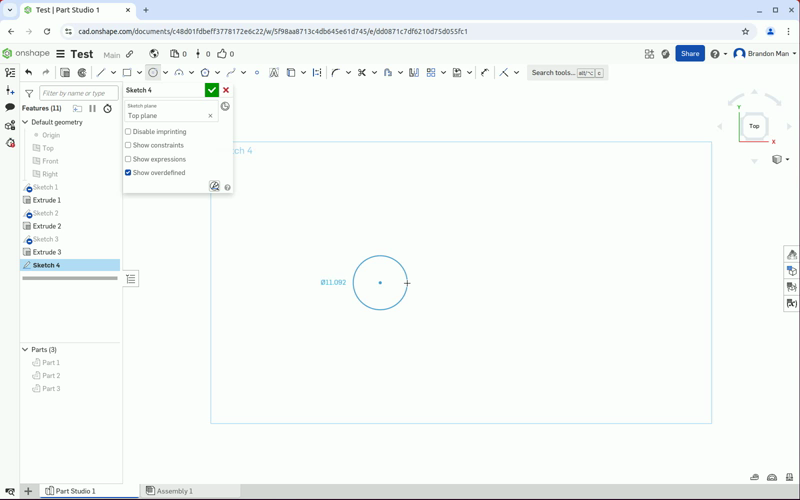
click(407, 282)
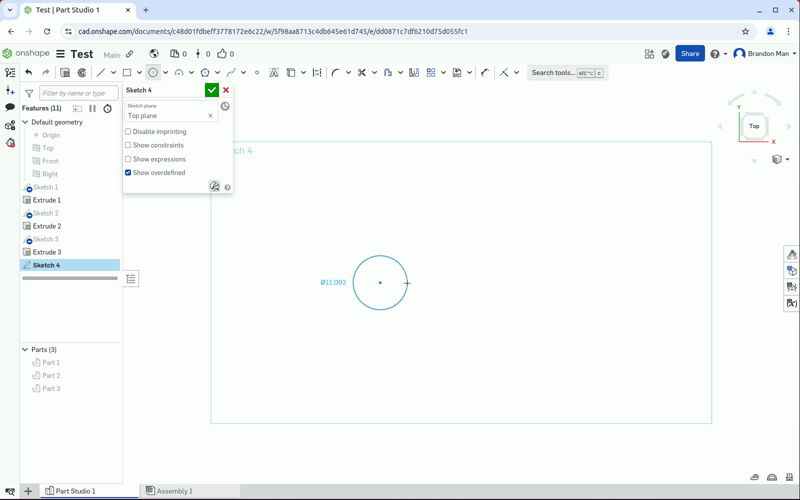
key(esc)
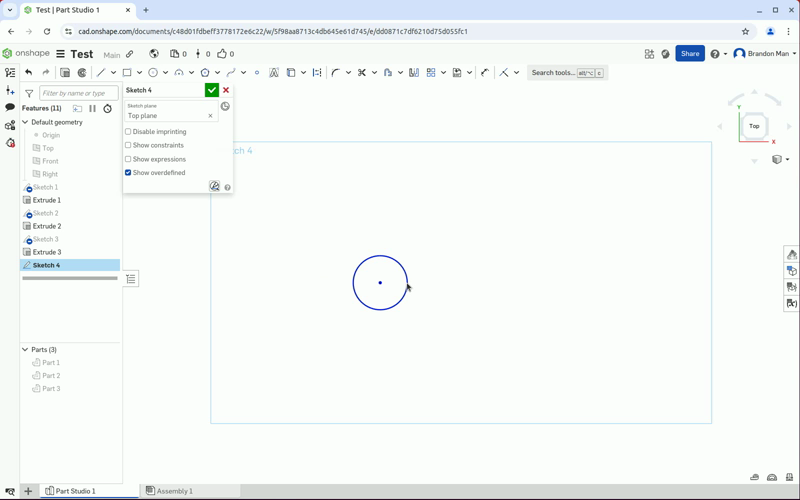
mouse_move(377, 258)
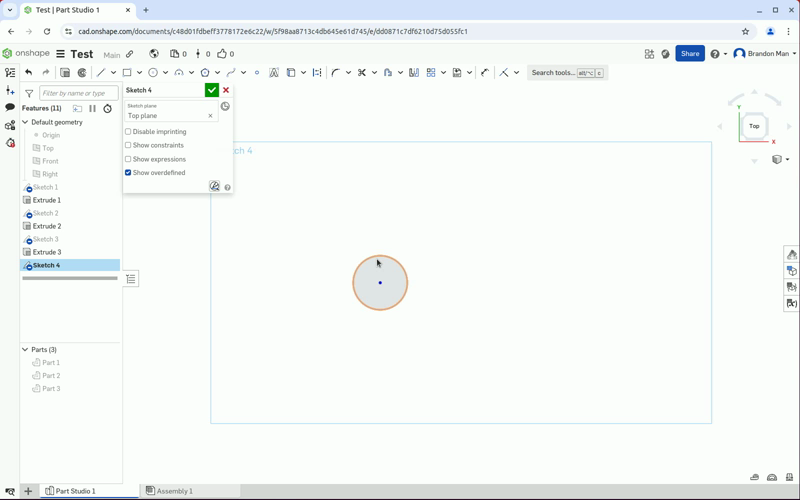
click(377, 258)
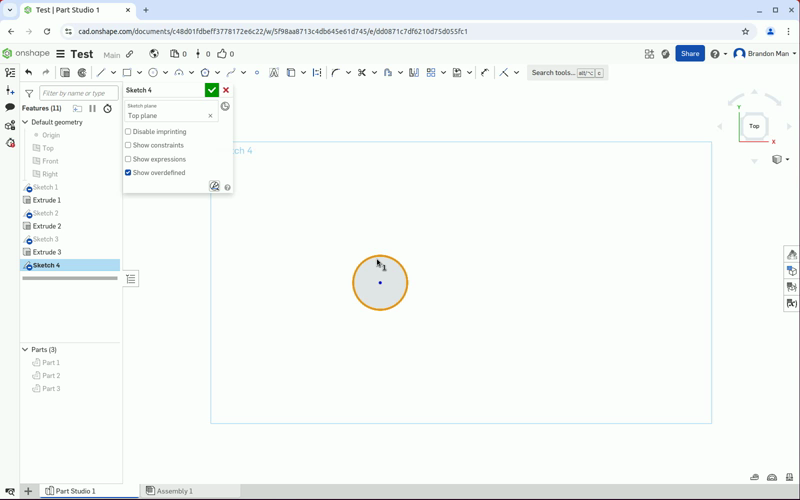
mouse_move(73, 352)
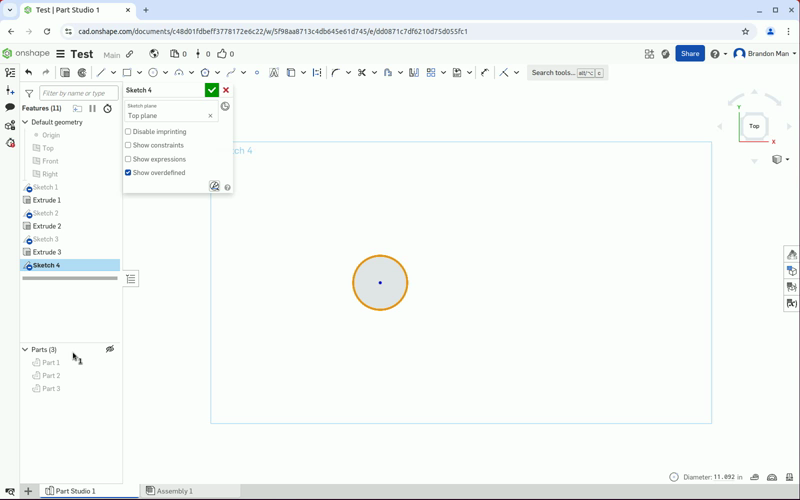
key(shift+y)
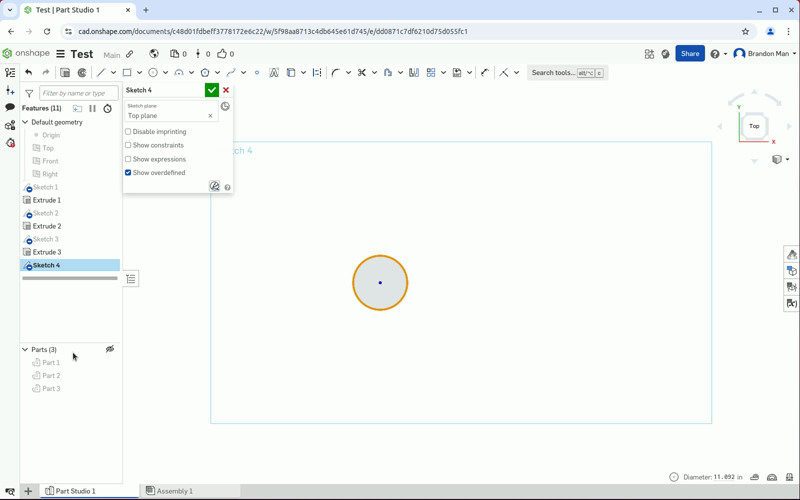
key(shift+e)
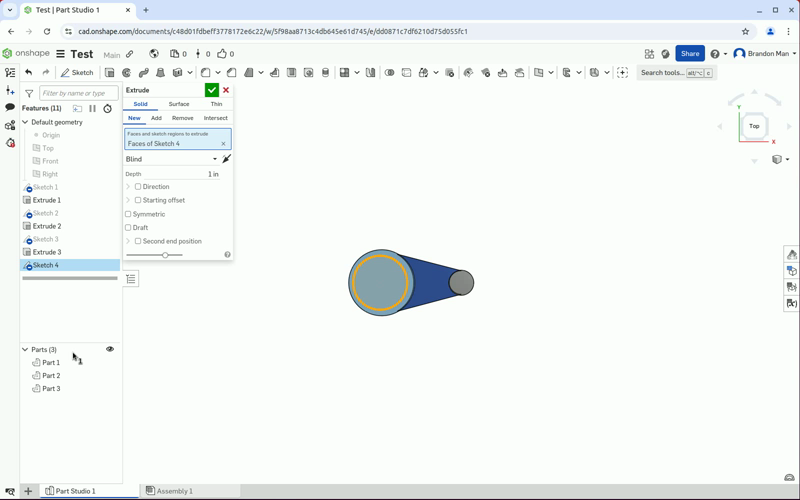
mouse_move(143, 106)
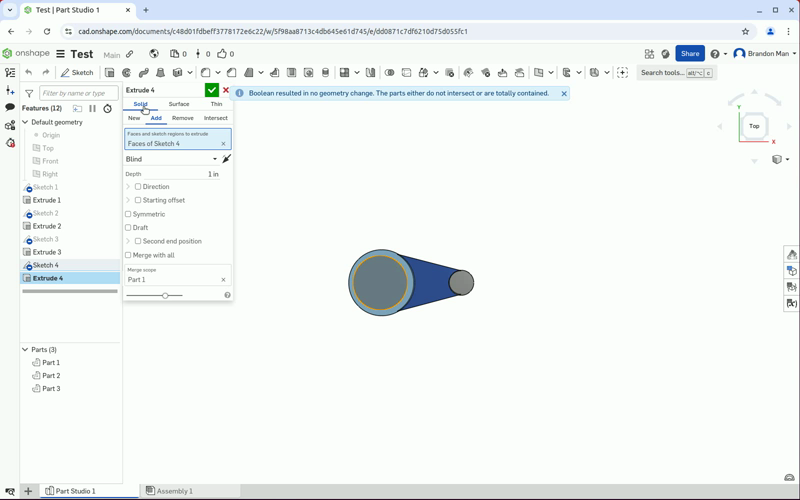
click(143, 106)
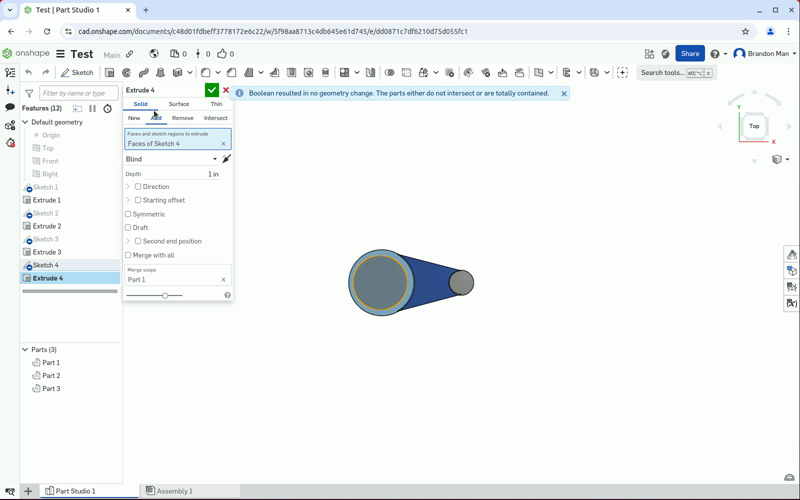
mouse_move(186, 120)
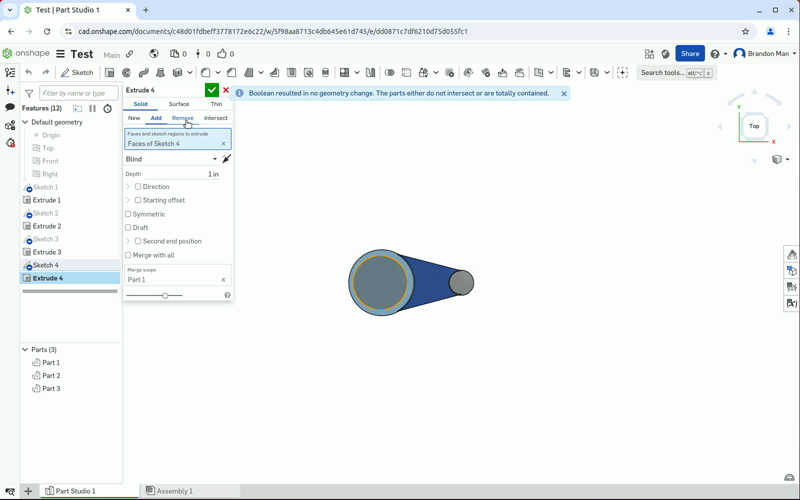
click(186, 120)
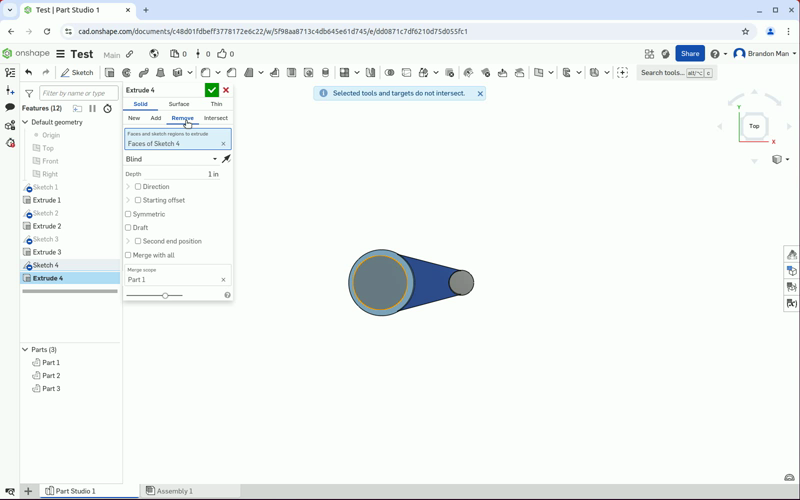
key(tab, 4)
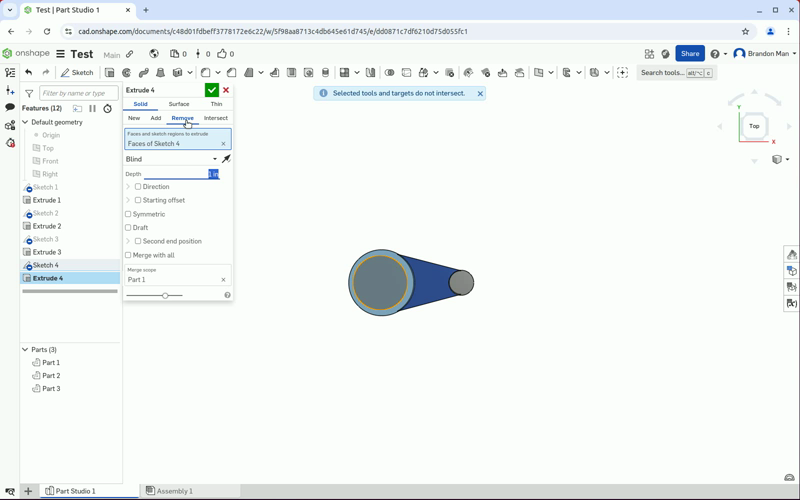
text(-1.444)
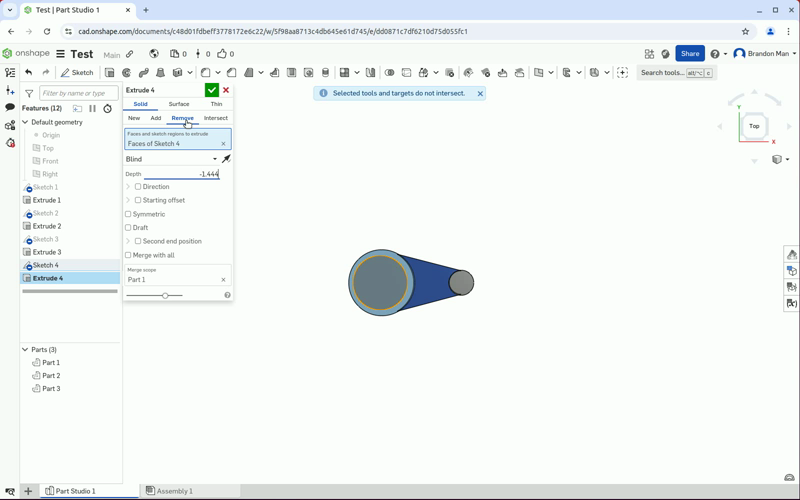
key(tab, 6)
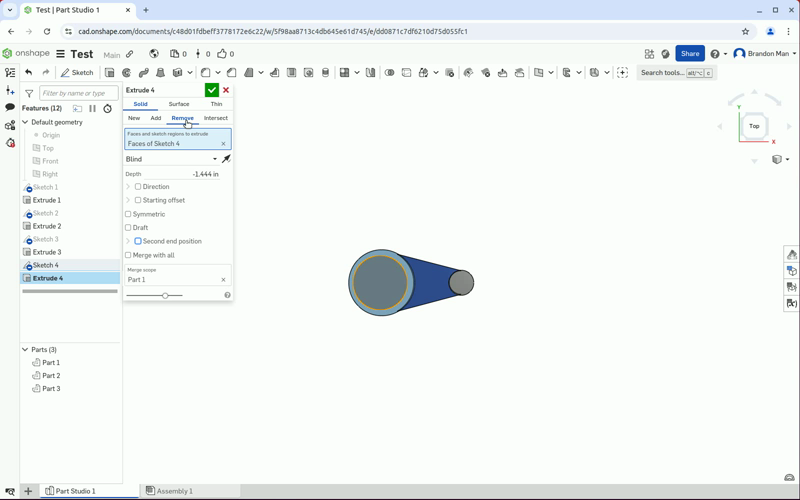
key(space)
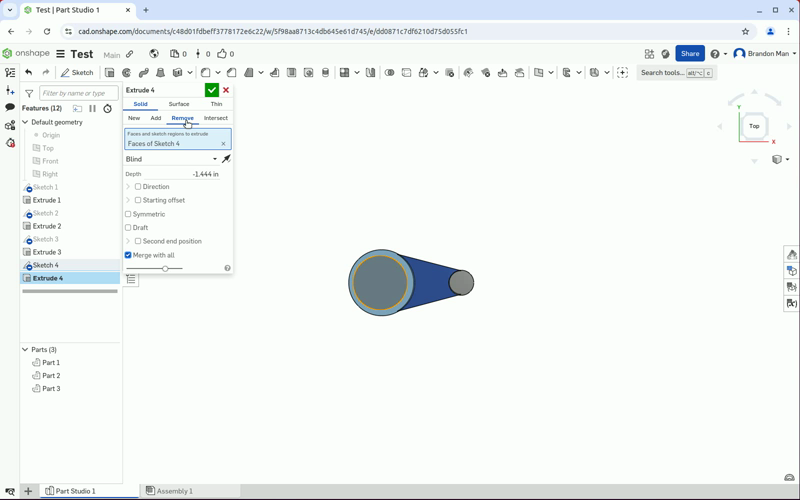
key(enter)
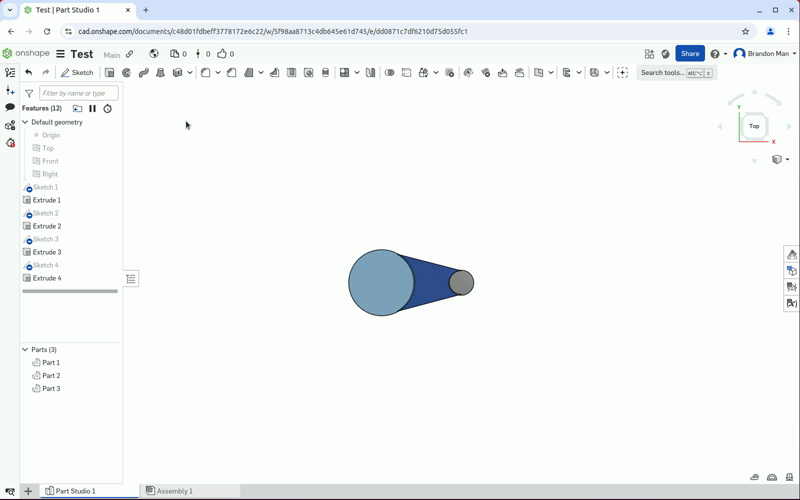
key(shift+h)
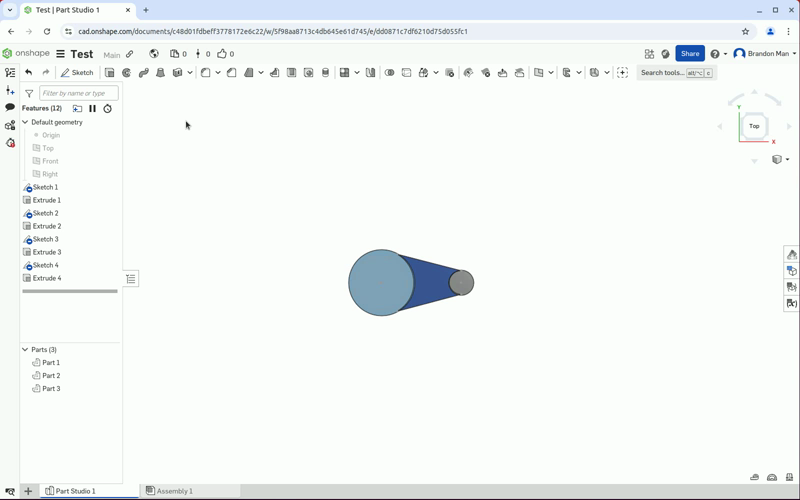
key(shift+h)
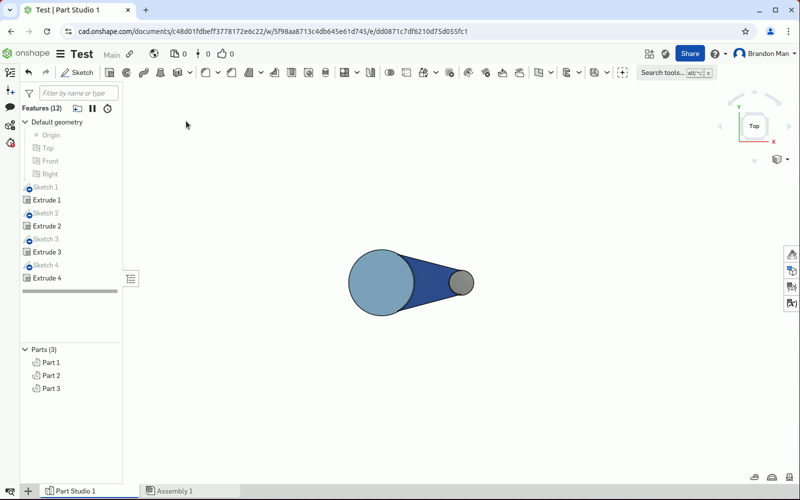
mouse_move(73, 189)
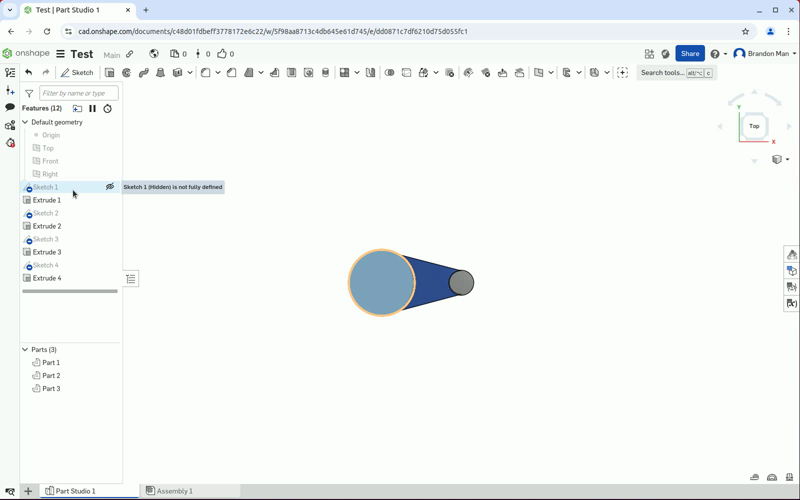
click(73, 189)
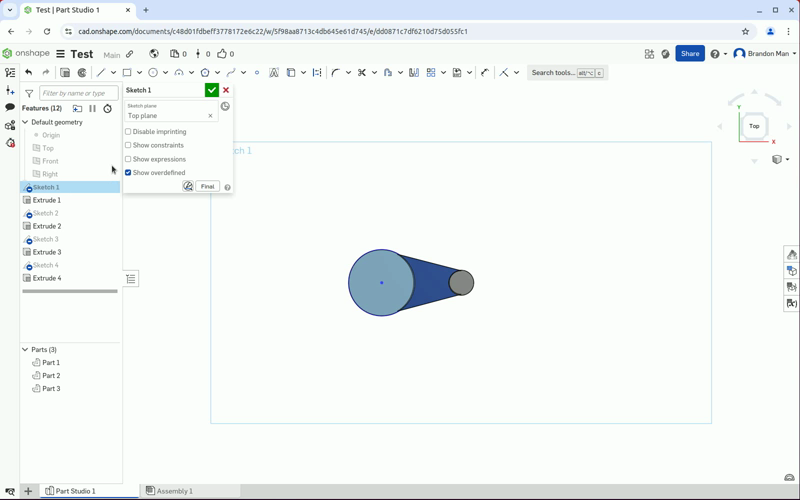
mouse_move(229, 92)
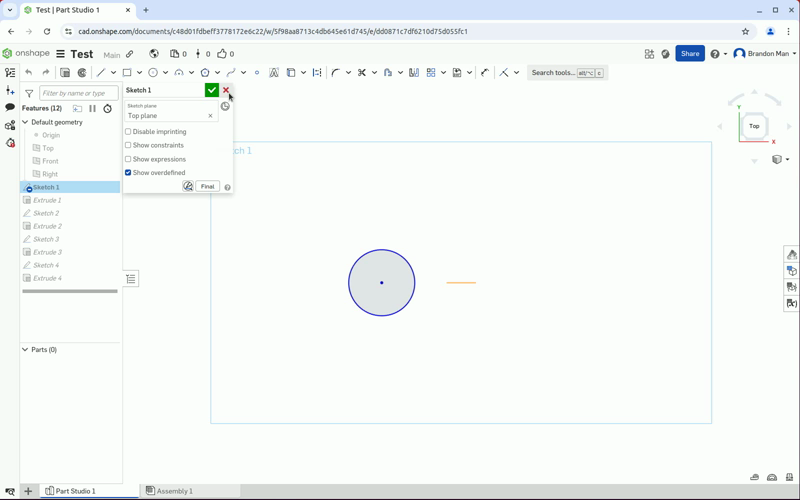
click(229, 92)
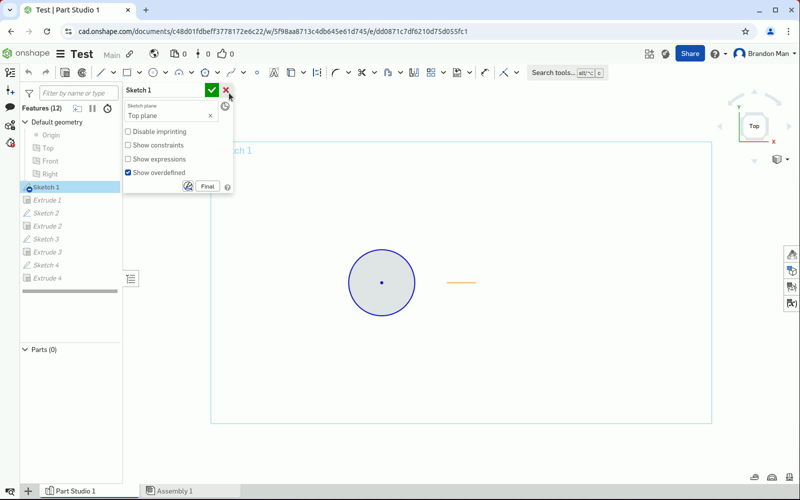
key(shift+s)
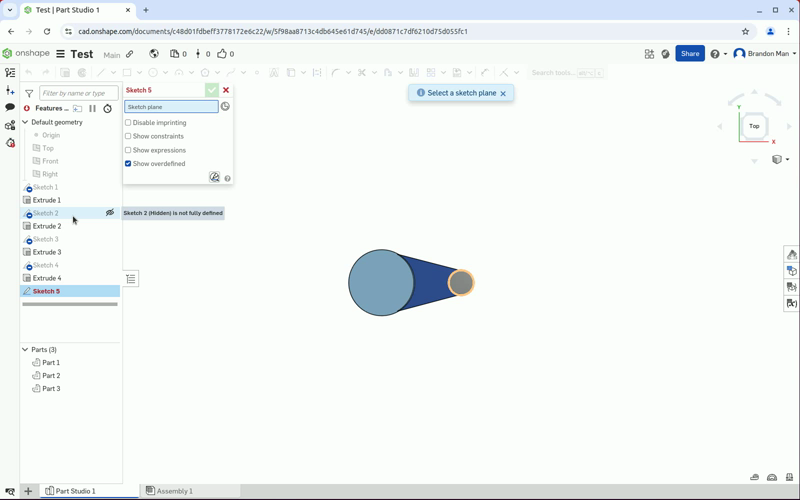
scroll(3)
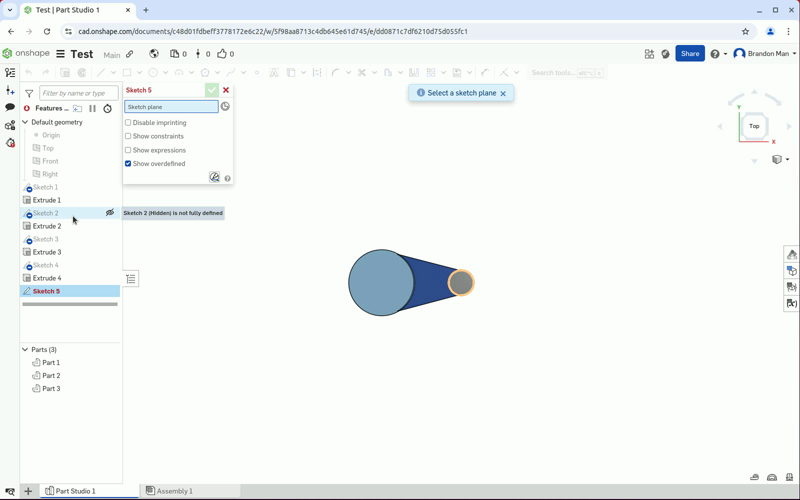
mouse_move(73, 150)
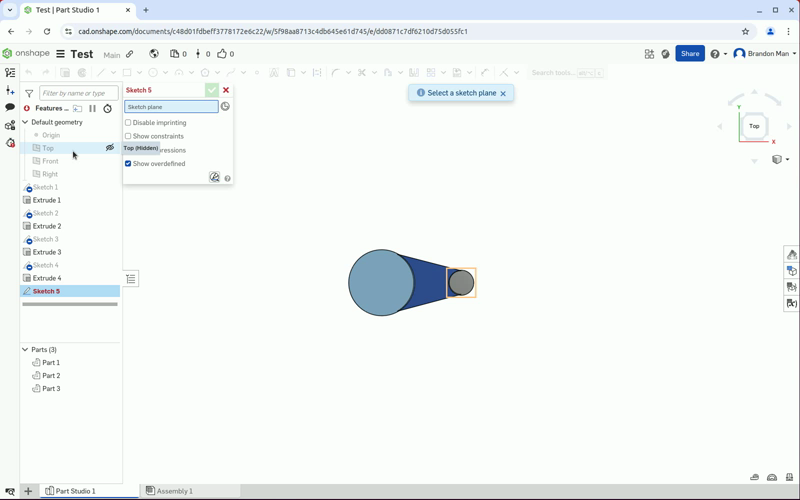
click(73, 150)
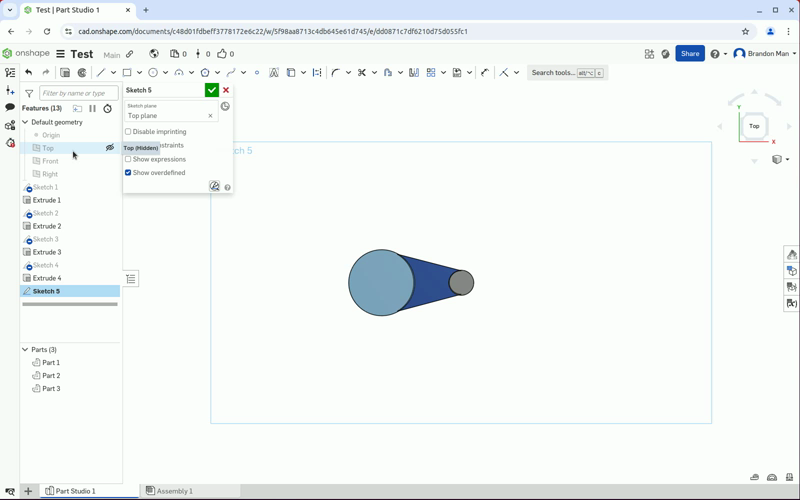
mouse_move(73, 352)
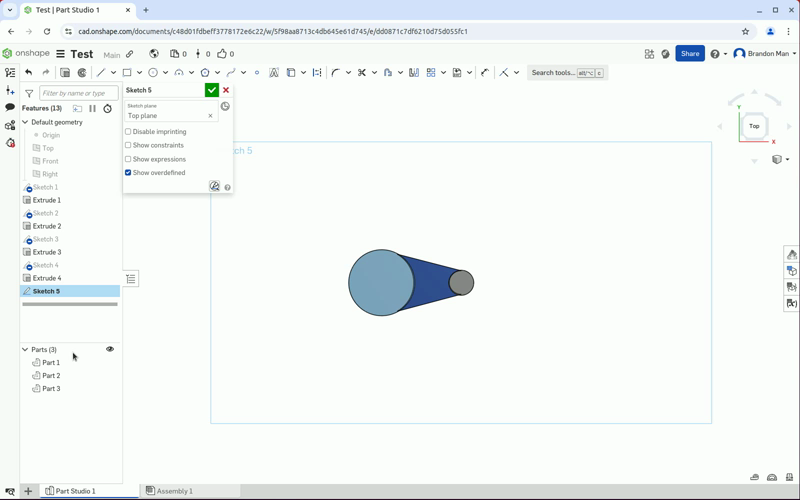
key(y)
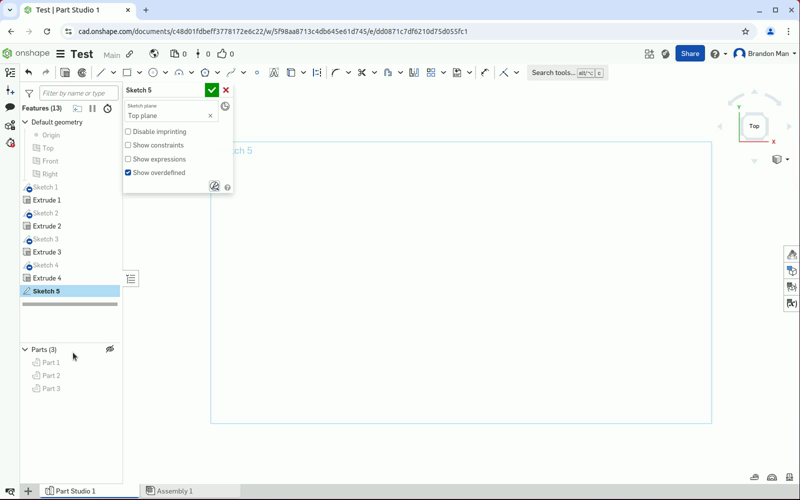
key(c)
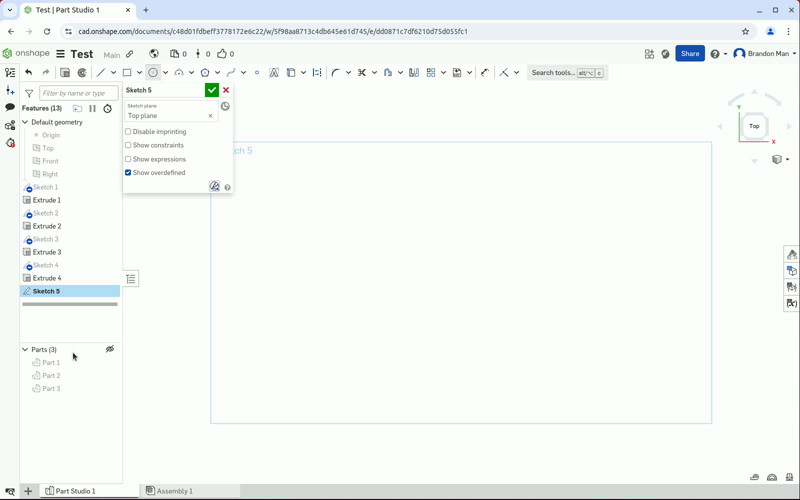
key_down(shift)
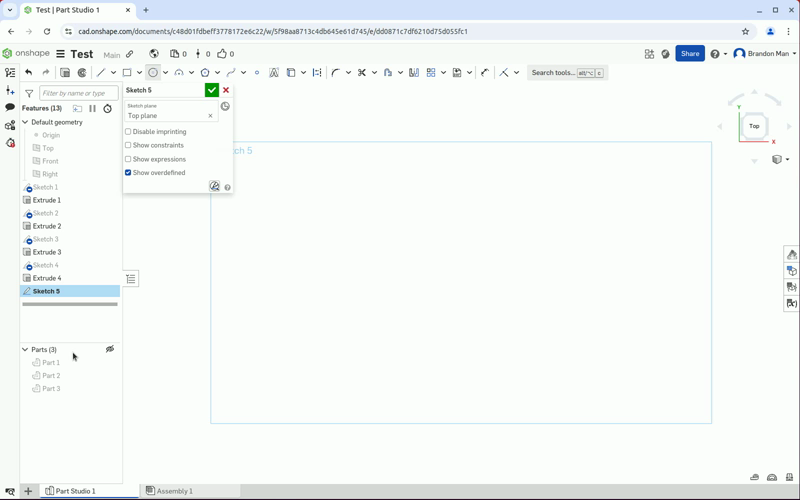
mouse_move(460, 282)
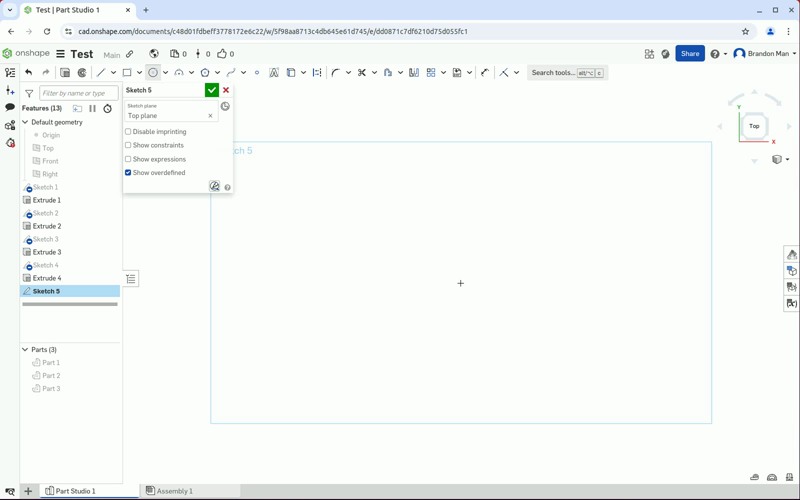
click(460, 282)
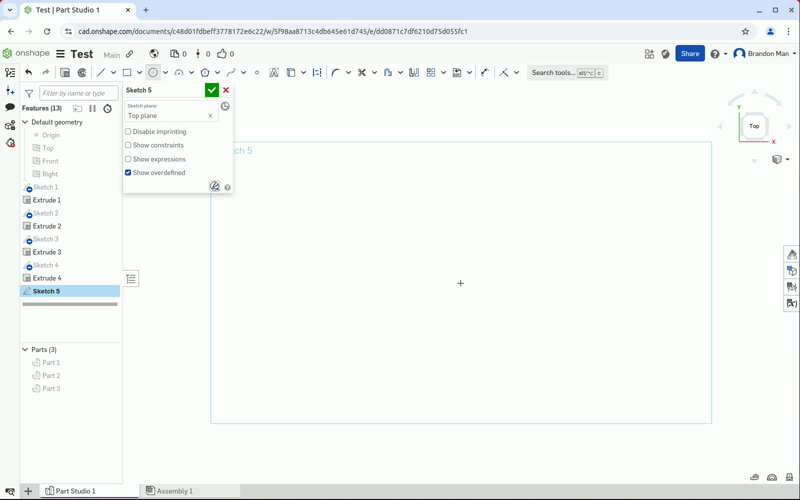
key_up(shift)
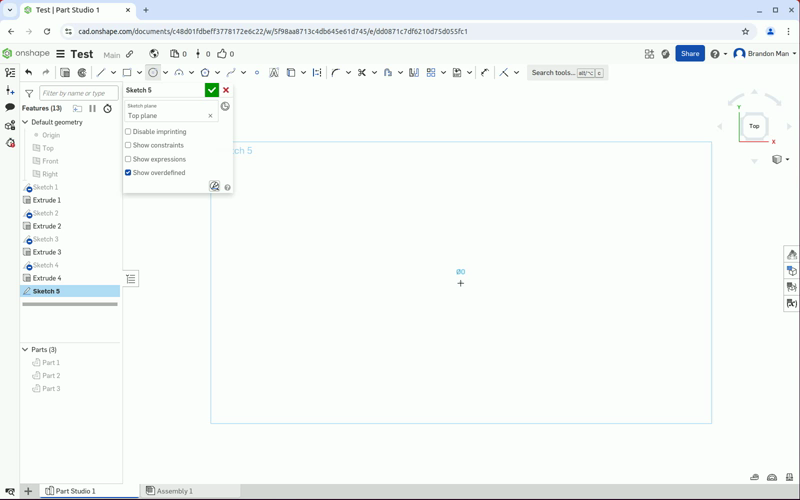
mouse_move(470, 282)
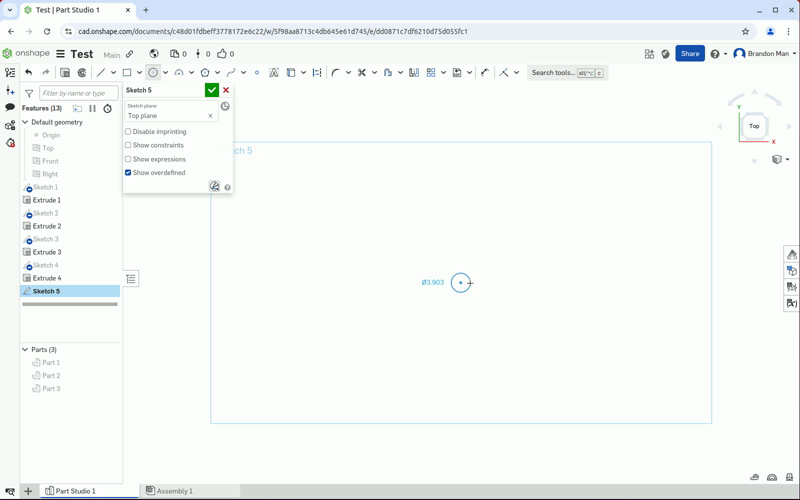
click(470, 282)
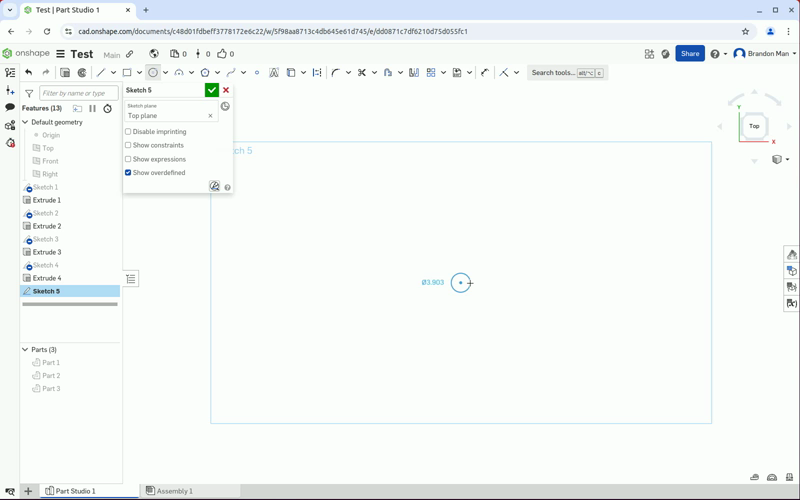
key(esc)
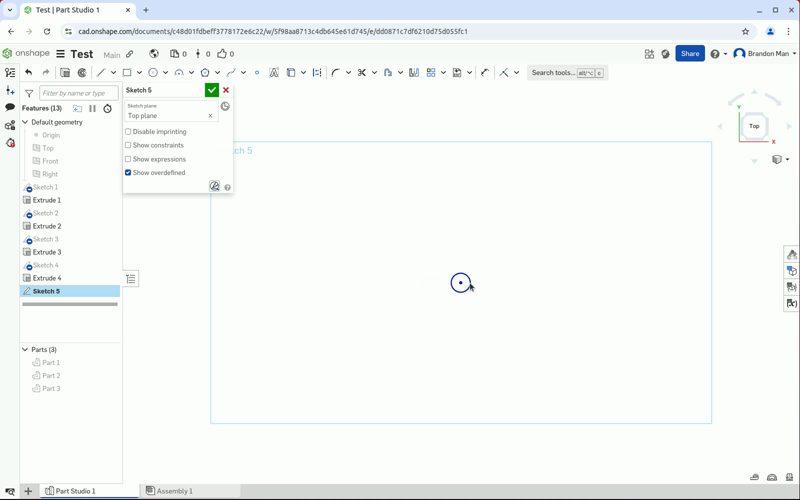
mouse_move(467, 281)
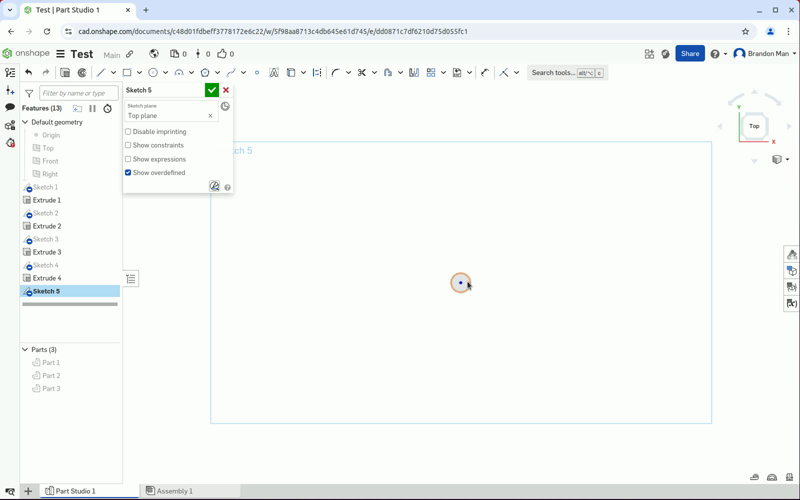
scroll(6)
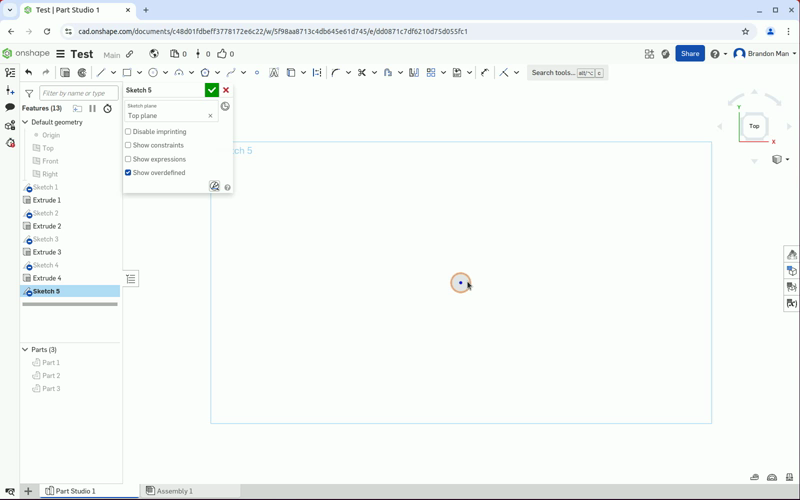
scroll(6)
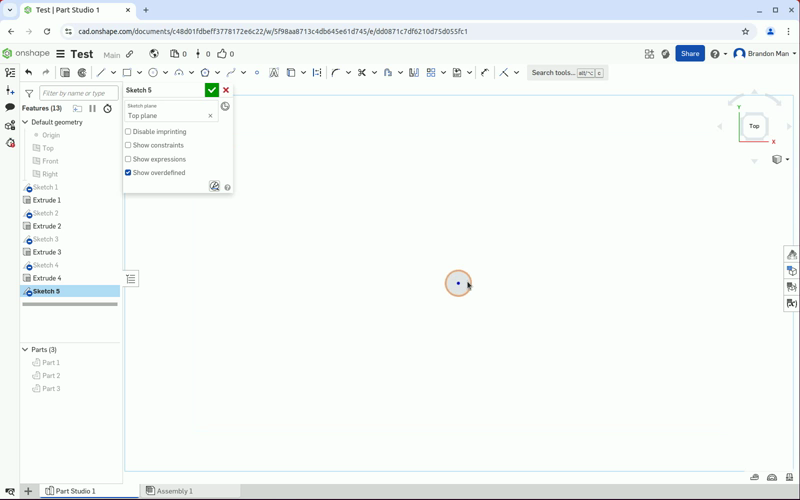
scroll(6)
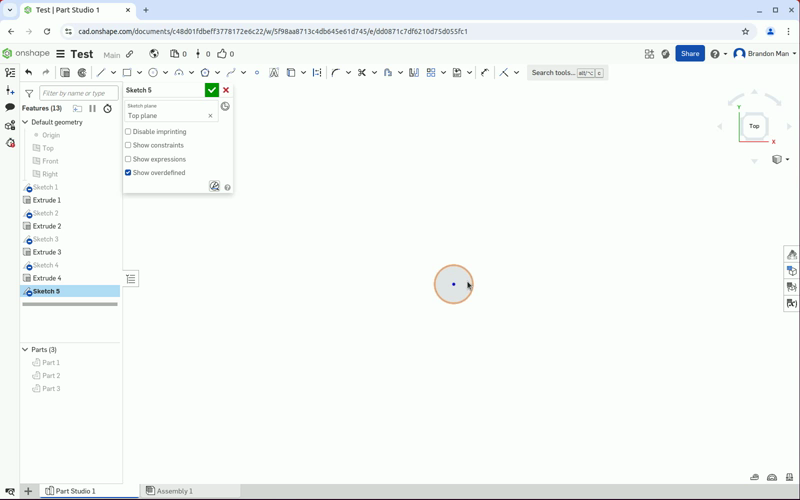
scroll(6)
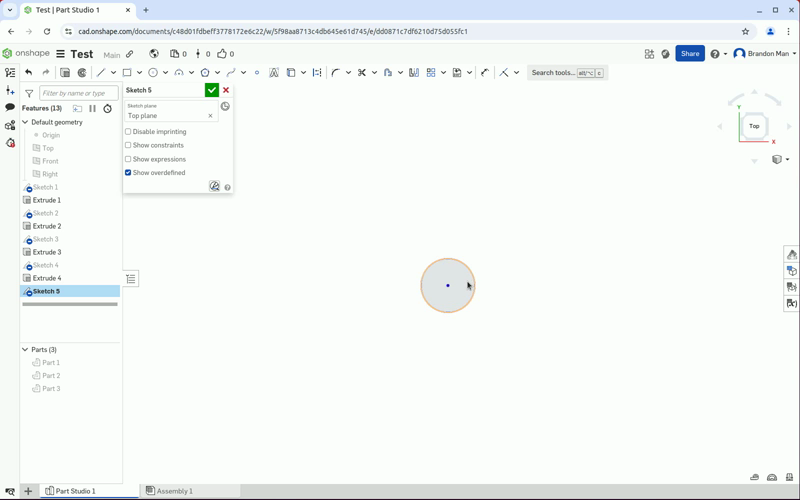
scroll(6)
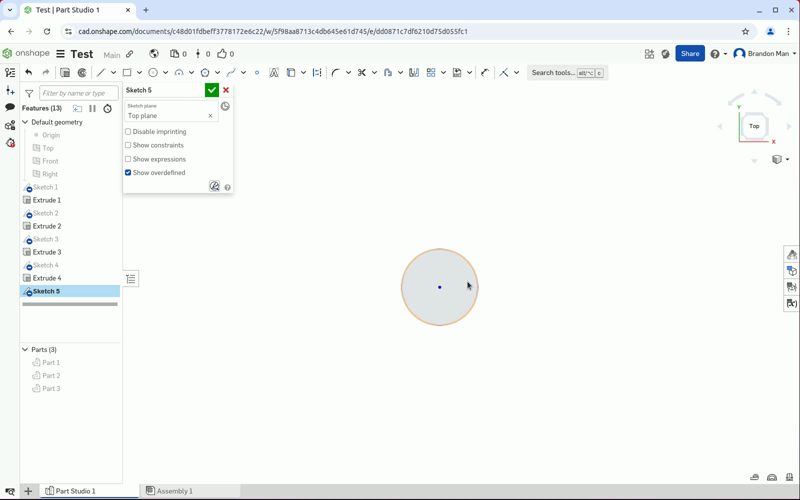
scroll(6)
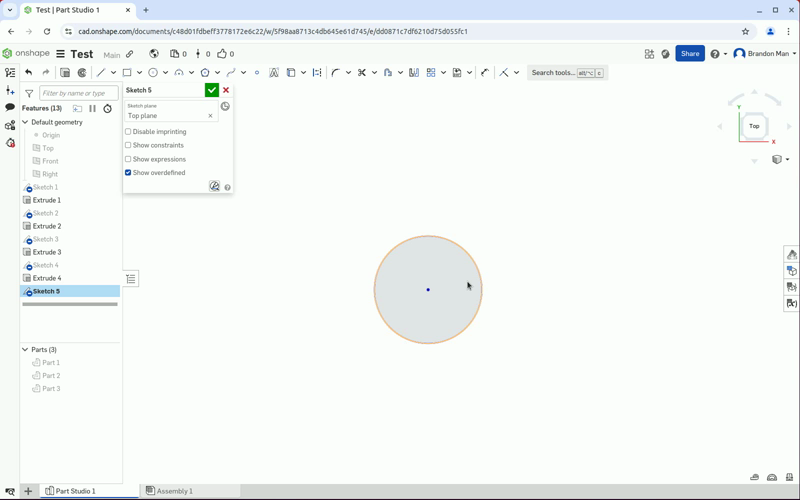
scroll(6)
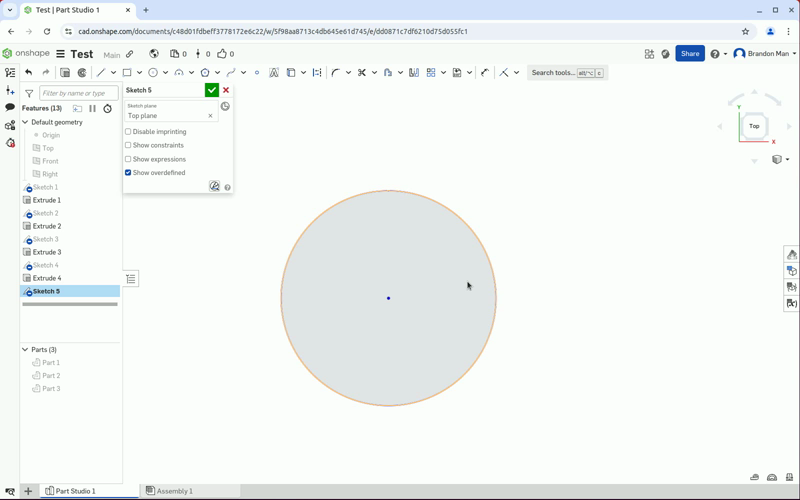
click(467, 281)
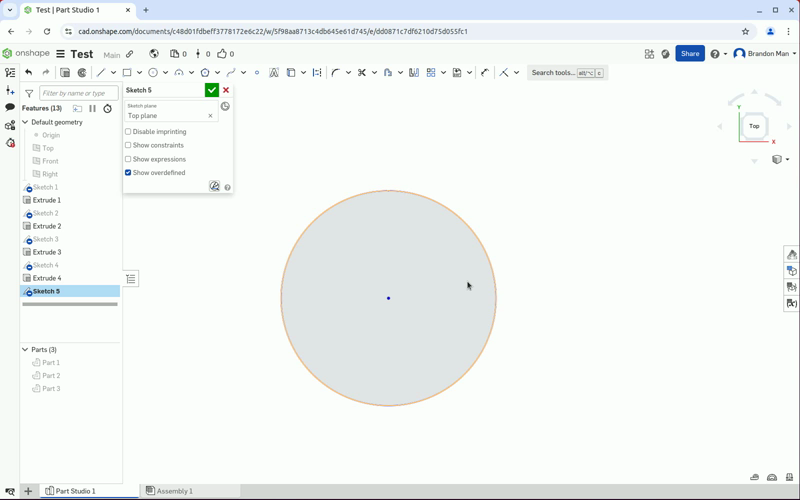
scroll(-6)
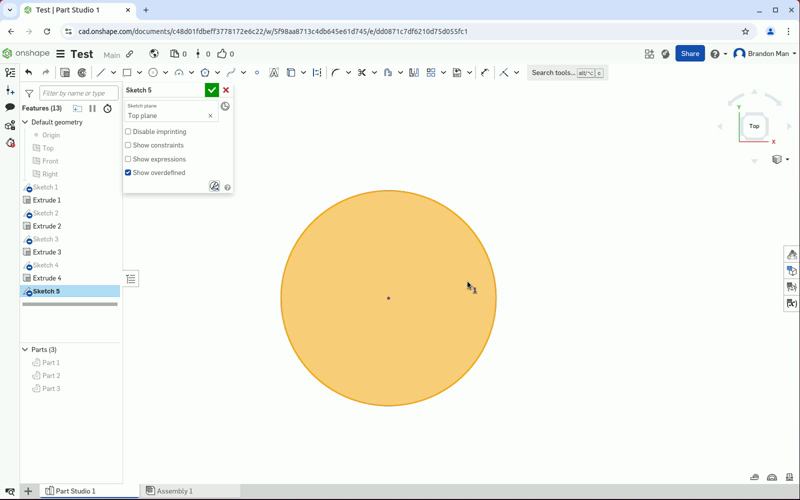
scroll(-6)
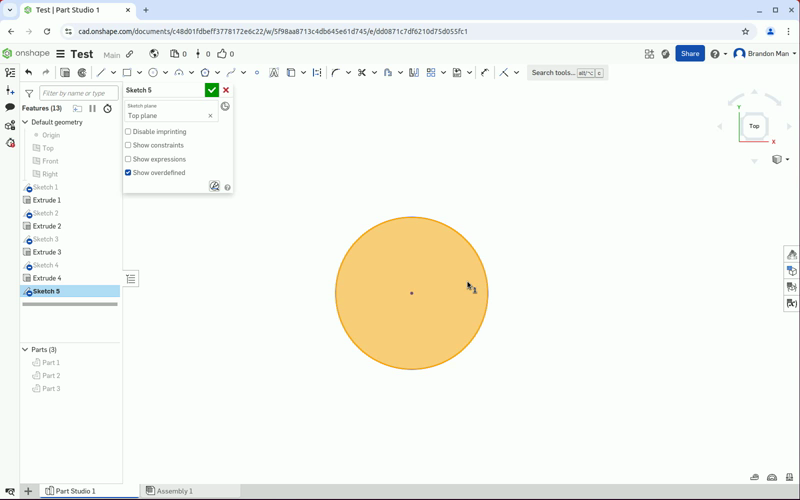
scroll(-6)
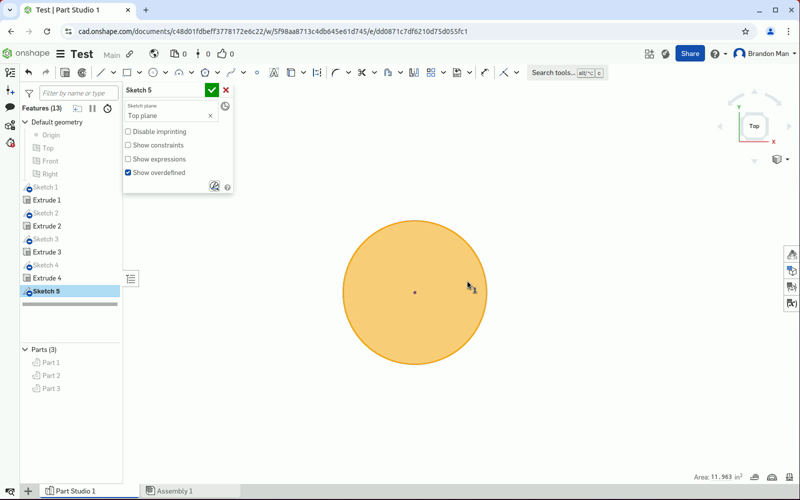
scroll(-6)
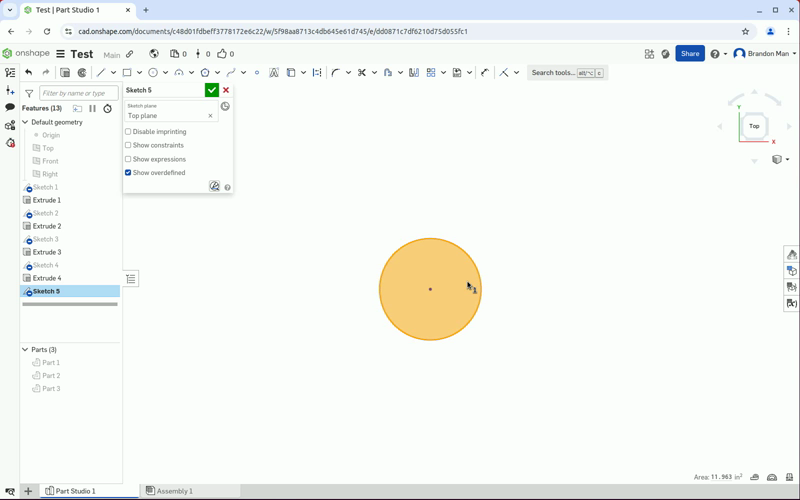
scroll(-6)
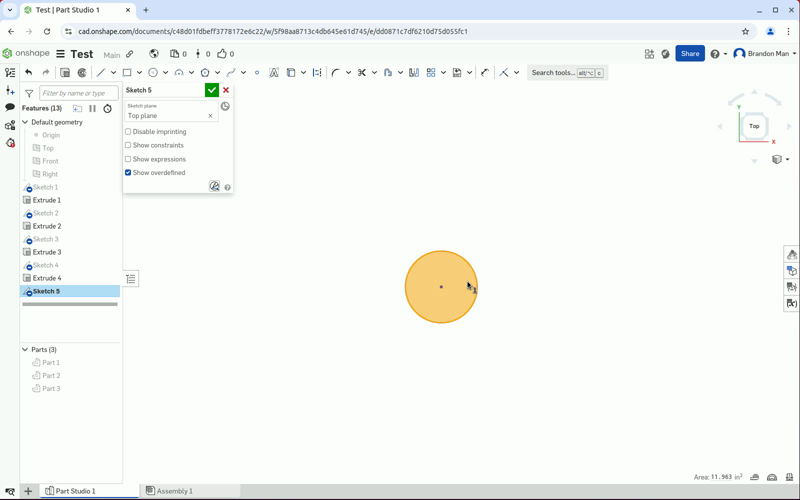
scroll(-6)
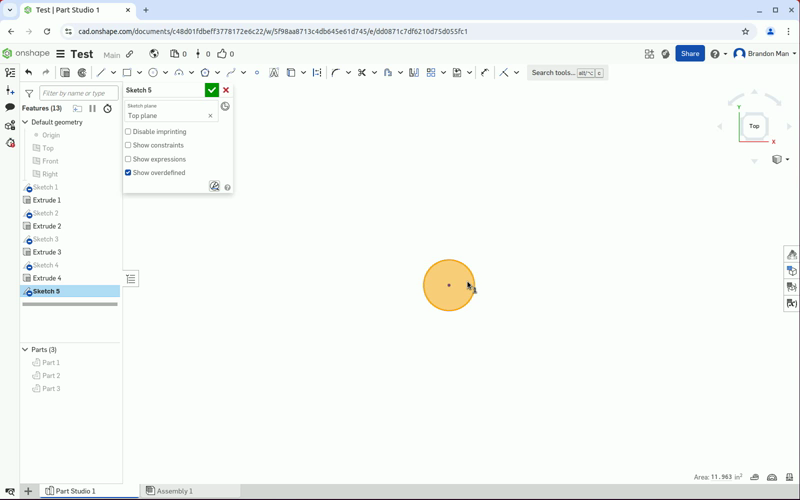
scroll(-6)
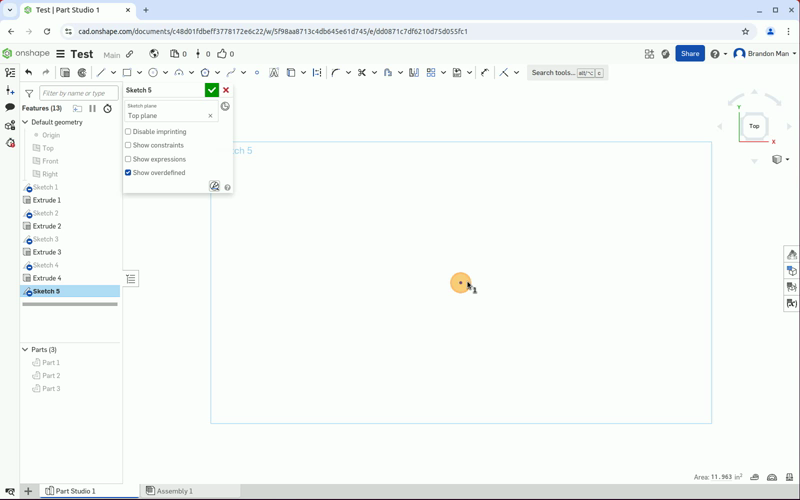
mouse_move(73, 352)
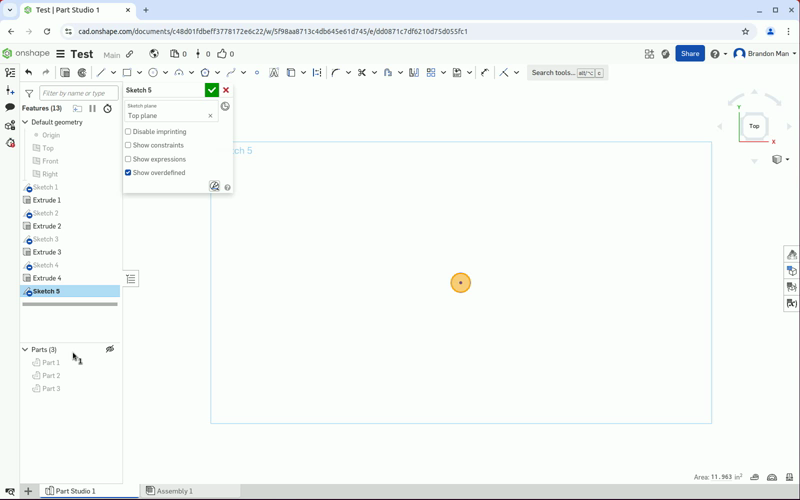
key(shift+y)
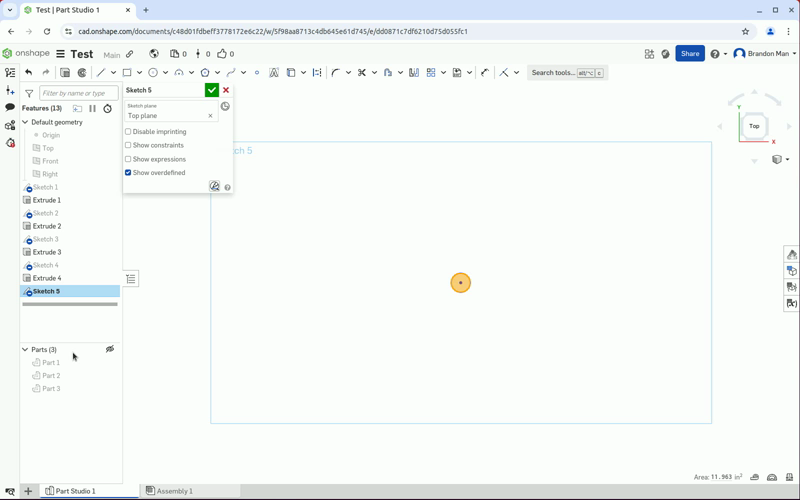
key(shift+e)
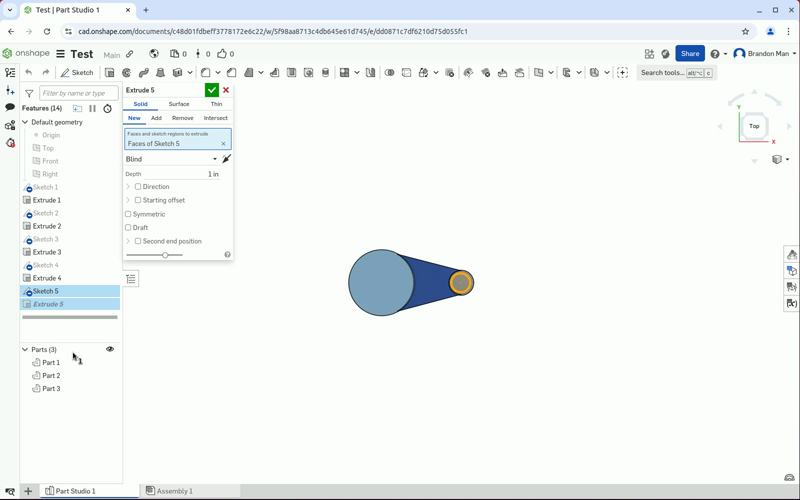
mouse_move(143, 106)
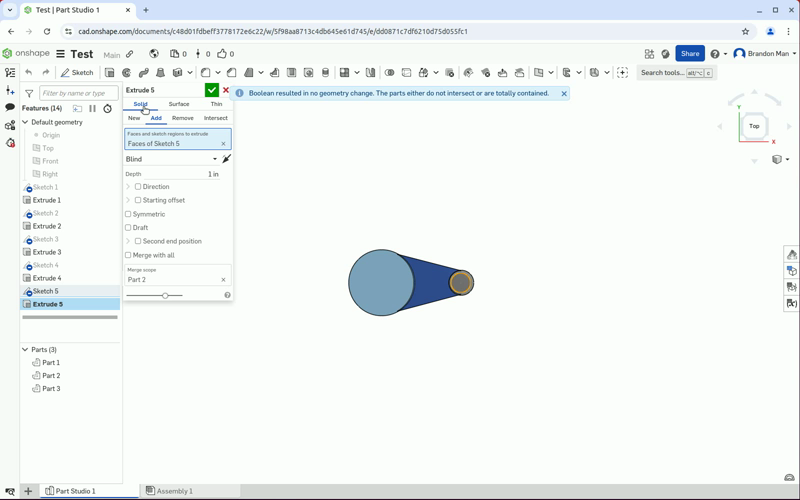
click(143, 106)
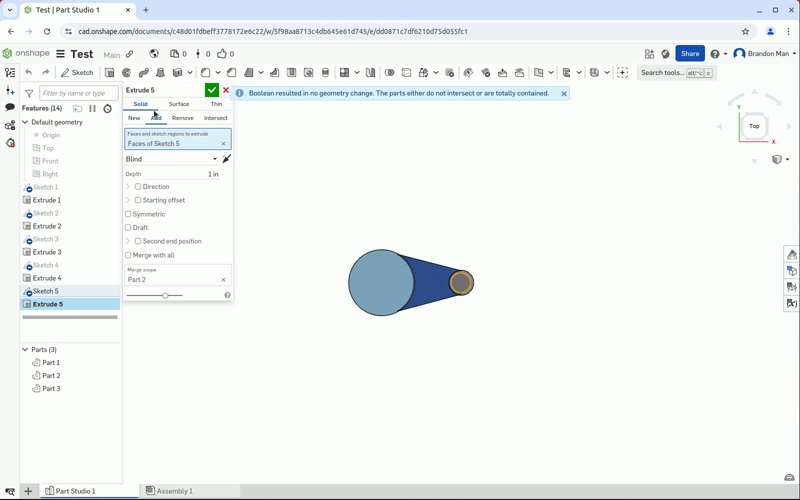
mouse_move(186, 120)
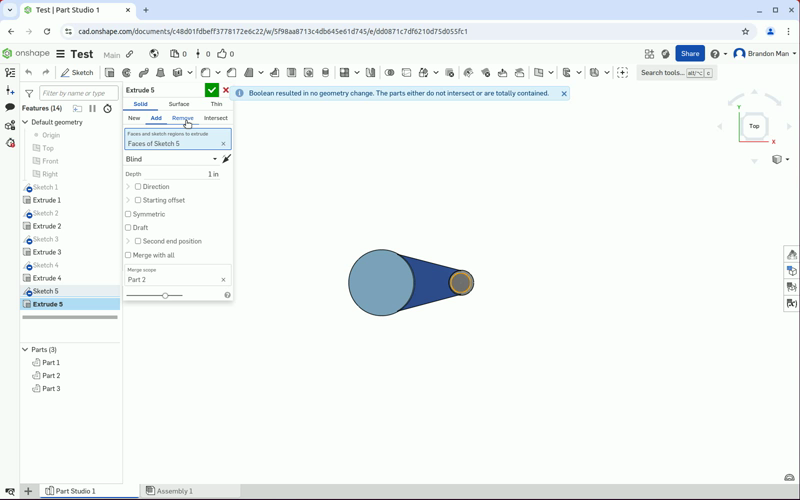
click(186, 120)
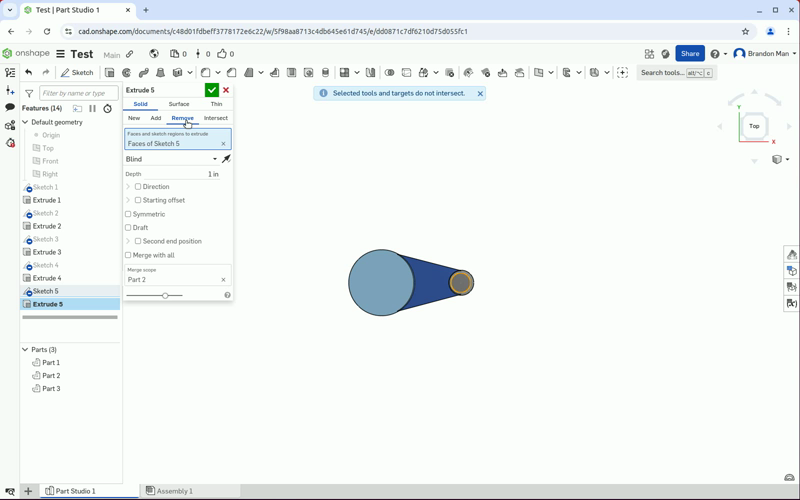
key(tab, 4)
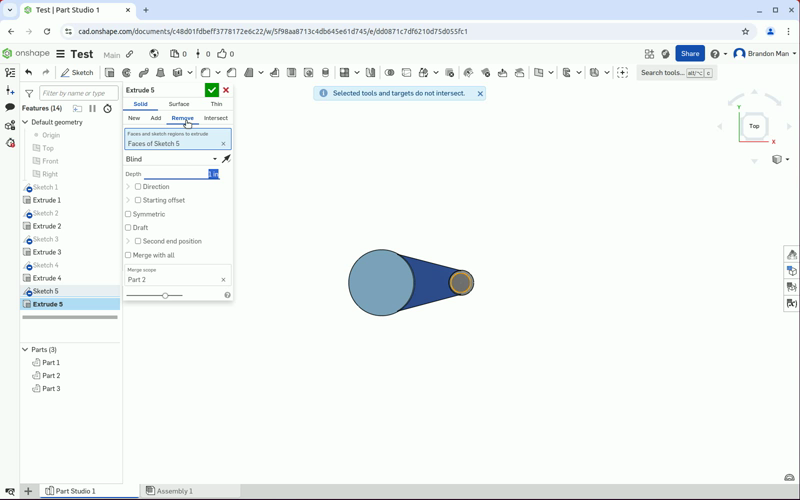
text(-2.889)
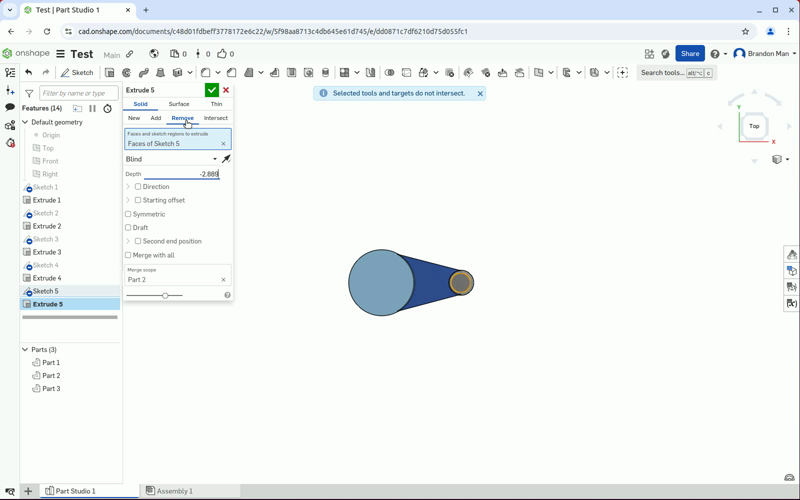
key(tab, 6)
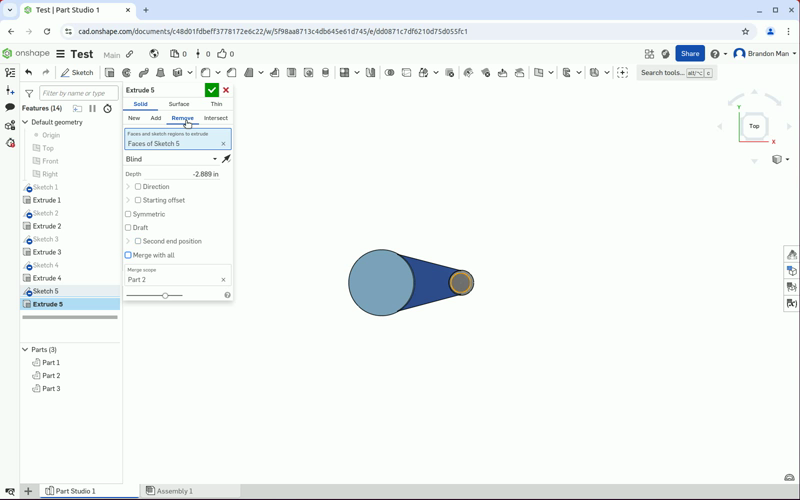
key(space)
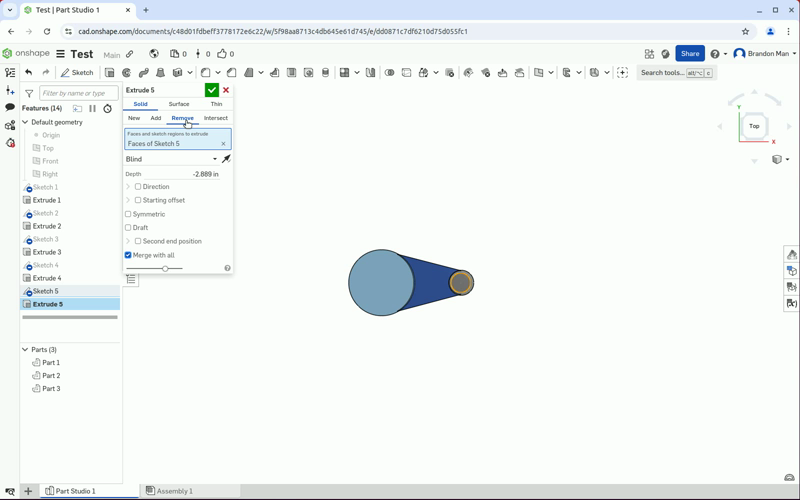
key(enter)
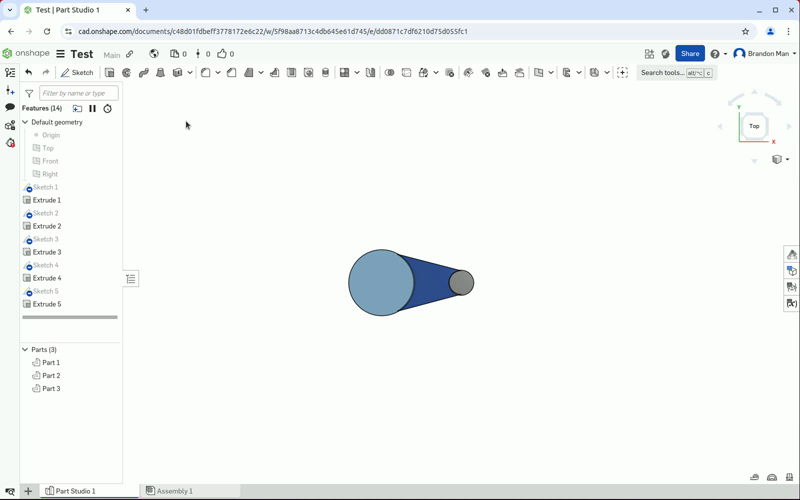
key(shift+h)
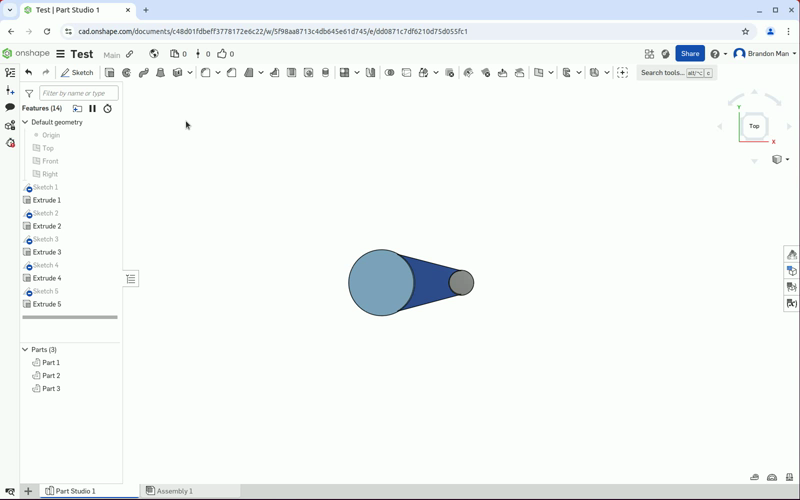
key(shift+h)
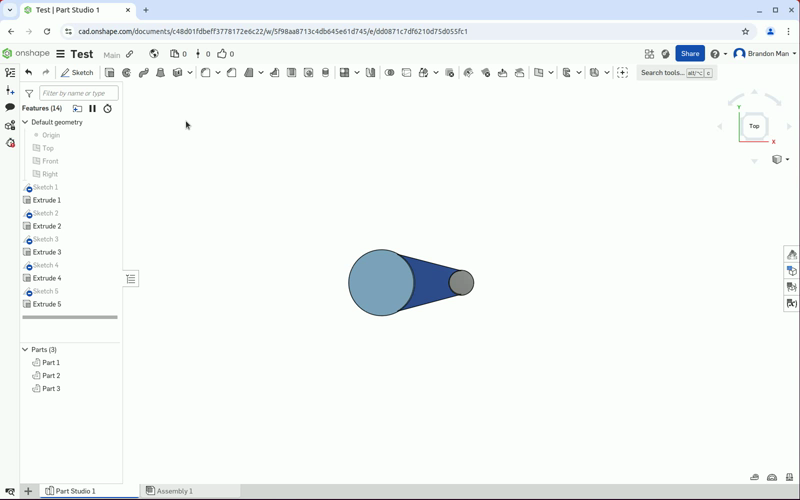
mouse_move(73, 189)
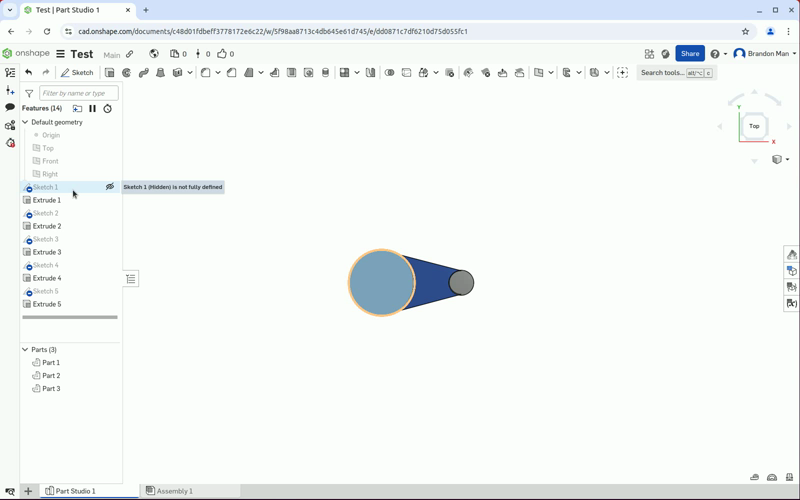
click(73, 189)
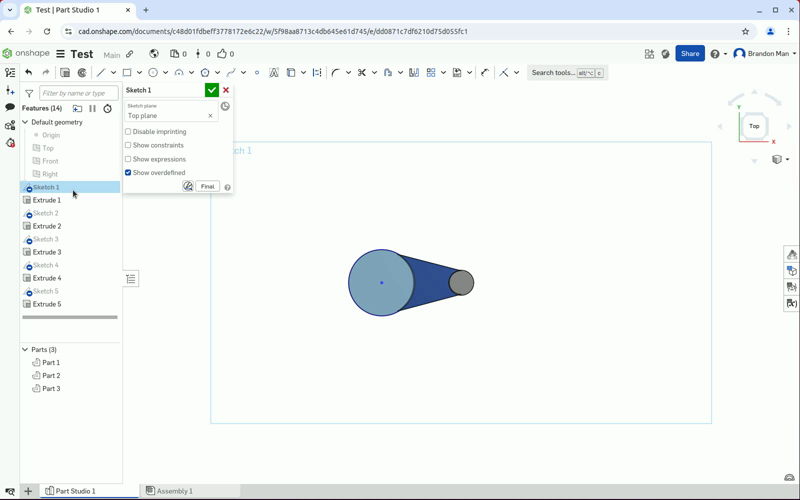
mouse_move(229, 92)
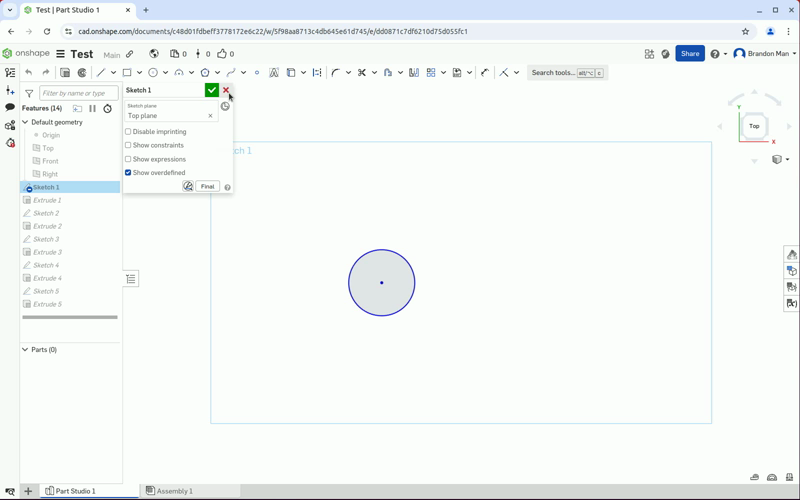
click(229, 92)
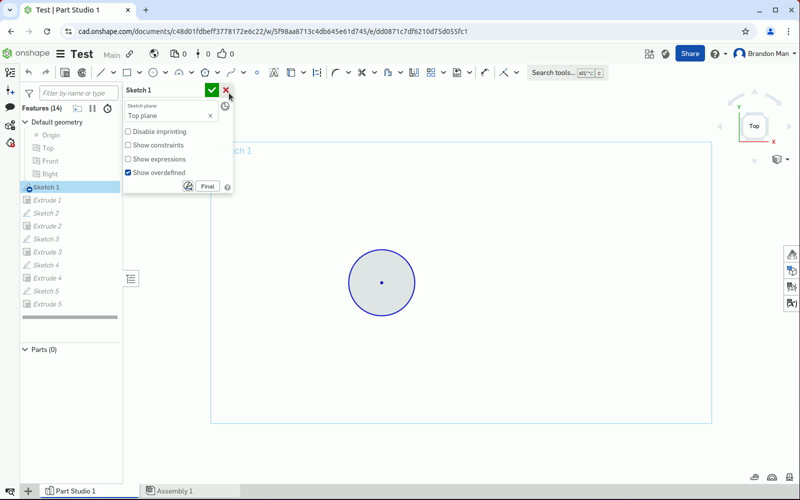
key(shift+s)
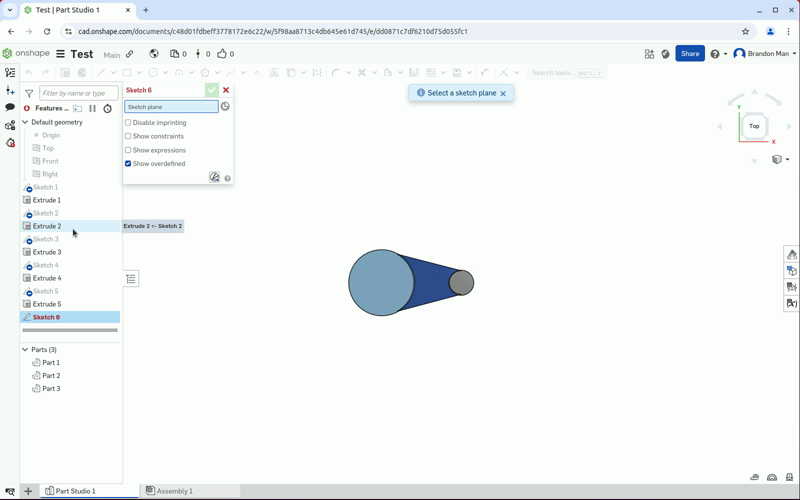
scroll(3)
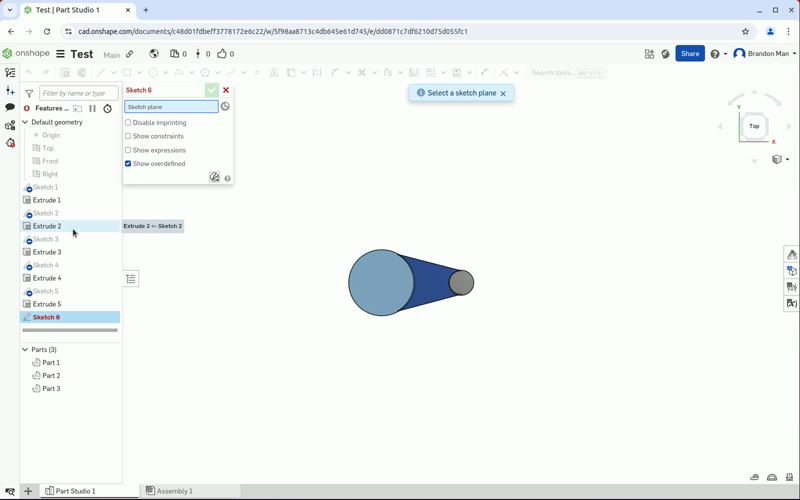
mouse_move(73, 150)
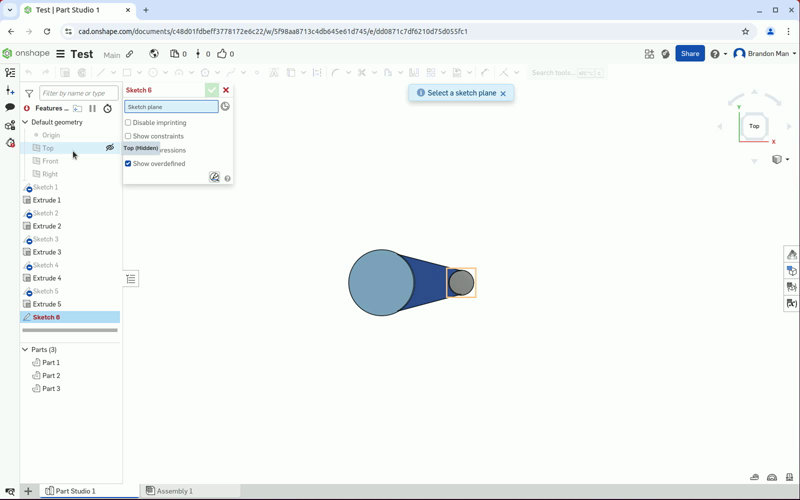
click(73, 150)
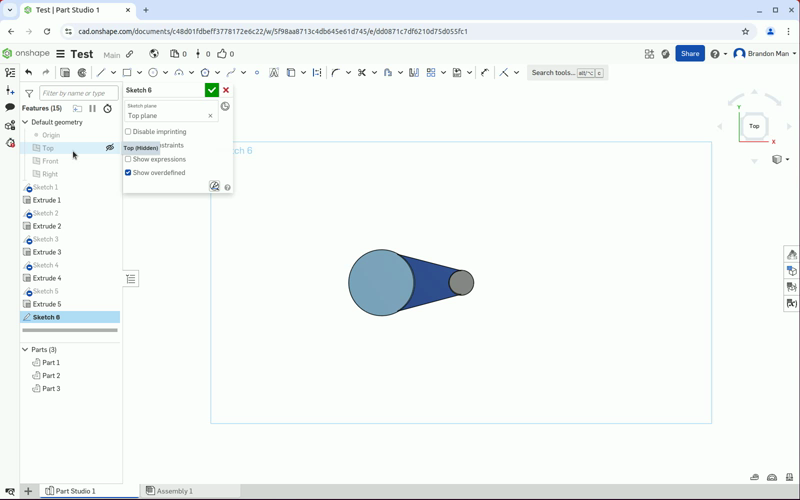
mouse_move(73, 352)
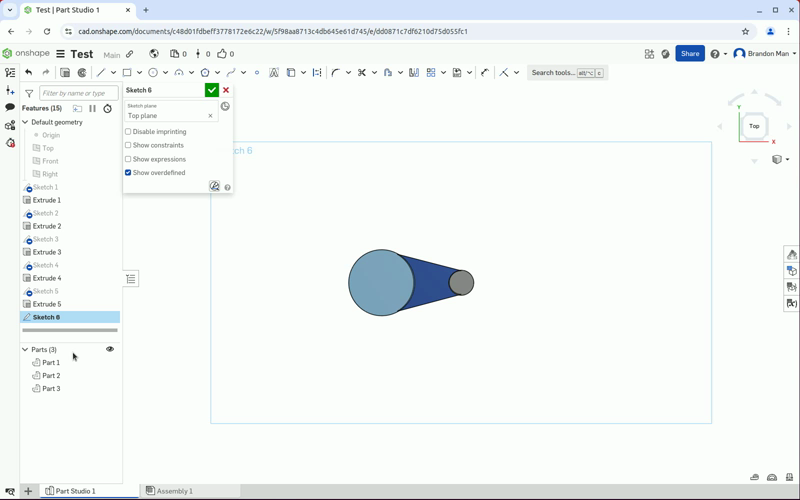
key(y)
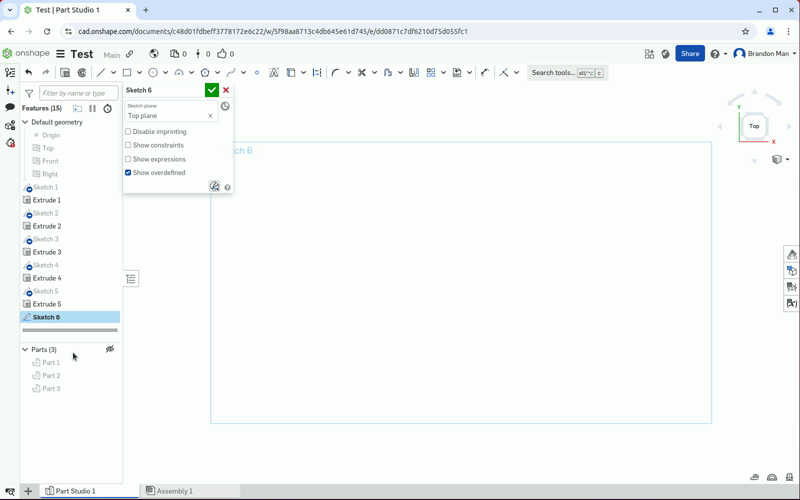
key(c)
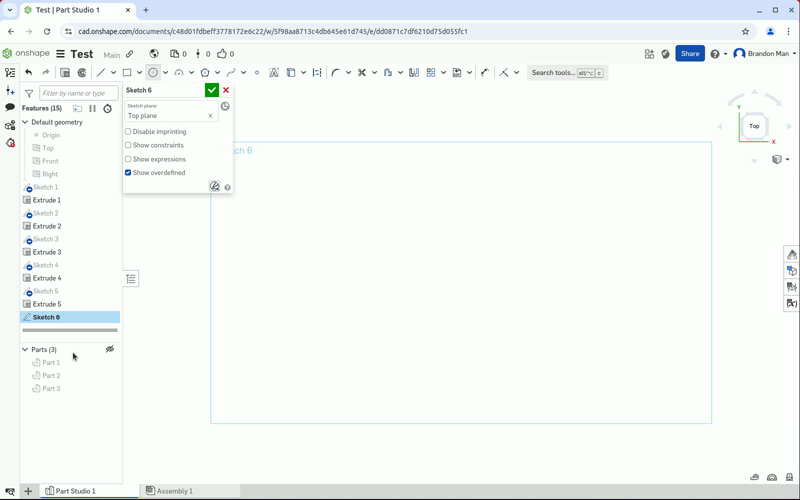
key_down(shift)
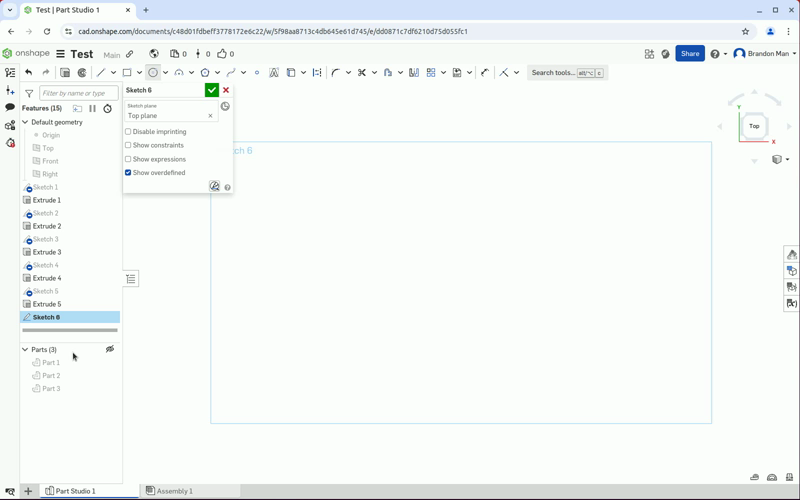
mouse_move(513, 340)
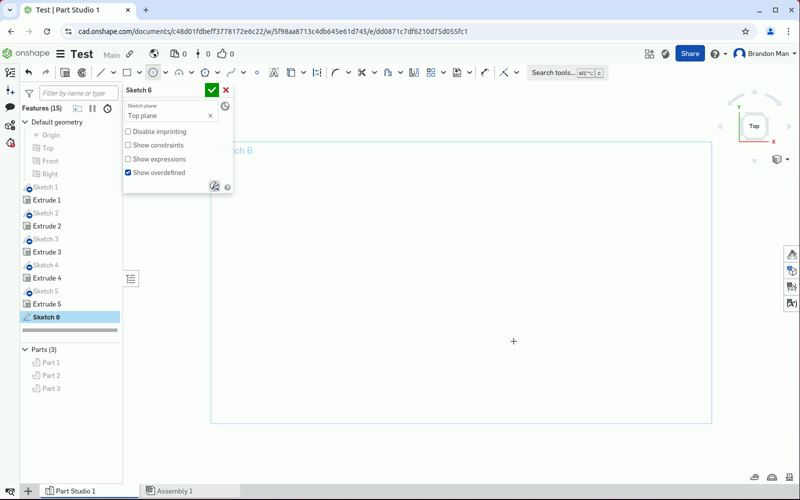
click(513, 340)
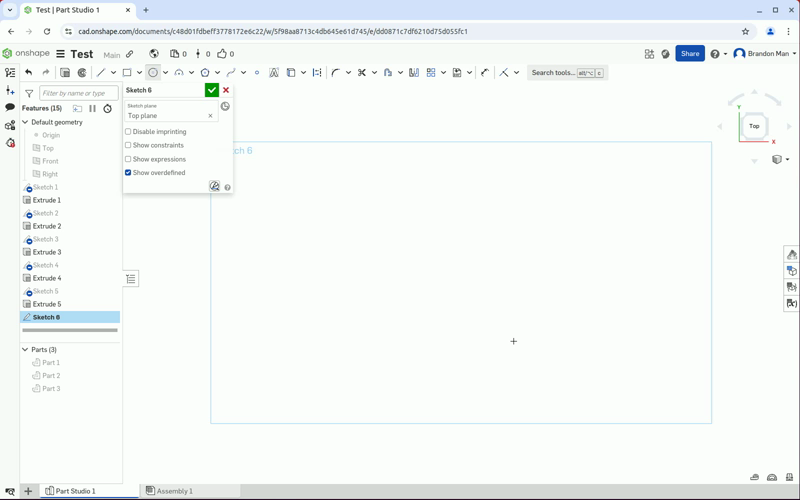
key_up(shift)
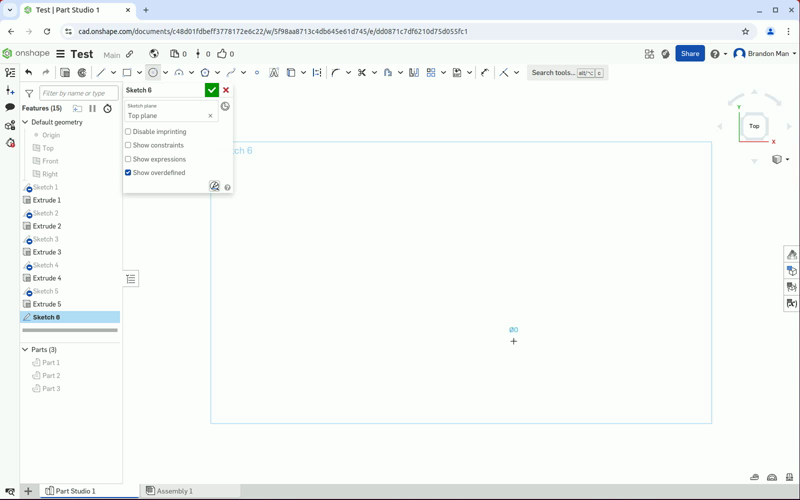
mouse_move(554, 340)
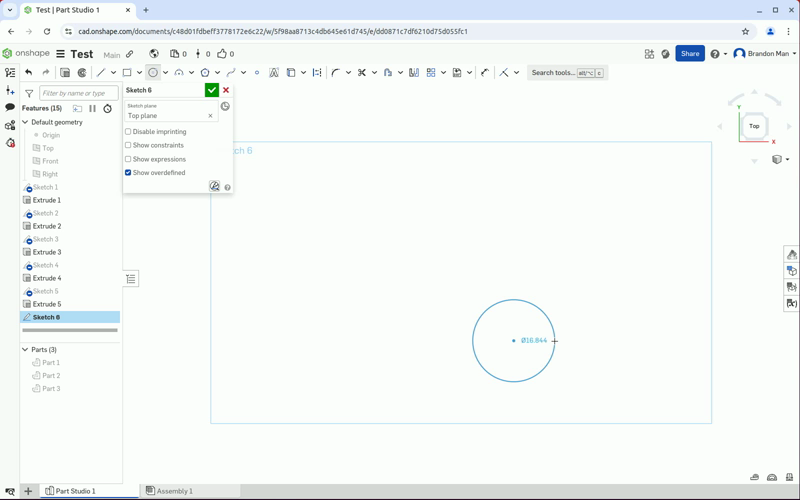
click(554, 340)
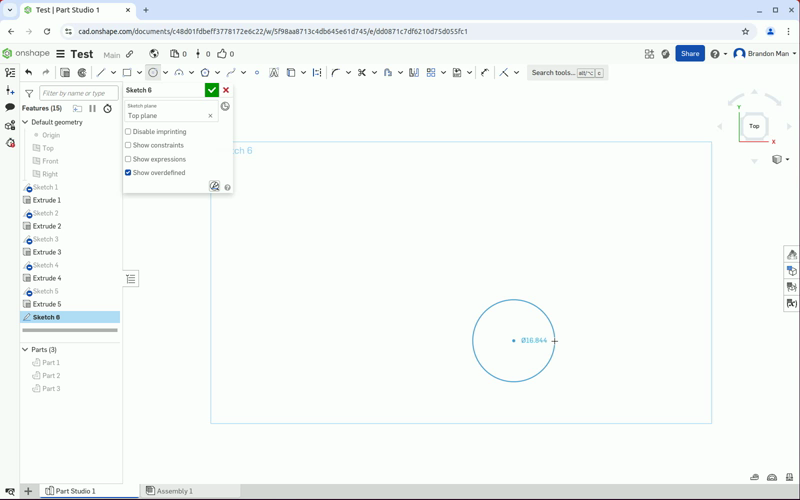
key(esc)
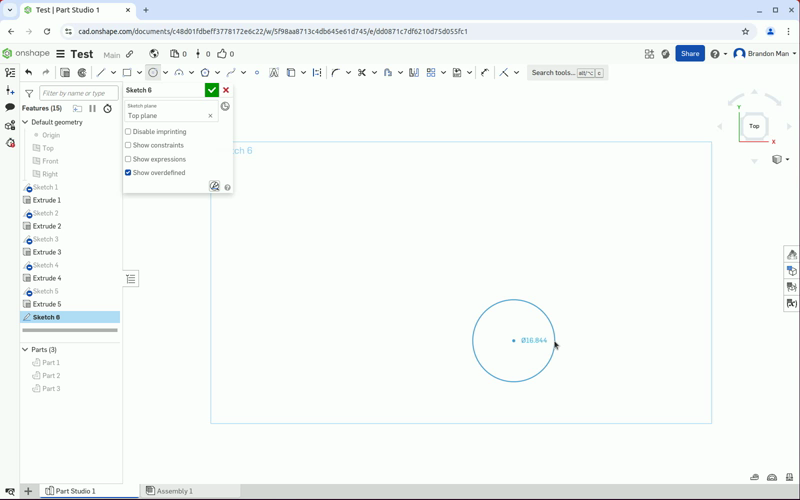
mouse_move(518, 345)
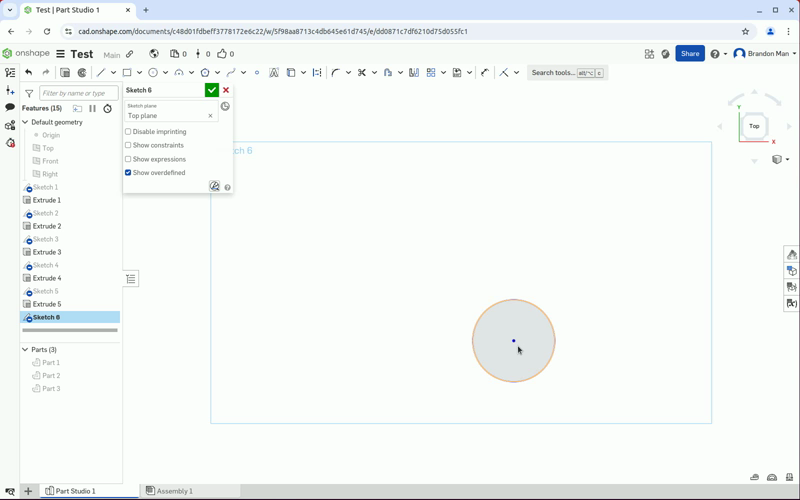
click(518, 345)
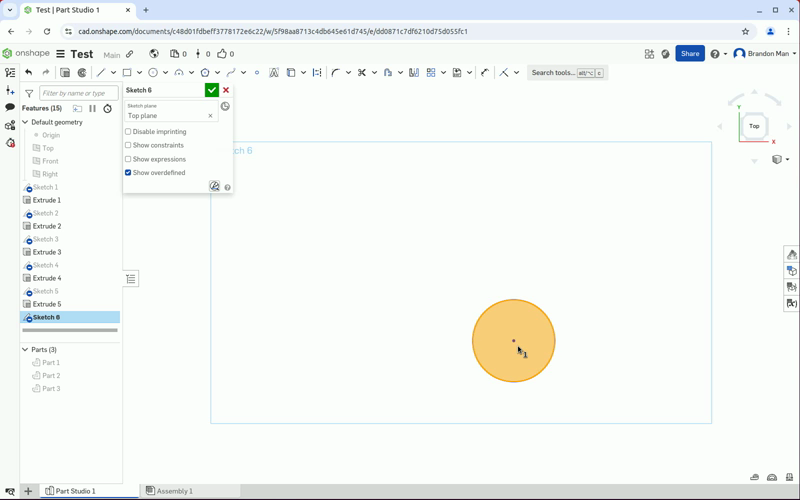
mouse_move(73, 352)
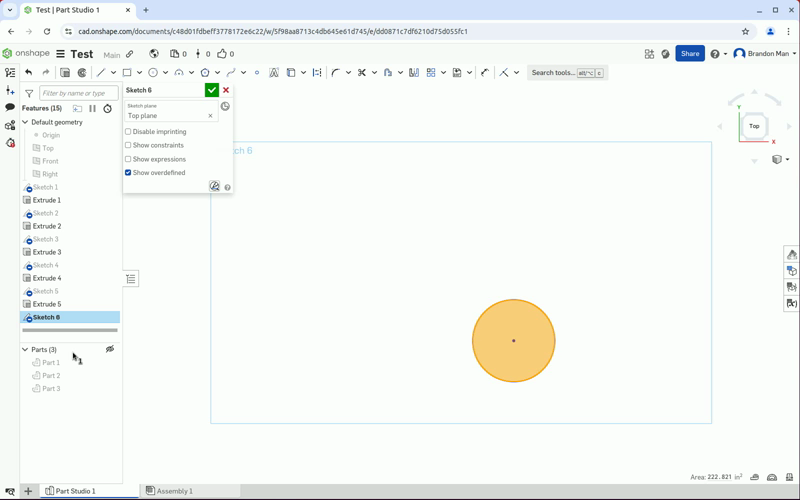
key(shift+y)
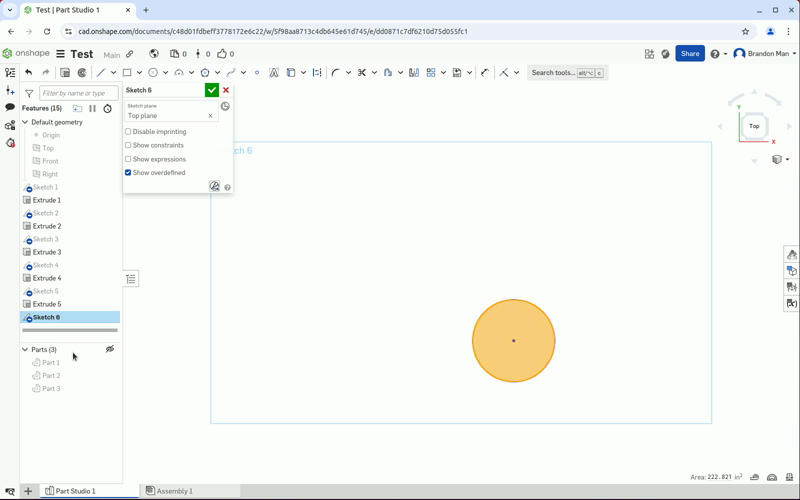
key(shift+e)
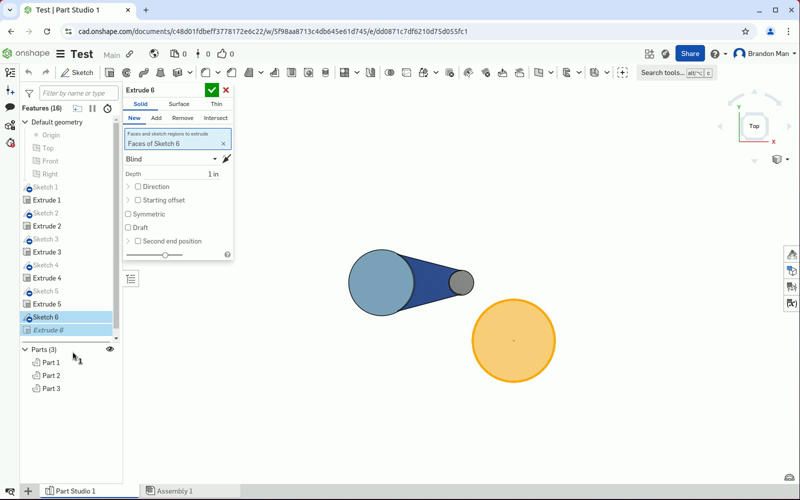
mouse_move(143, 106)
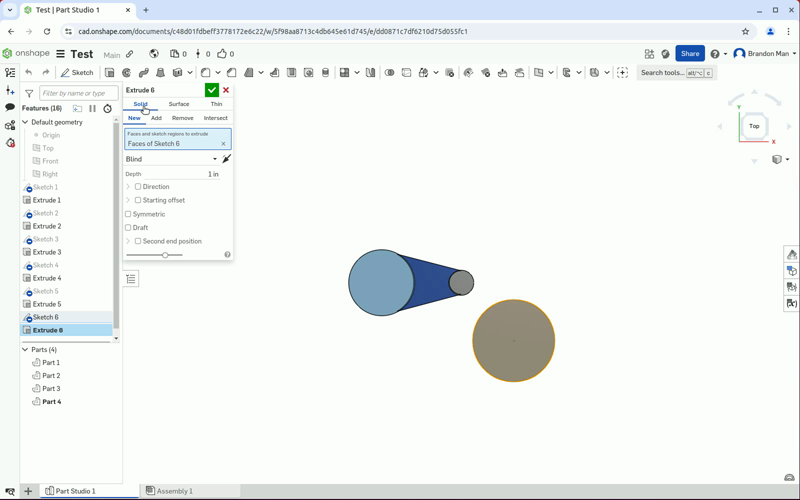
click(143, 106)
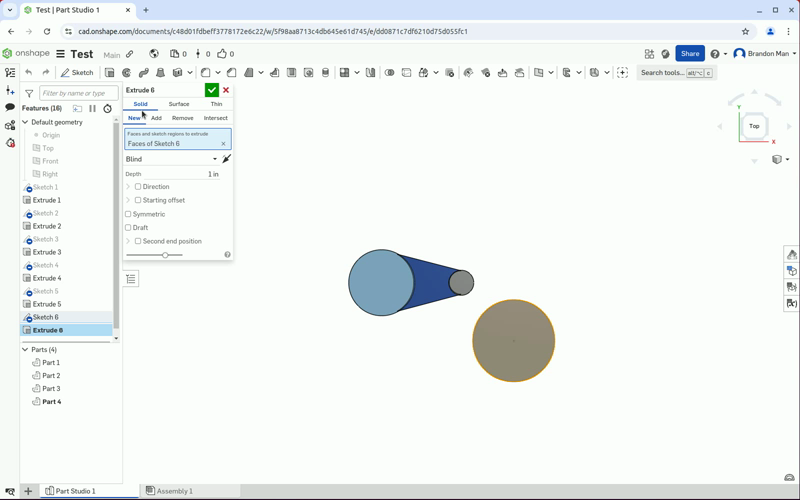
mouse_move(137, 120)
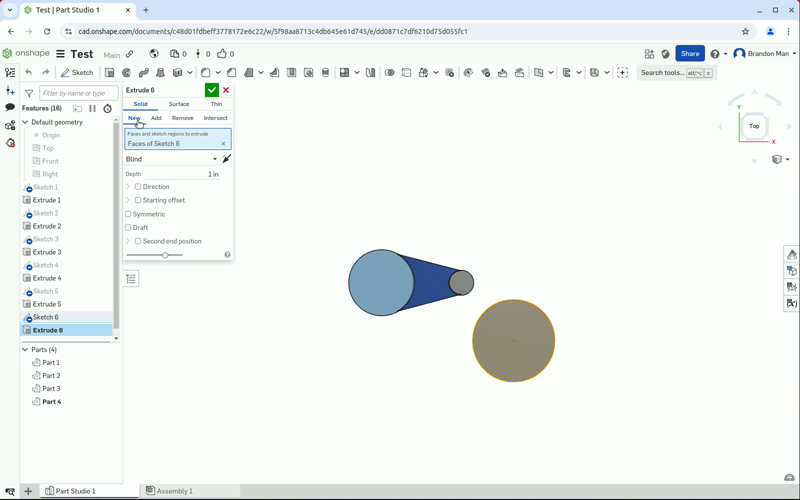
click(137, 120)
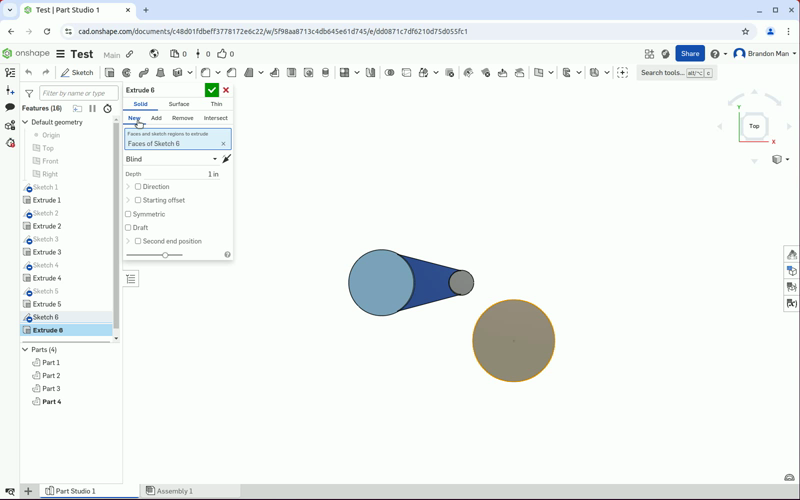
key(tab, 4)
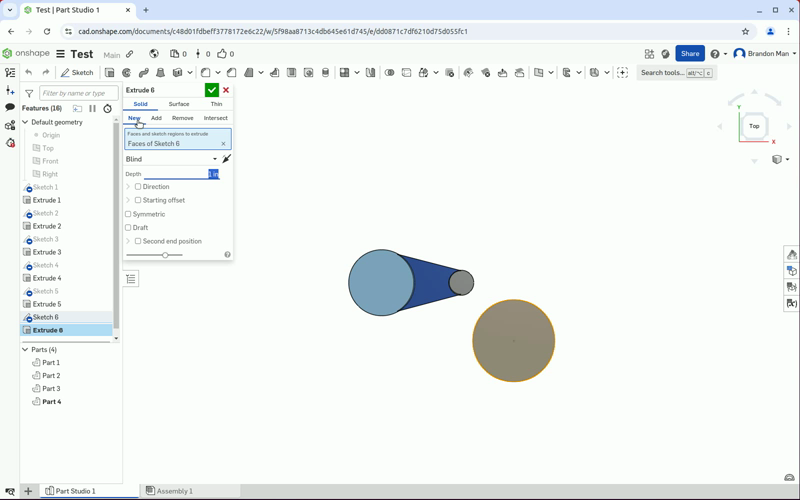
text(4.574)
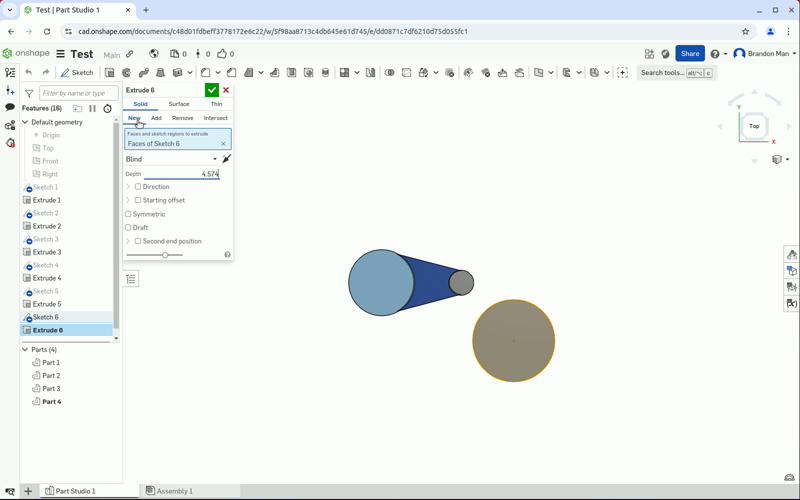
key(enter)
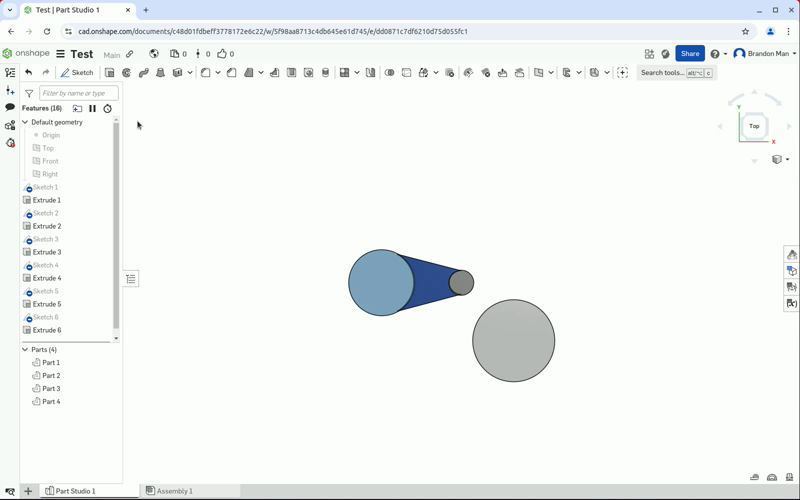
key(shift+h)
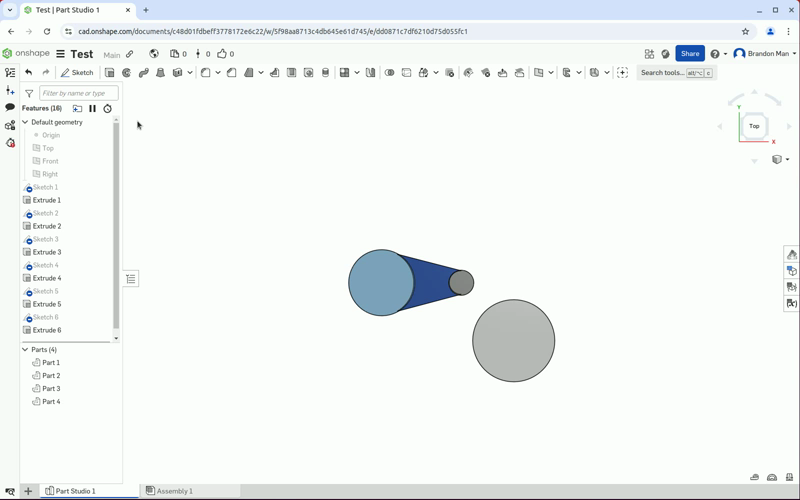
key(shift+h)
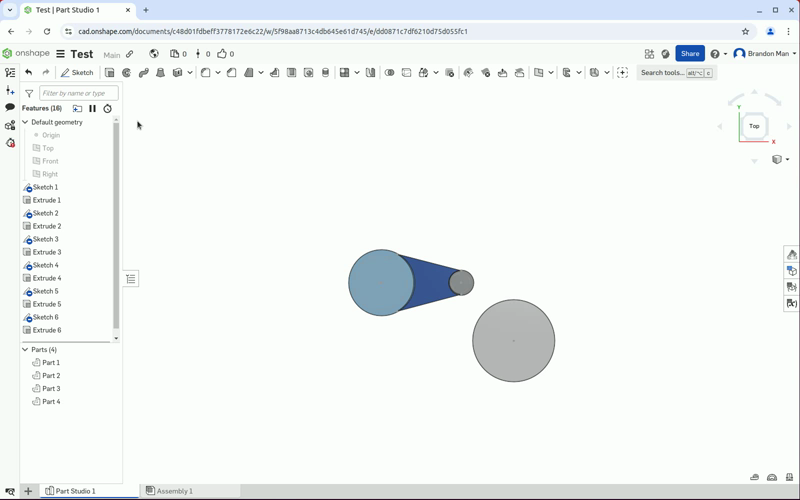
key(shift+7)
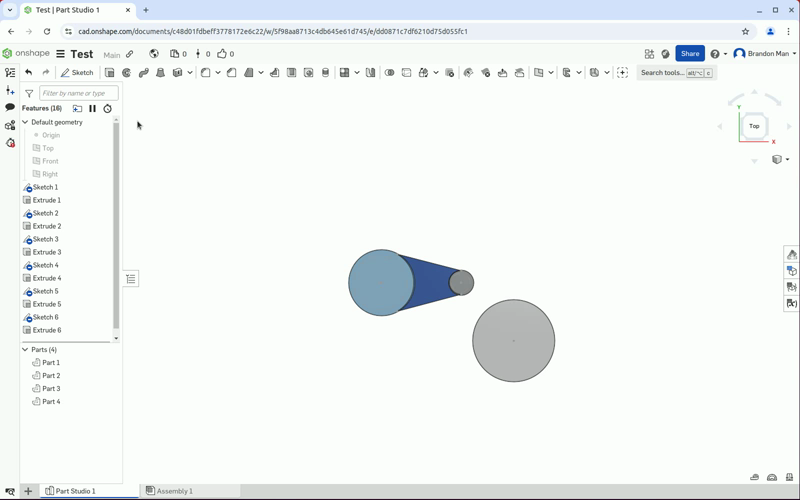
key(up, 3)
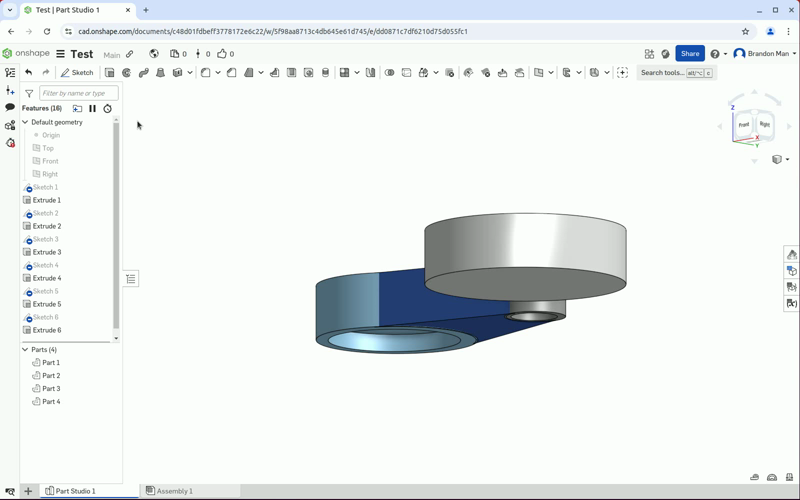
key(left, 3)
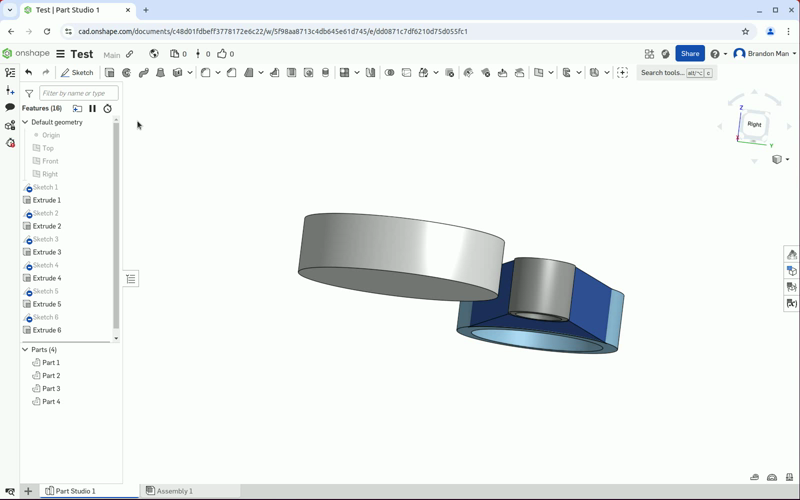
key(right, 3)
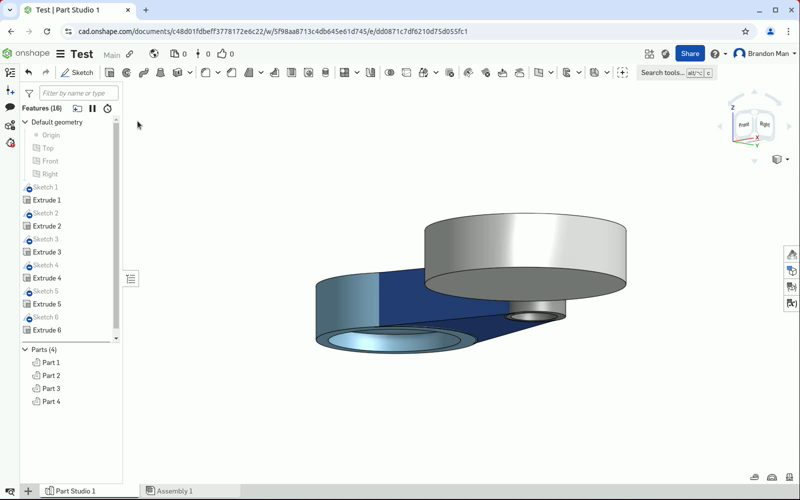
key(down, 3)
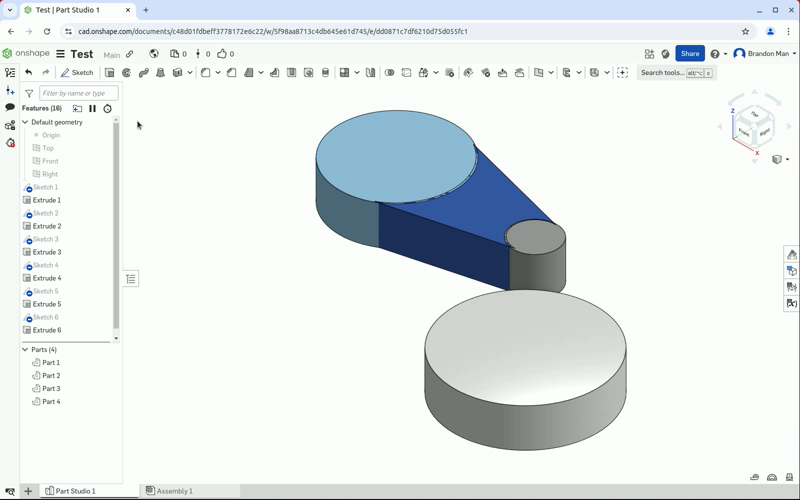
mouse_move(69, 189)
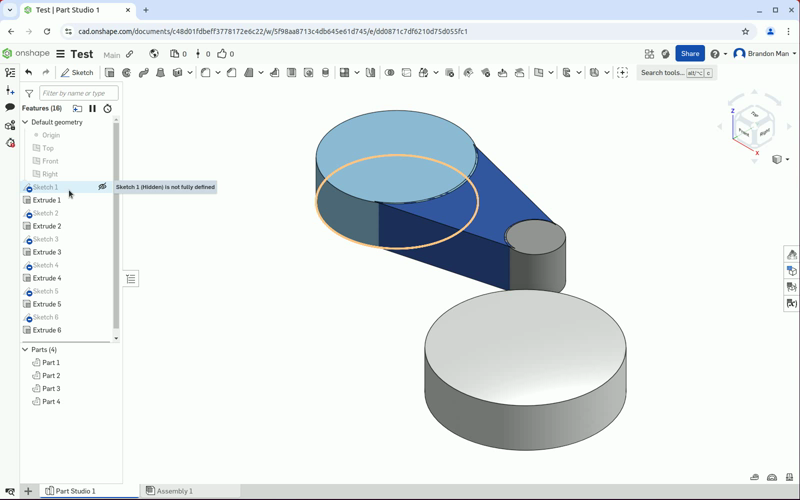
click(69, 189)